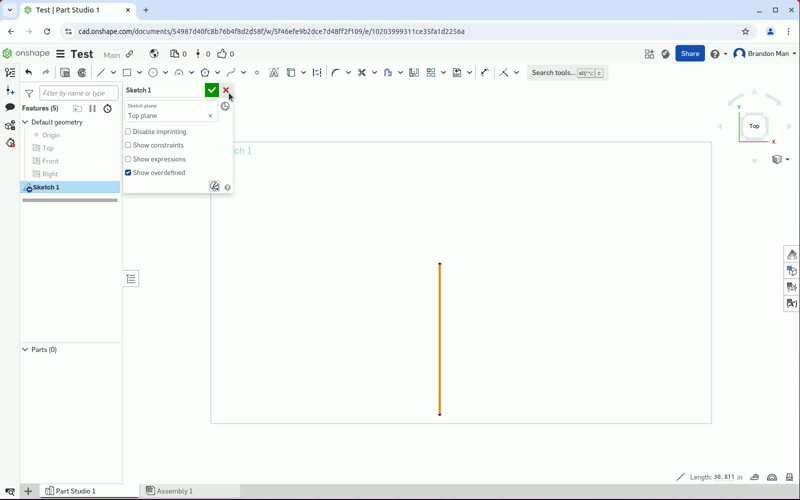
key(shift+h)
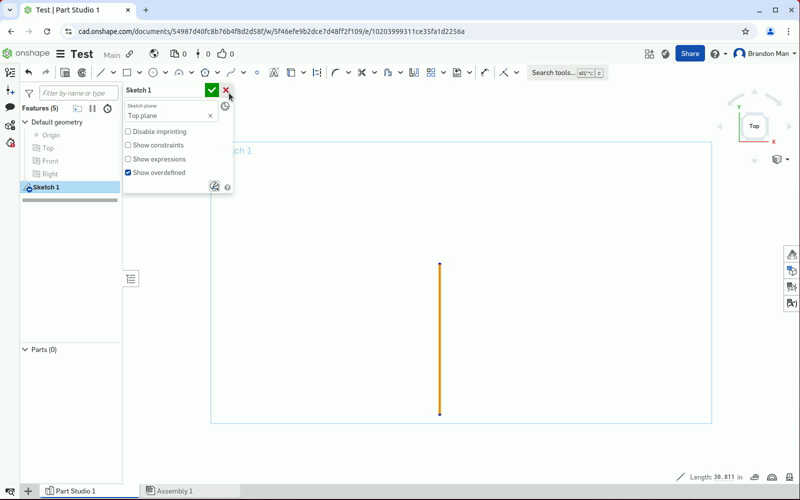
key(shift+s)
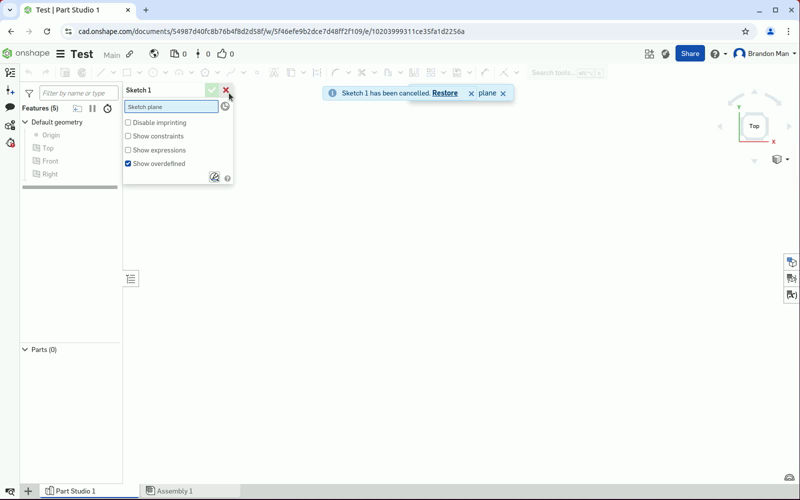
mouse_move(73, 150)
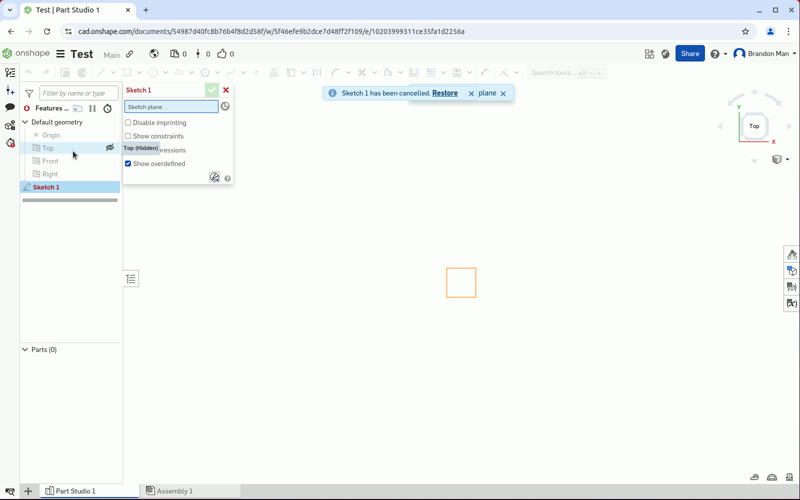
click(73, 150)
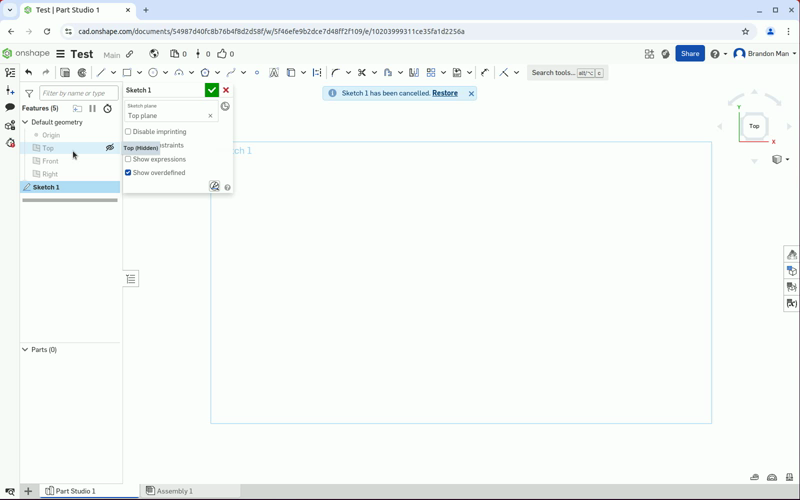
mouse_move(73, 352)
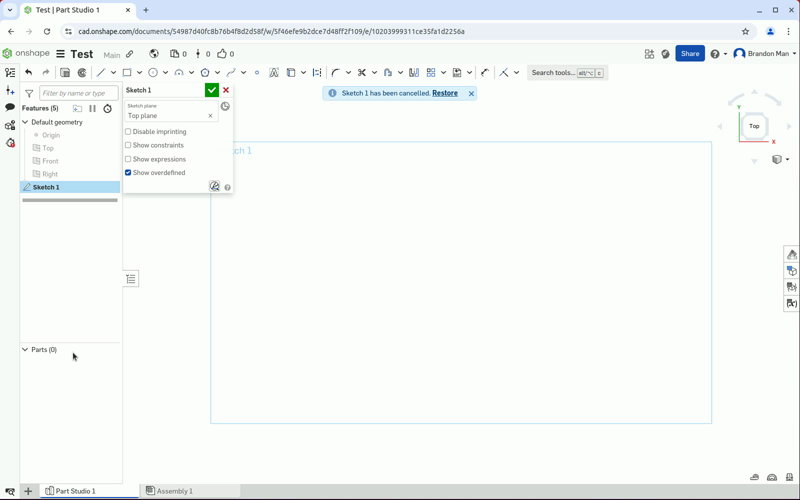
key(y)
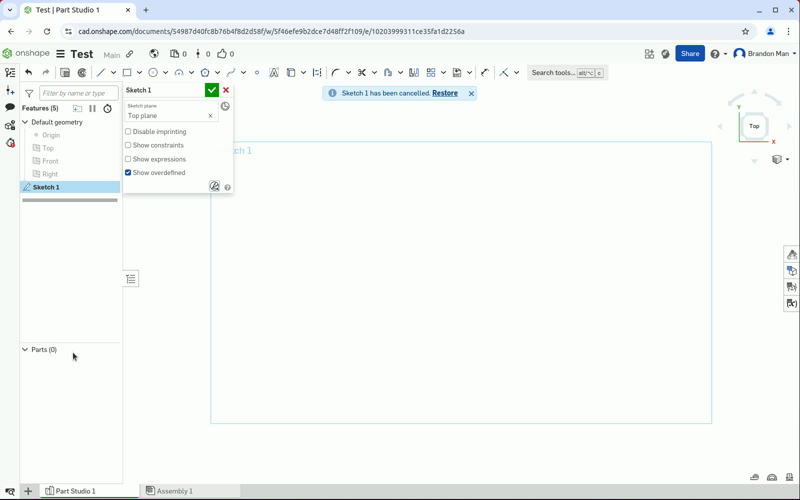
key(a)
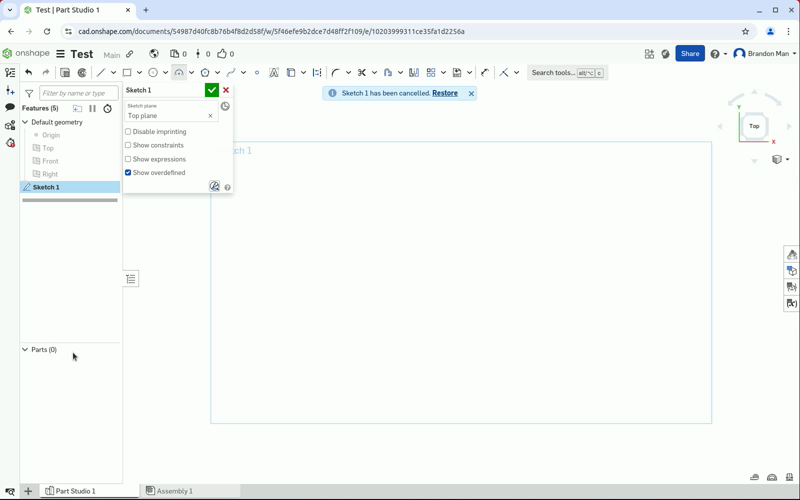
key_down(shift)
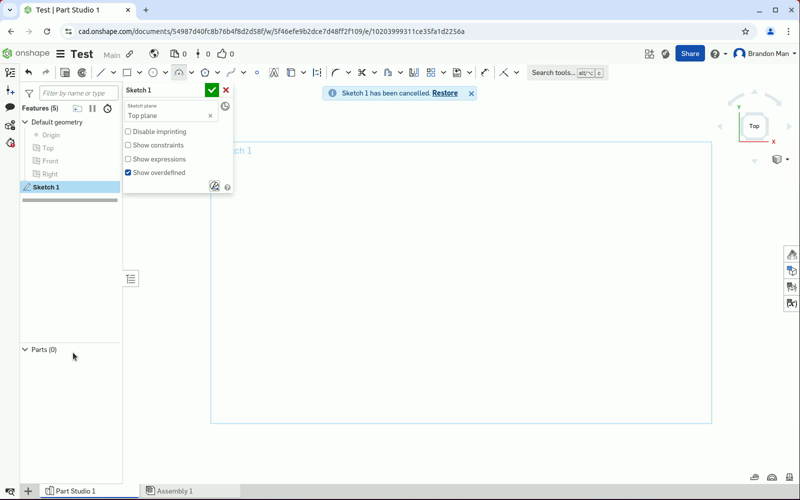
mouse_move(444, 228)
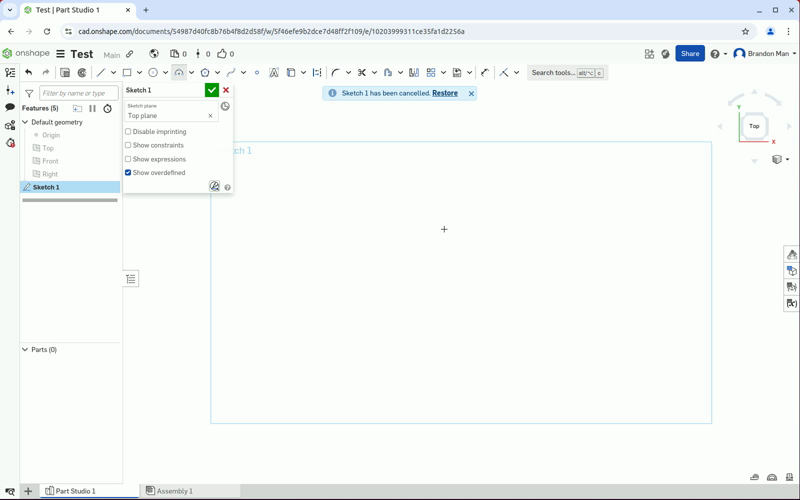
click(444, 228)
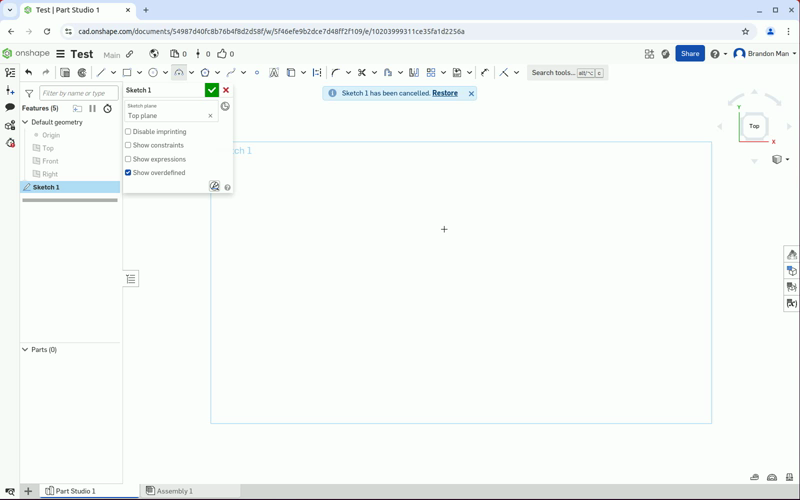
key_up(shift)
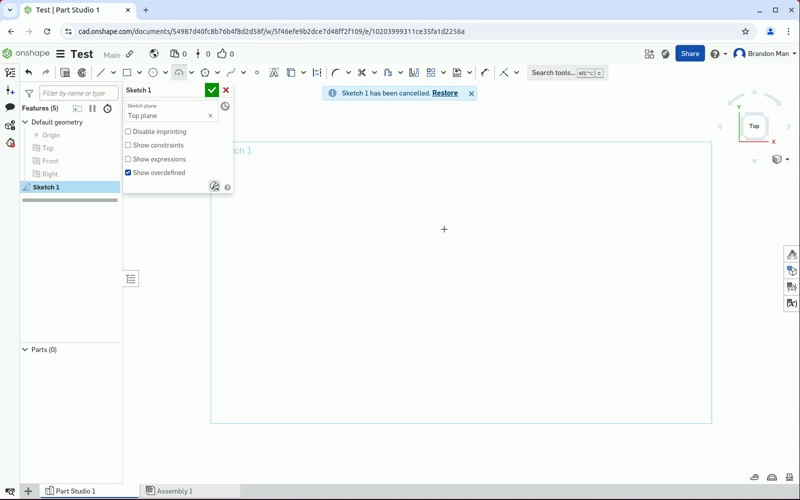
key_down(shift)
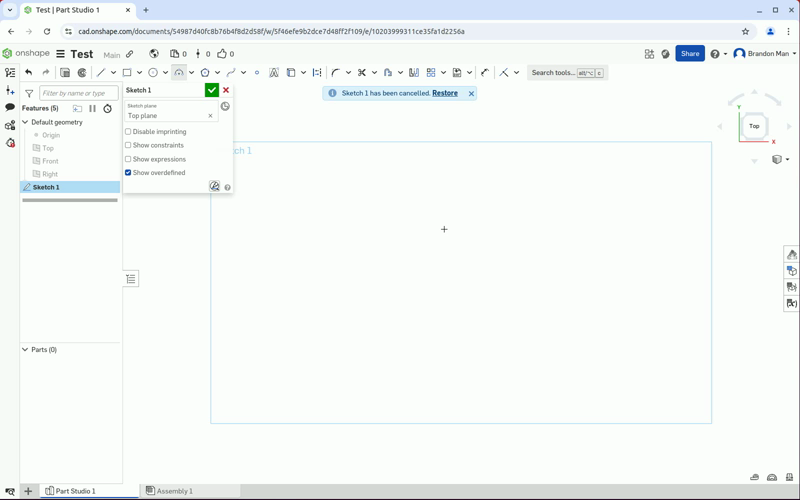
mouse_move(477, 228)
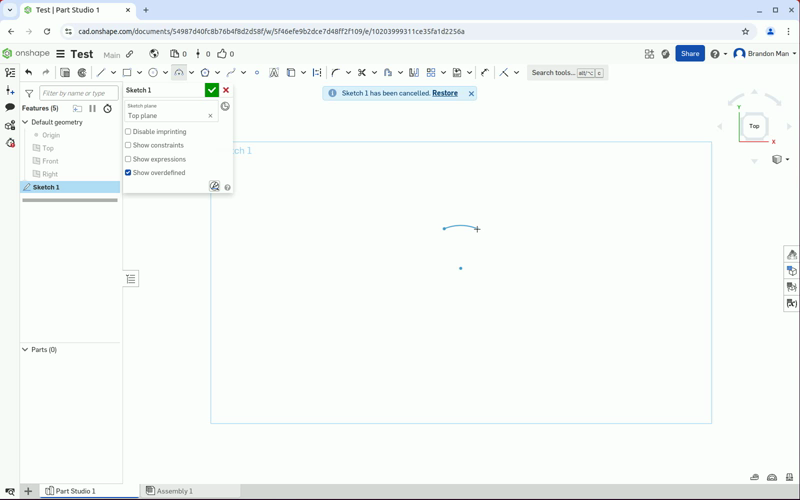
click(477, 228)
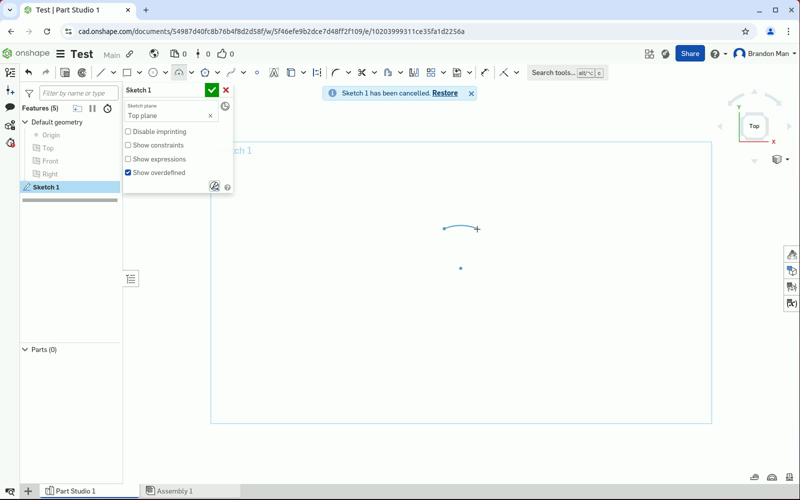
mouse_move(460, 339)
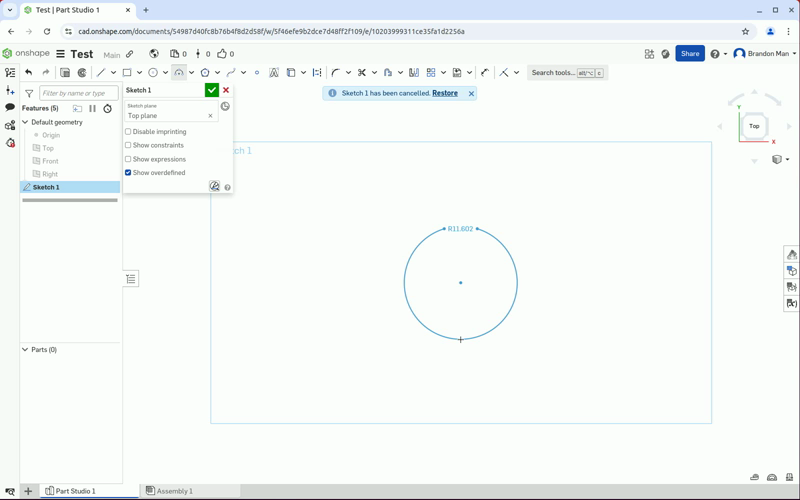
click(460, 339)
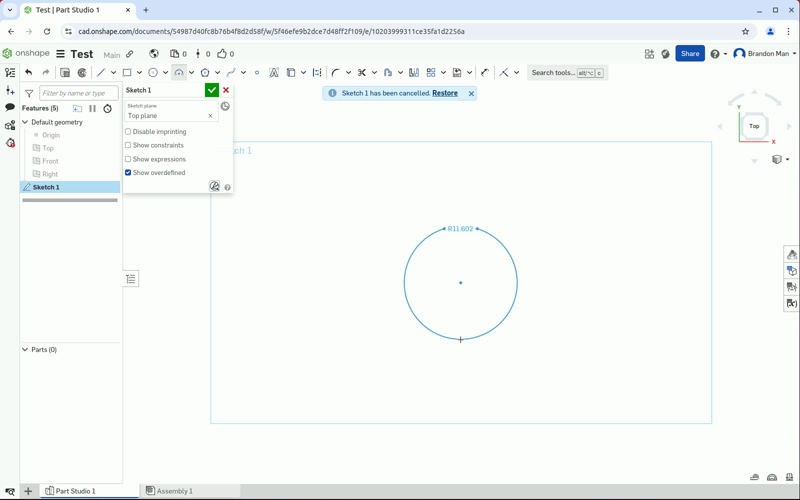
key_up(shift)
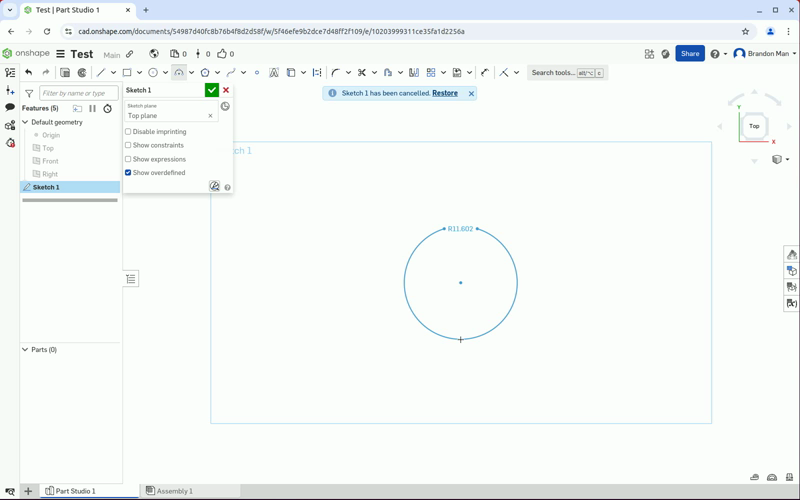
key(esc)
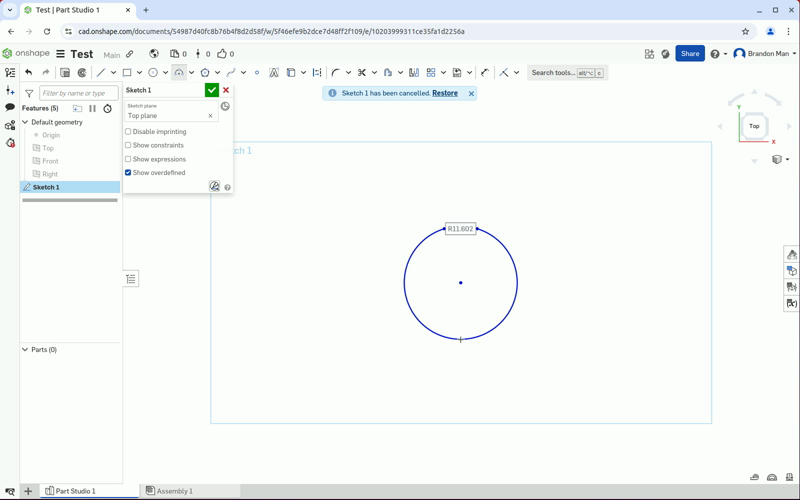
key(l)
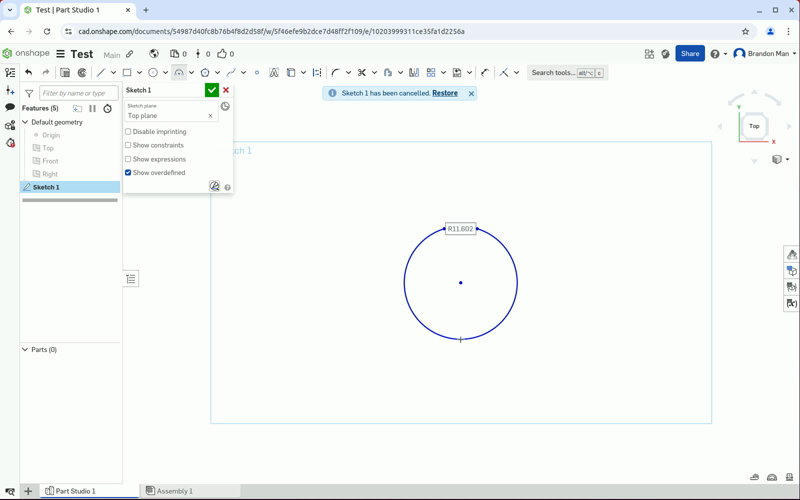
mouse_move(477, 228)
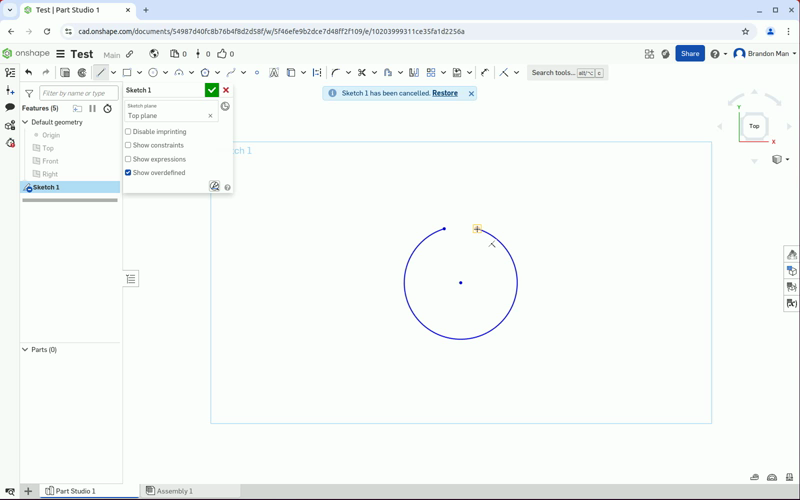
click(477, 228)
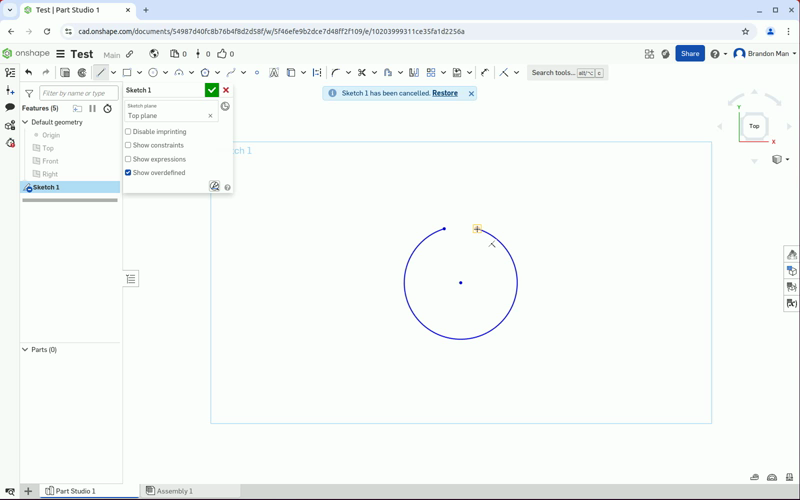
key_down(shift)
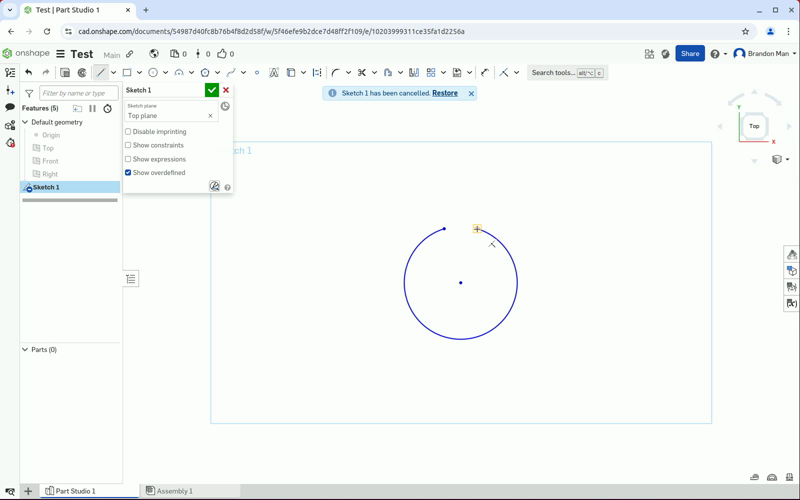
mouse_move(507, 228)
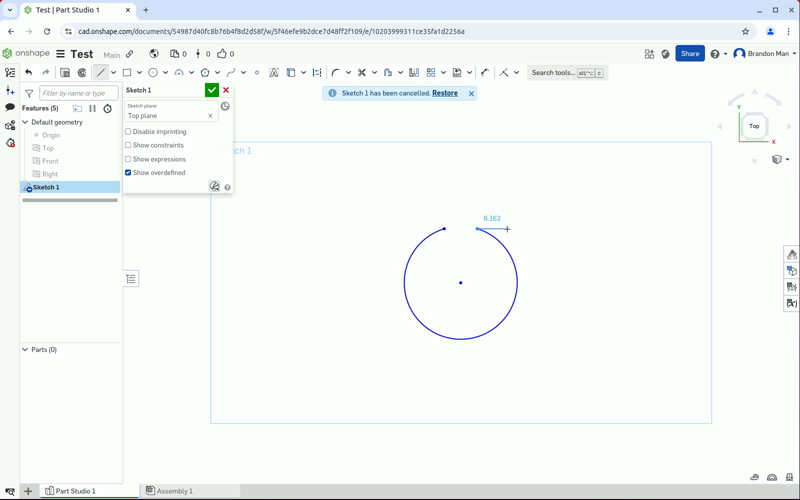
mouse_move(477, 224)
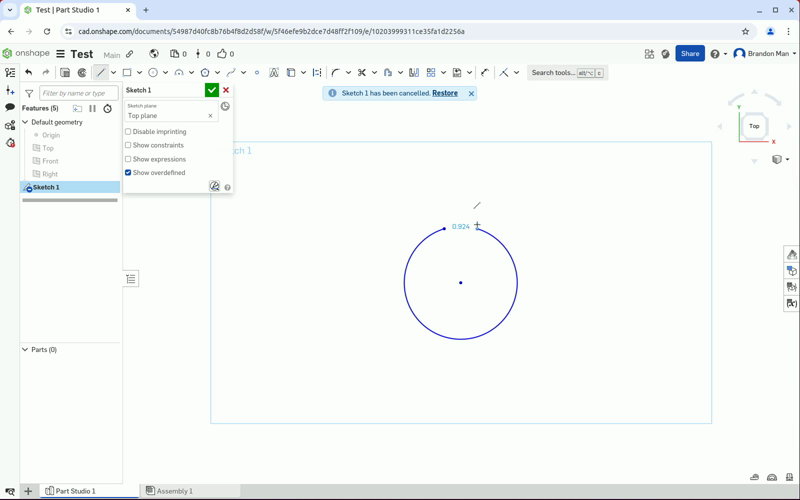
scroll(6)
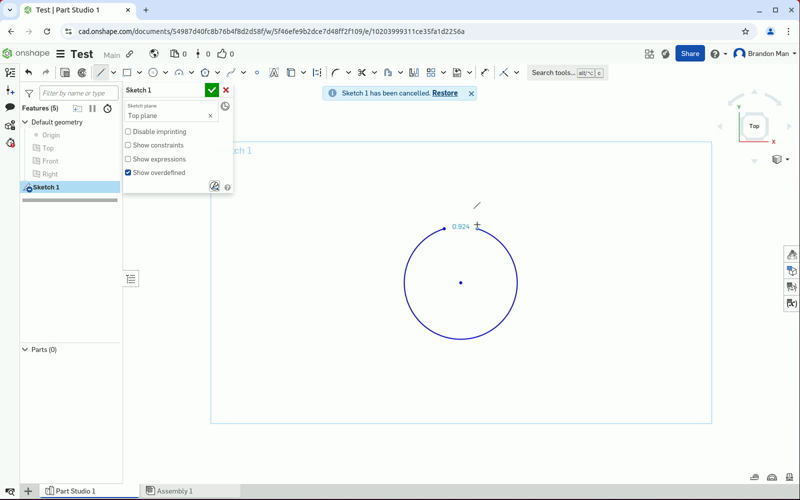
scroll(6)
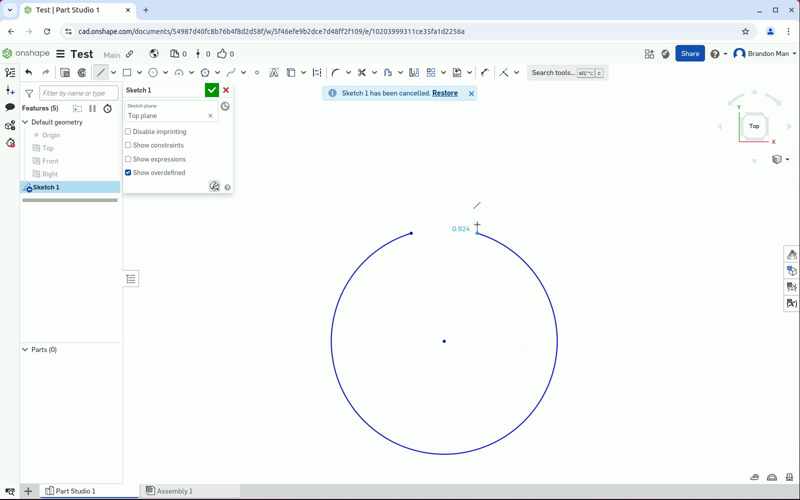
scroll(6)
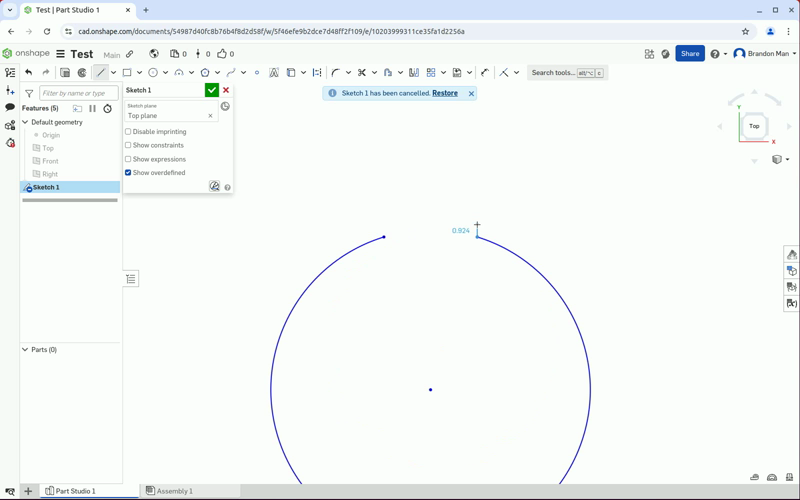
scroll(6)
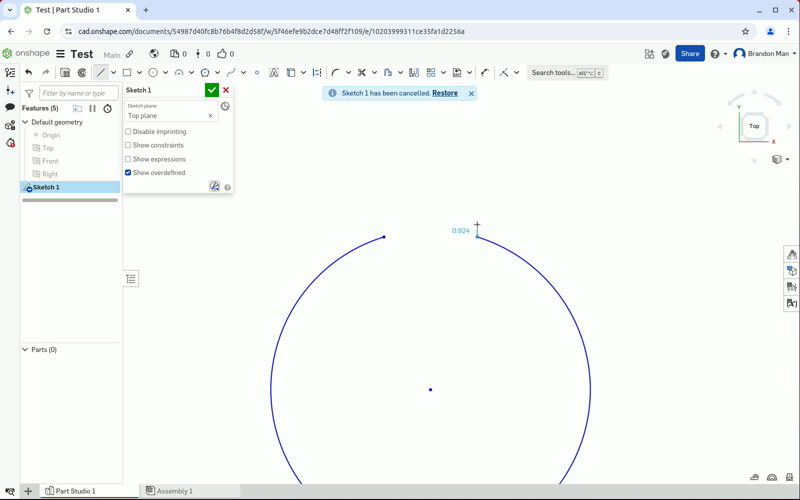
scroll(6)
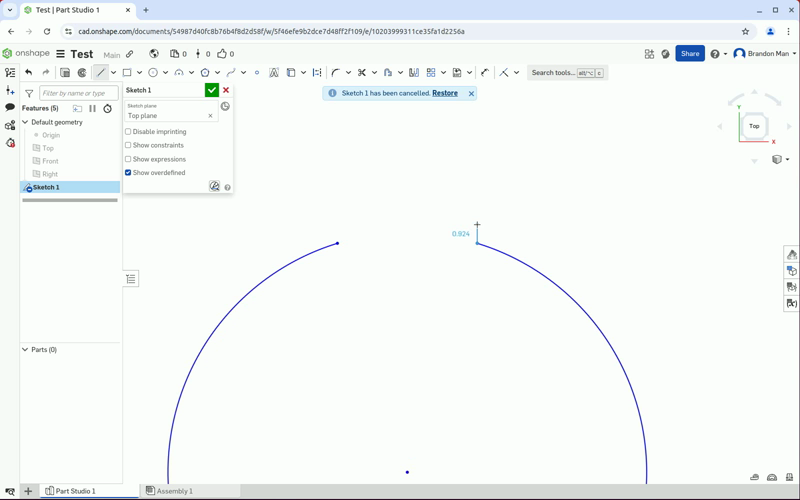
scroll(6)
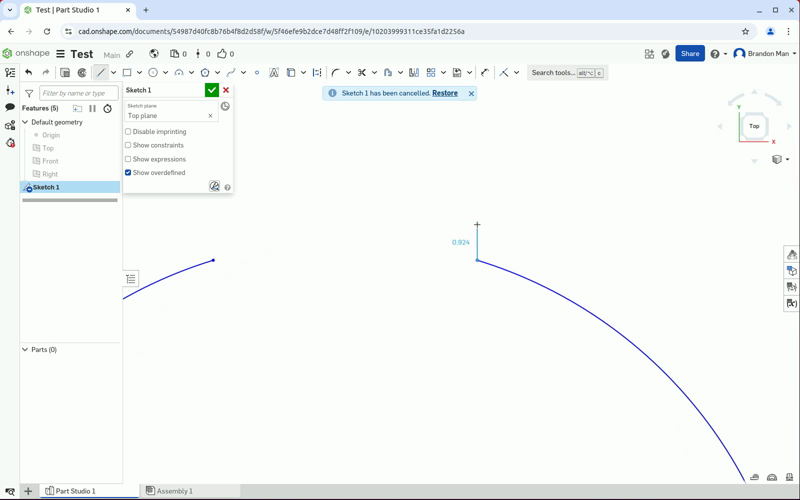
scroll(6)
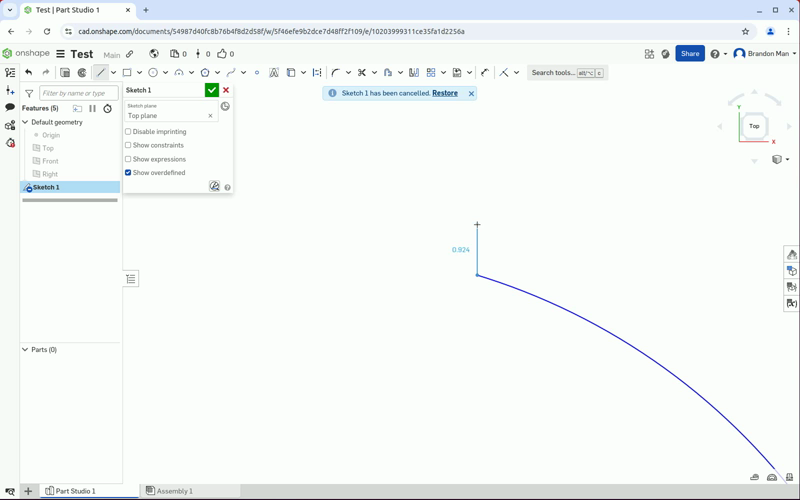
click(477, 224)
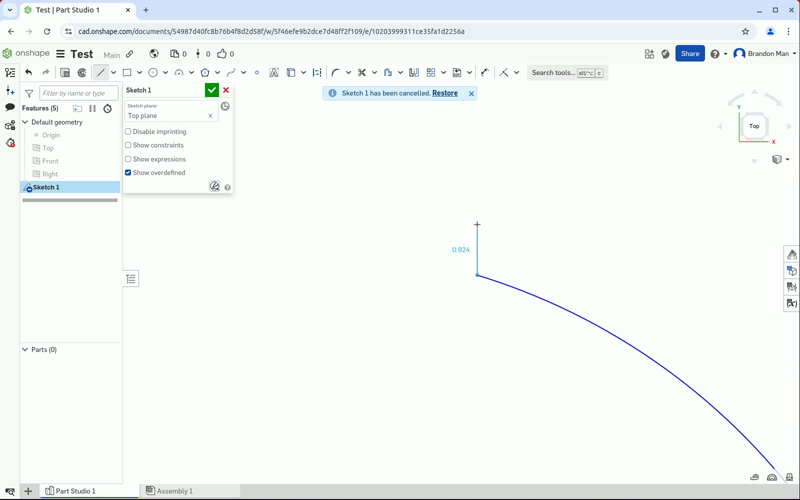
scroll(-6)
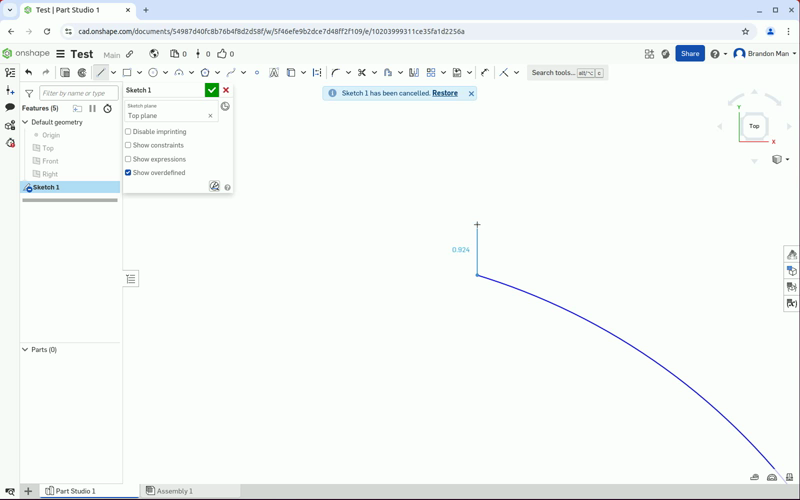
scroll(-6)
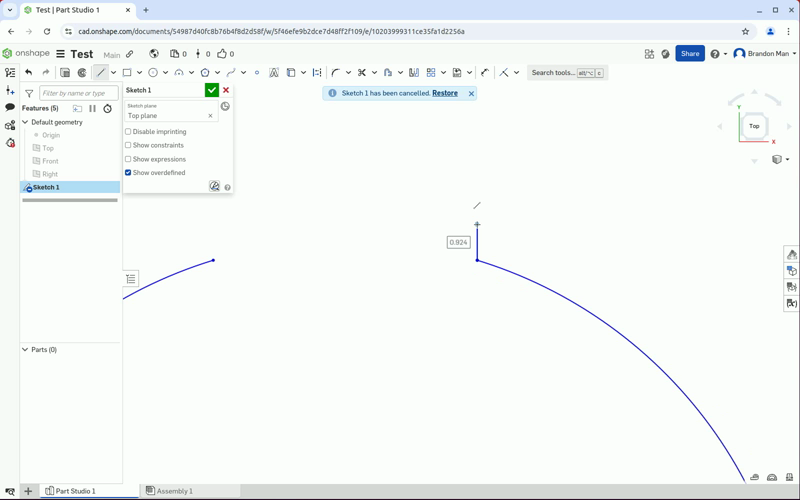
scroll(-6)
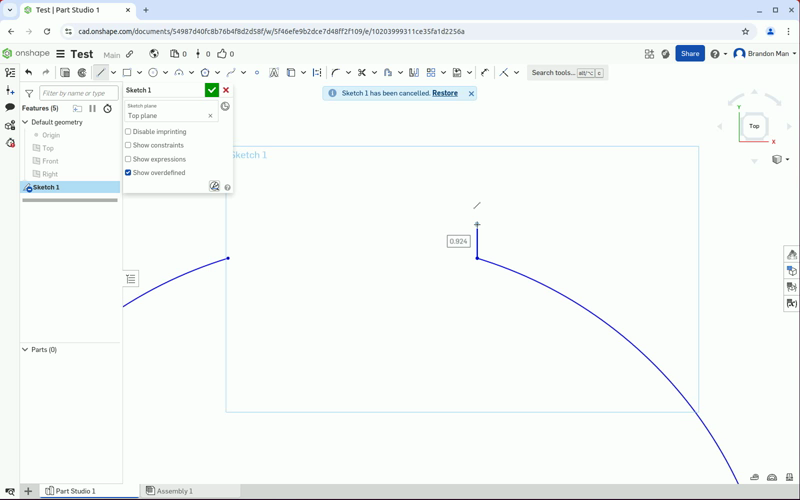
scroll(-6)
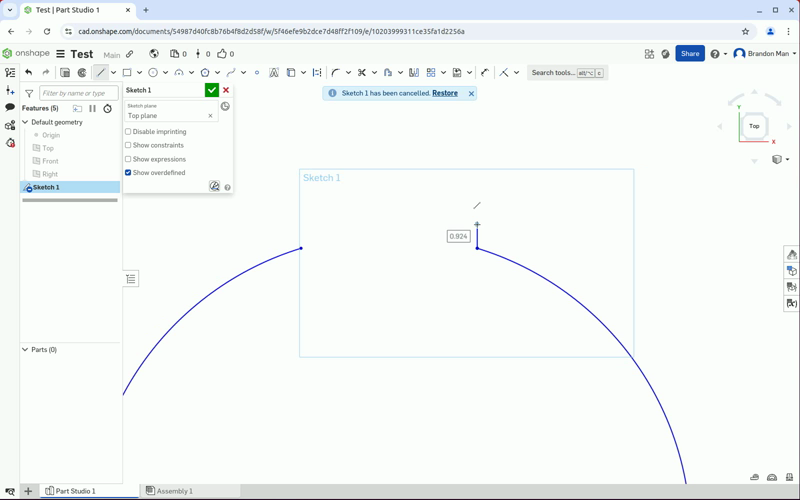
scroll(-6)
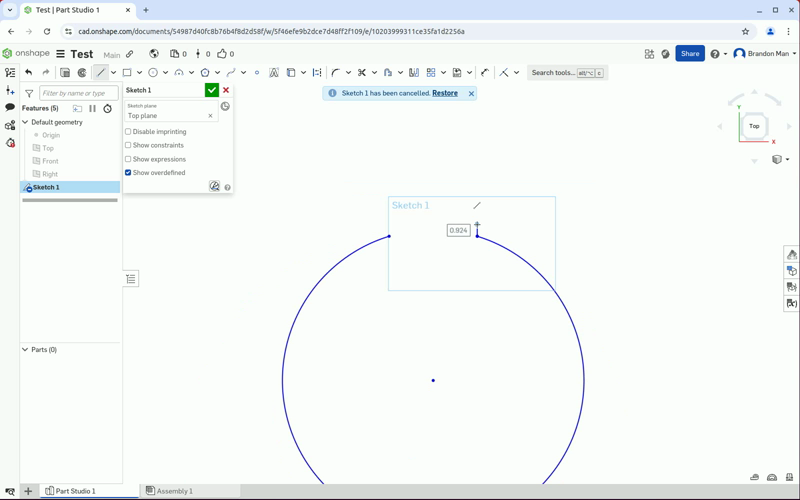
scroll(-6)
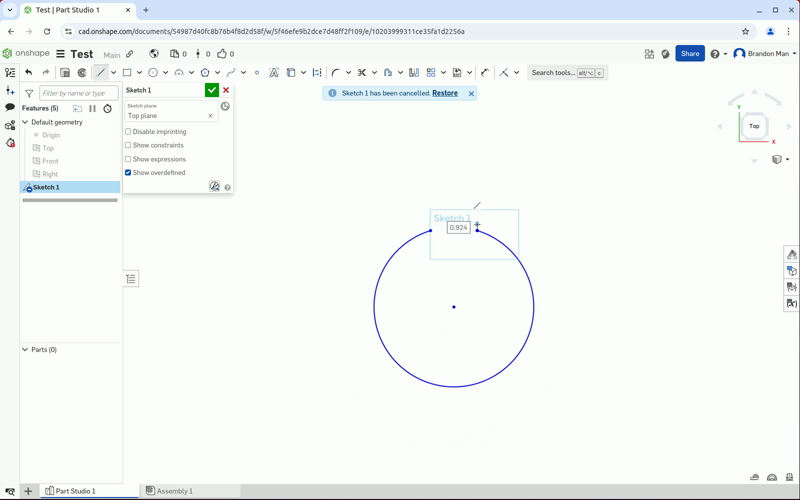
scroll(-6)
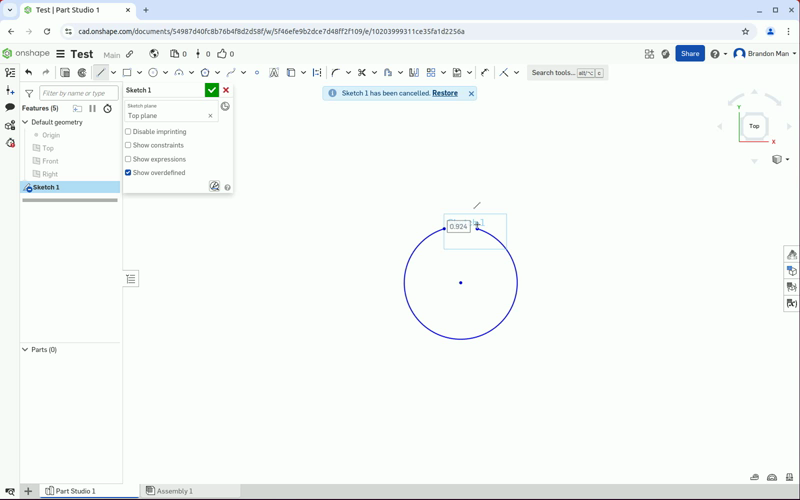
key_up(shift)
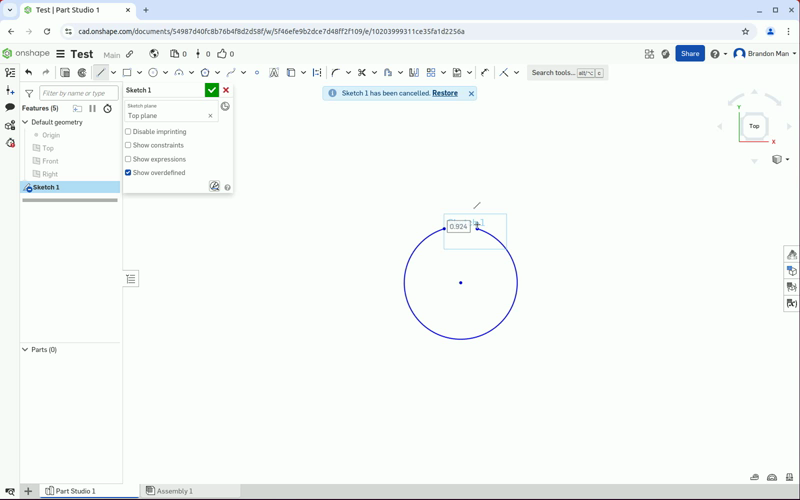
key(esc)
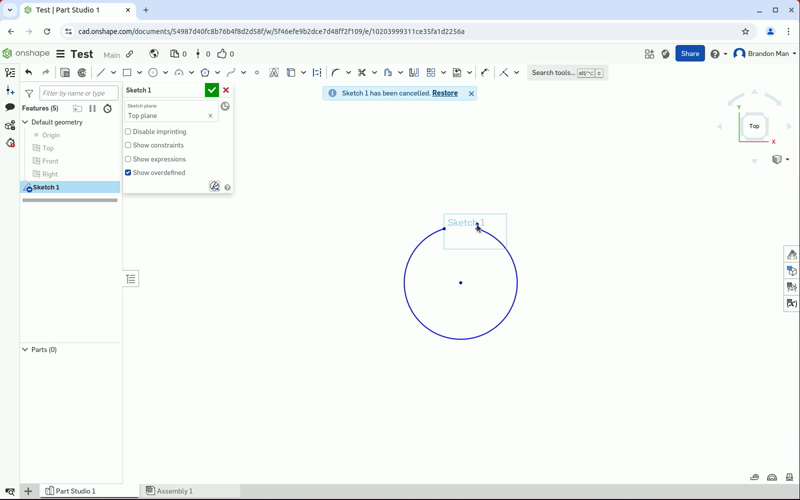
key(a)
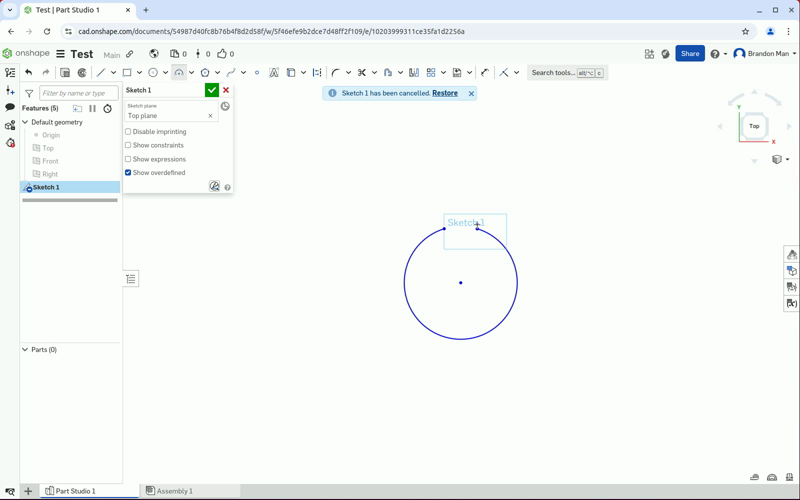
mouse_move(477, 224)
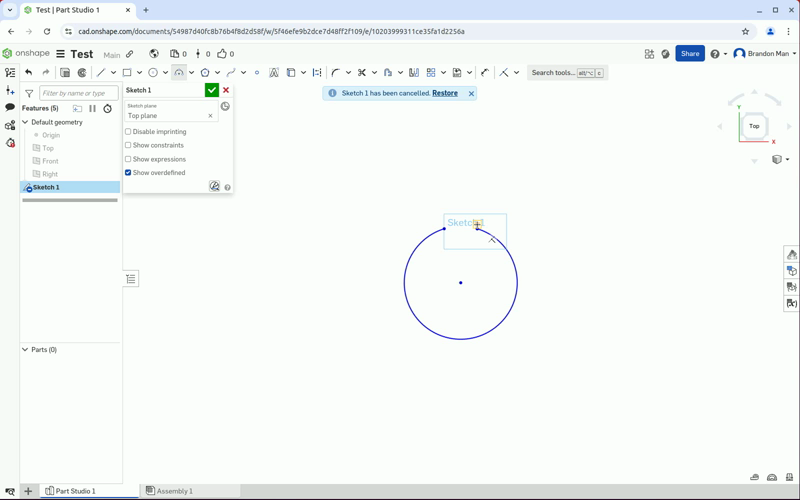
click(477, 224)
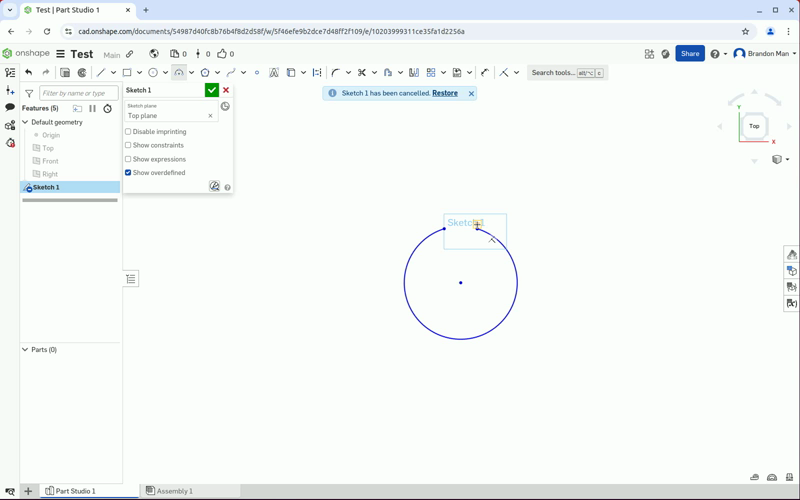
key_down(shift)
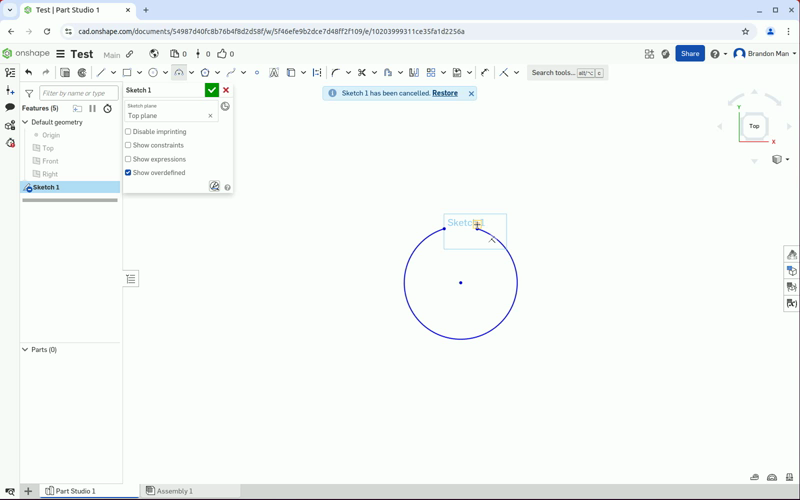
mouse_move(444, 224)
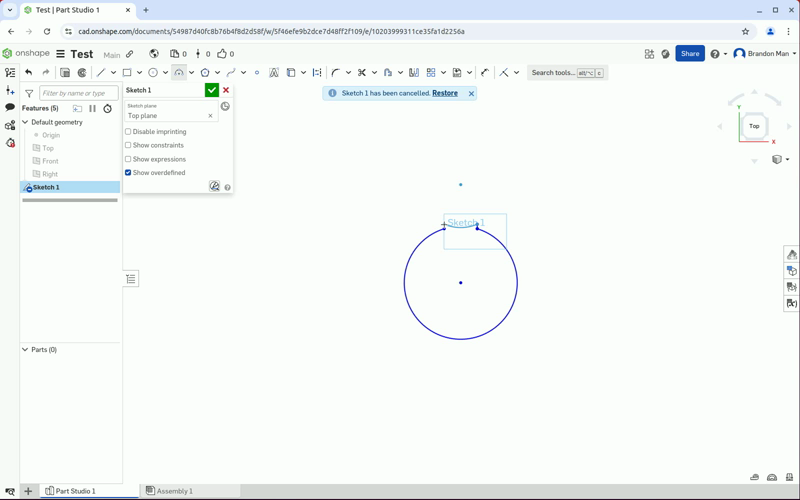
click(444, 224)
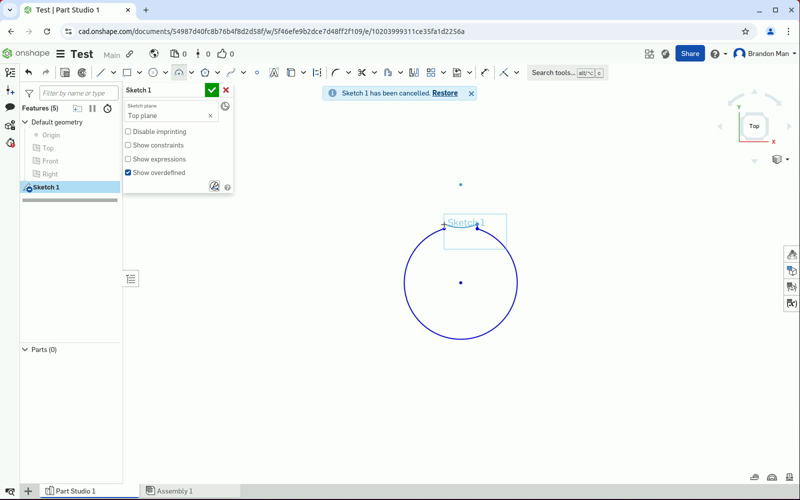
mouse_move(460, 344)
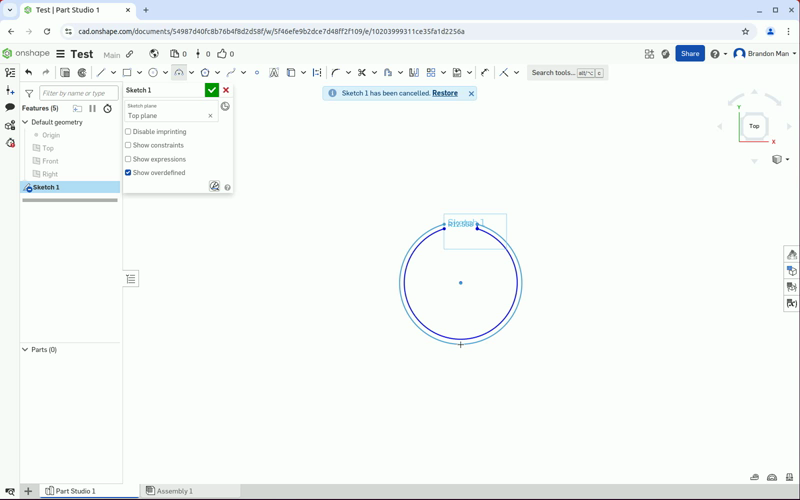
click(460, 344)
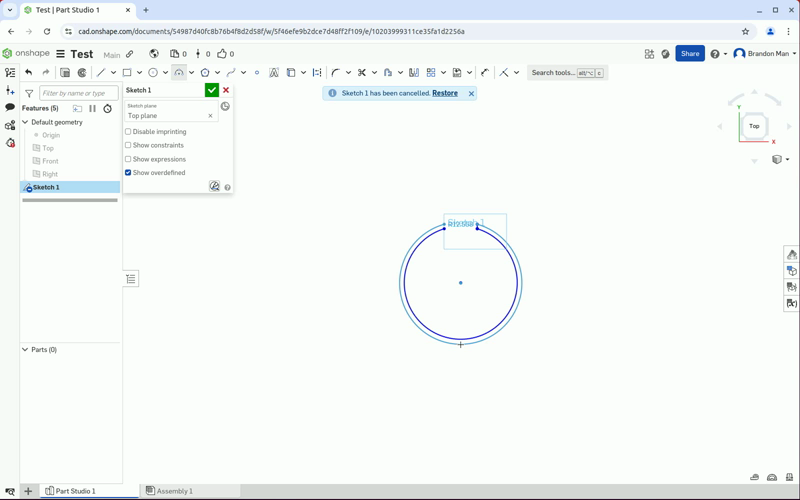
key_up(shift)
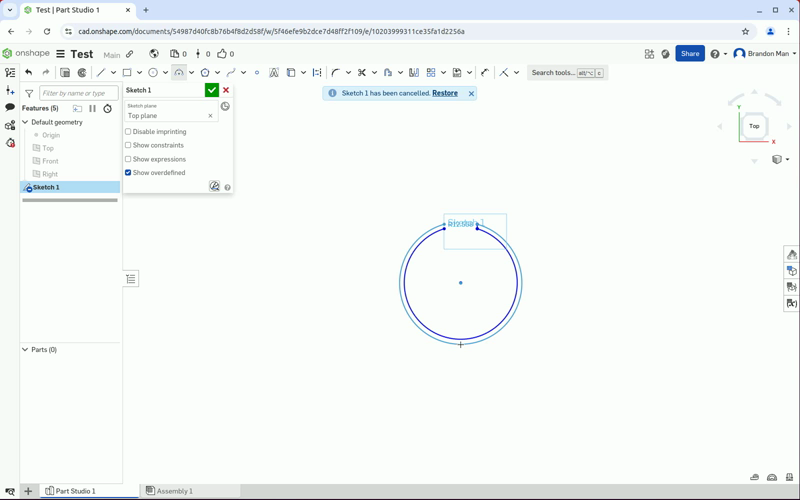
key(esc)
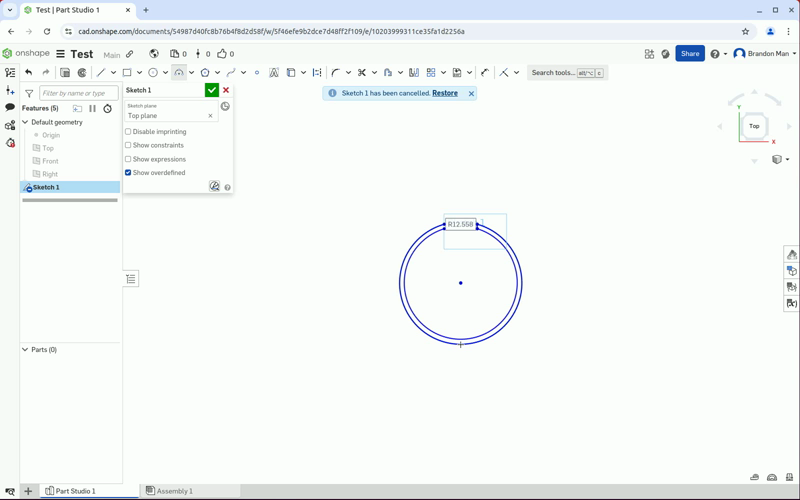
key(l)
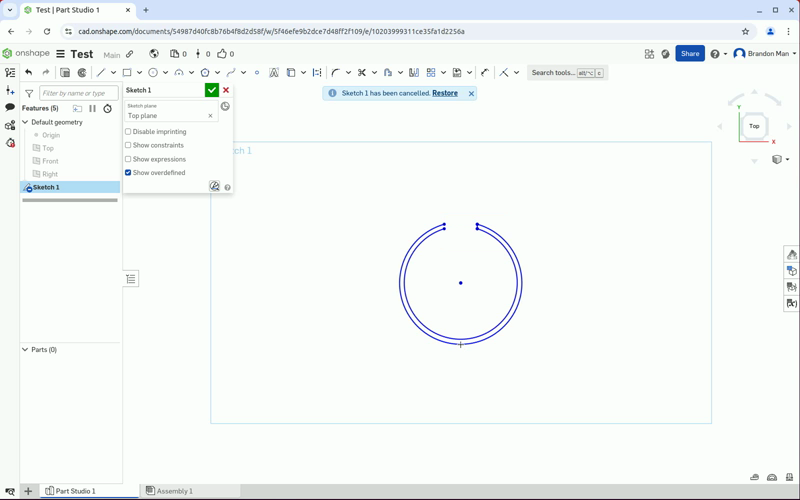
mouse_move(444, 224)
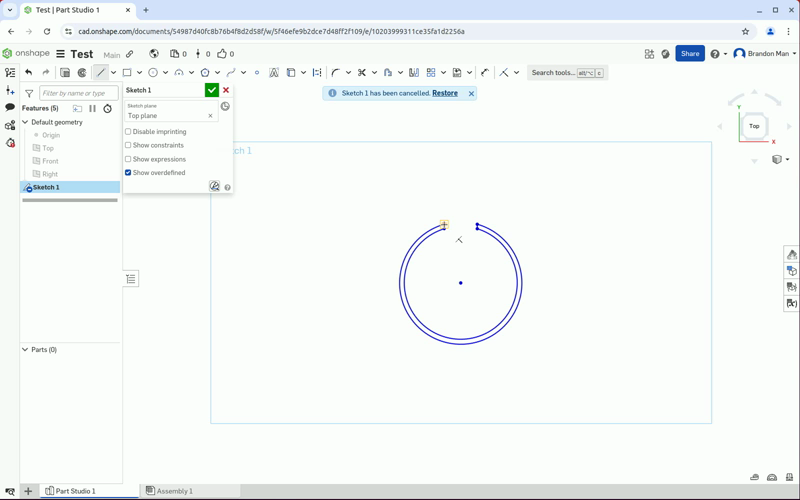
click(444, 224)
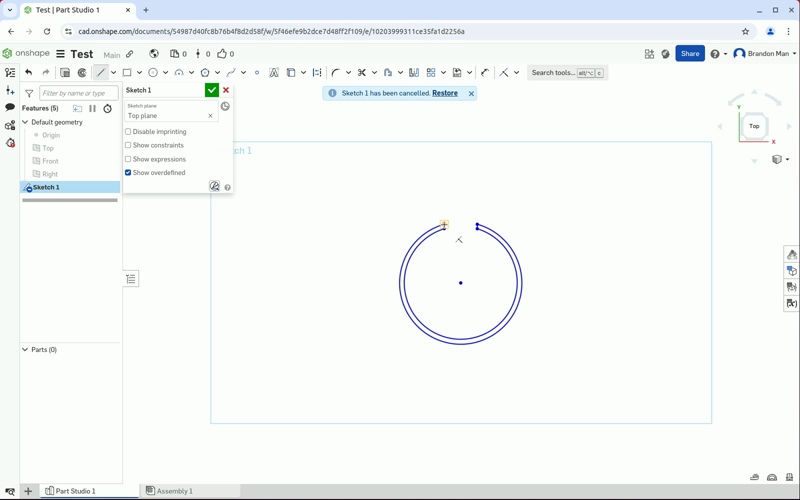
mouse_move(474, 224)
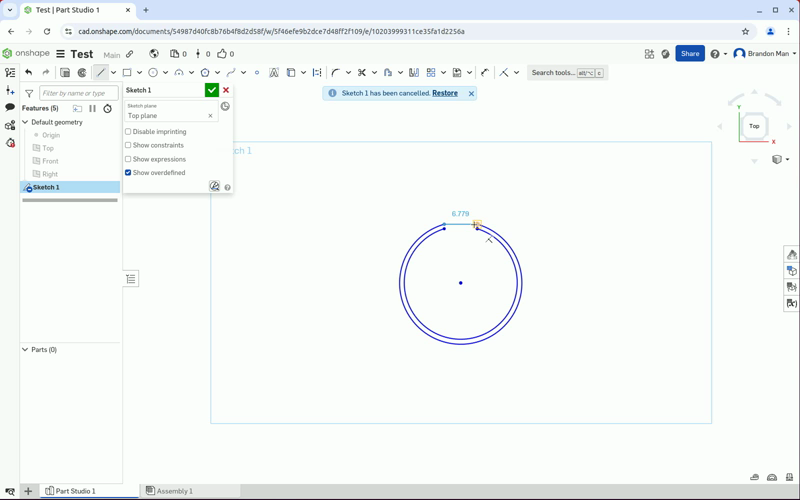
key_down(shift)
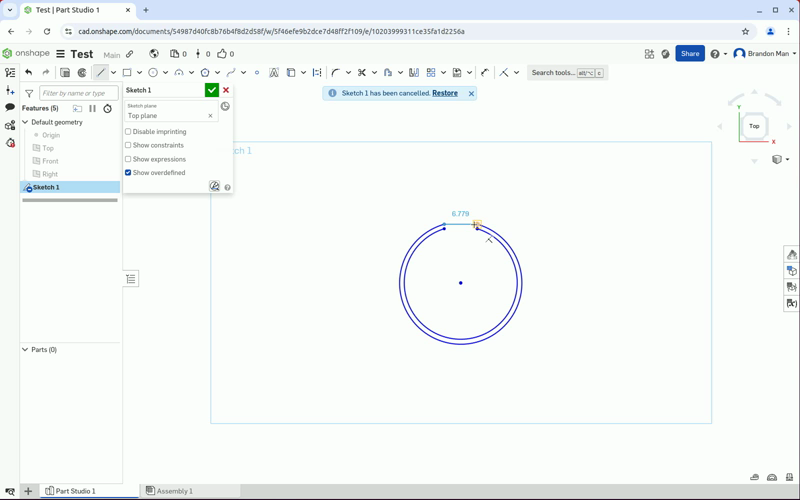
mouse_move(444, 228)
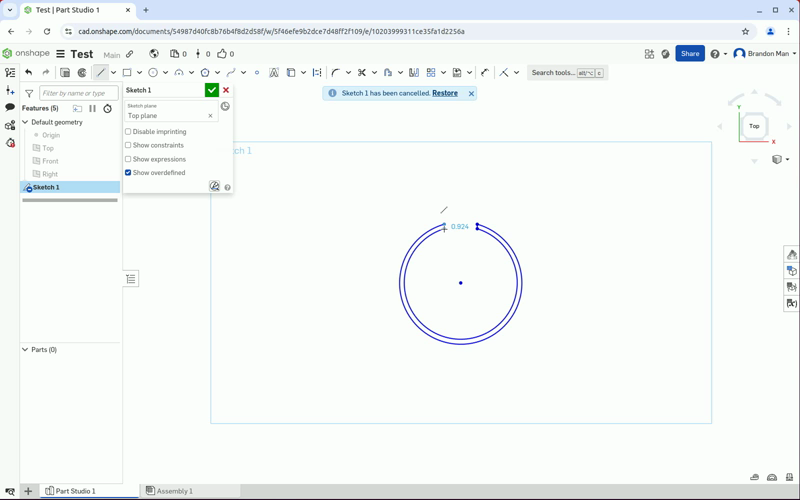
scroll(6)
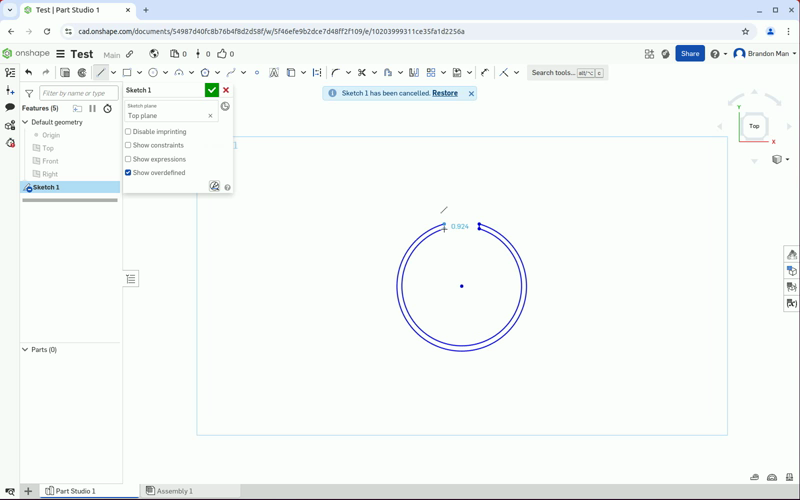
scroll(6)
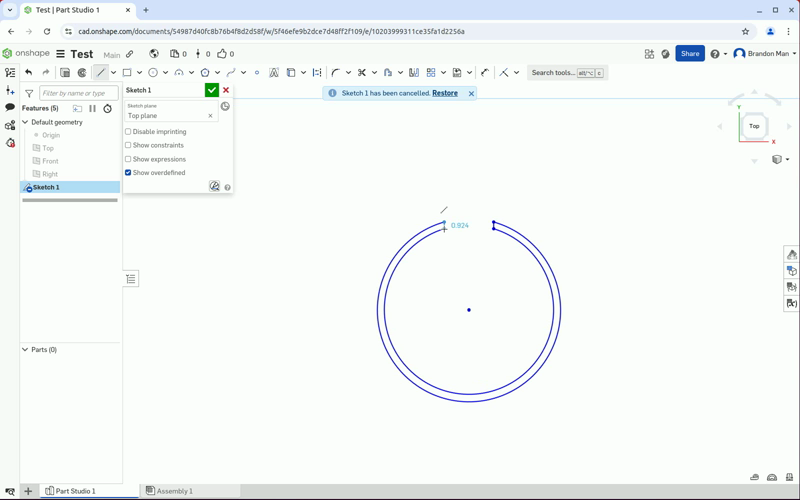
scroll(6)
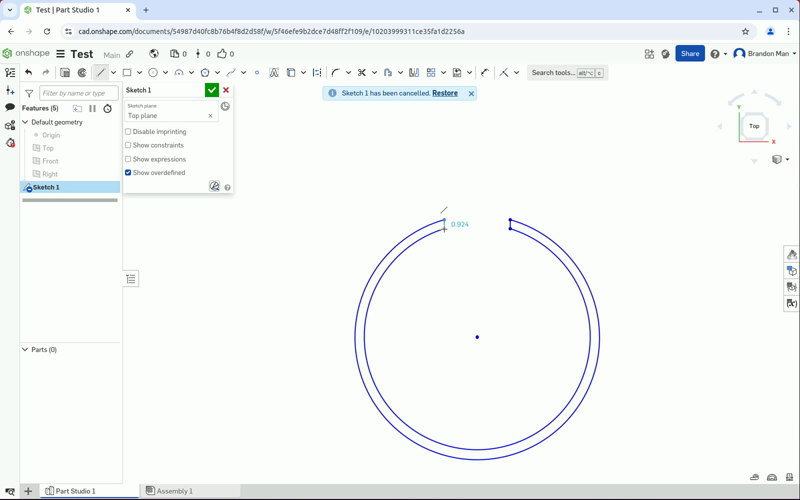
scroll(6)
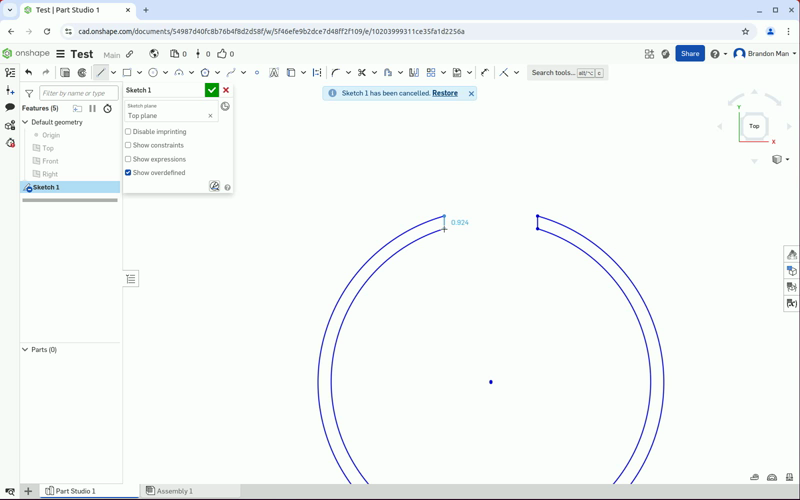
scroll(6)
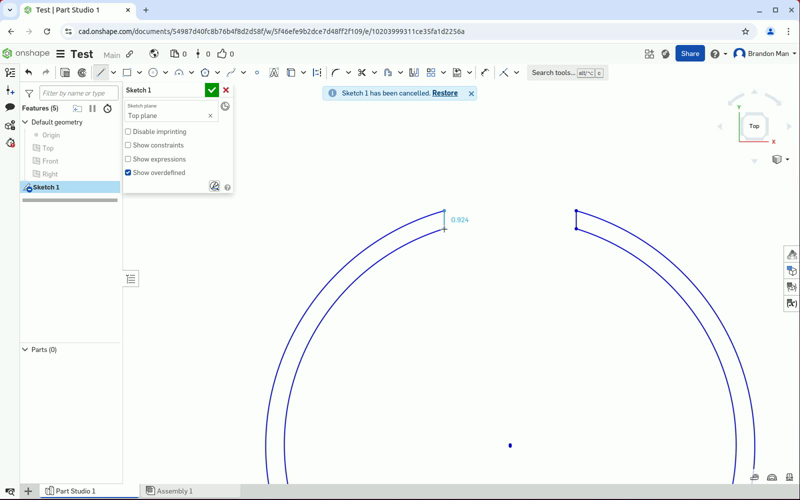
scroll(6)
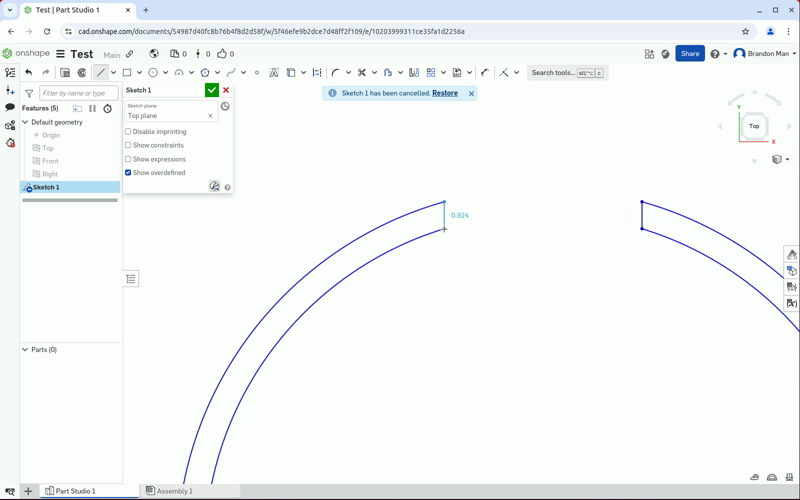
scroll(6)
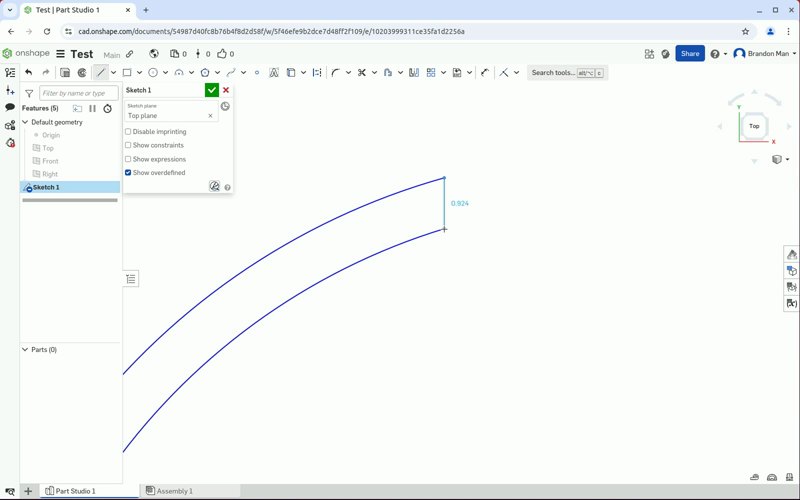
key_up(shift)
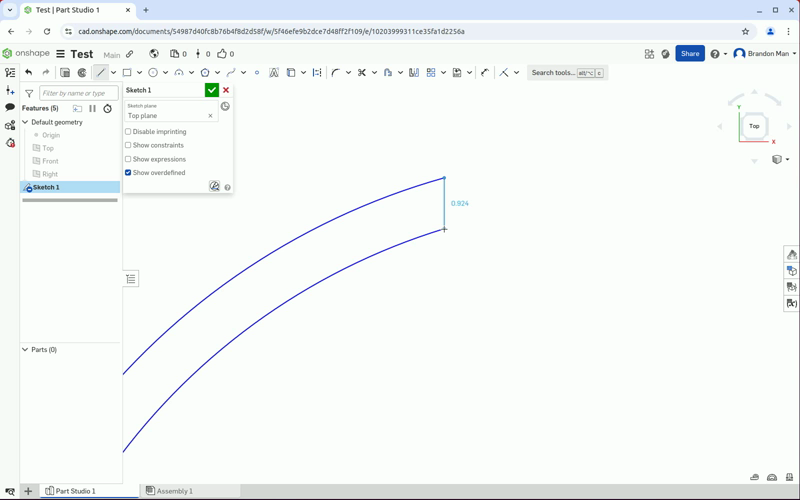
click(444, 228)
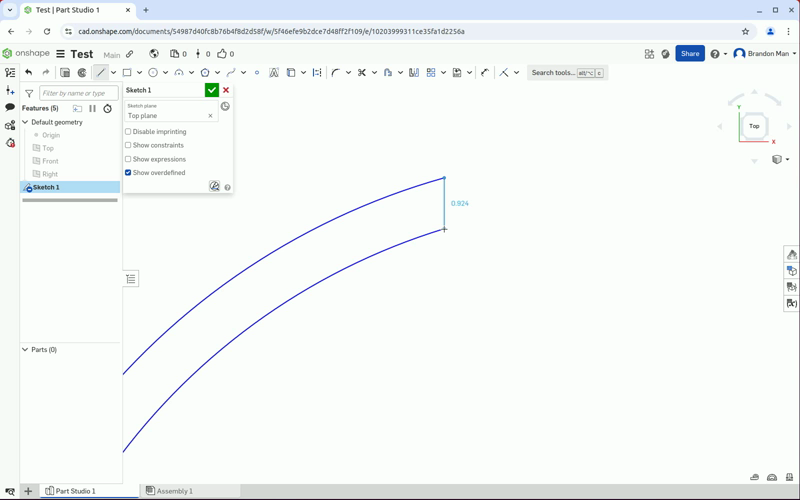
scroll(-6)
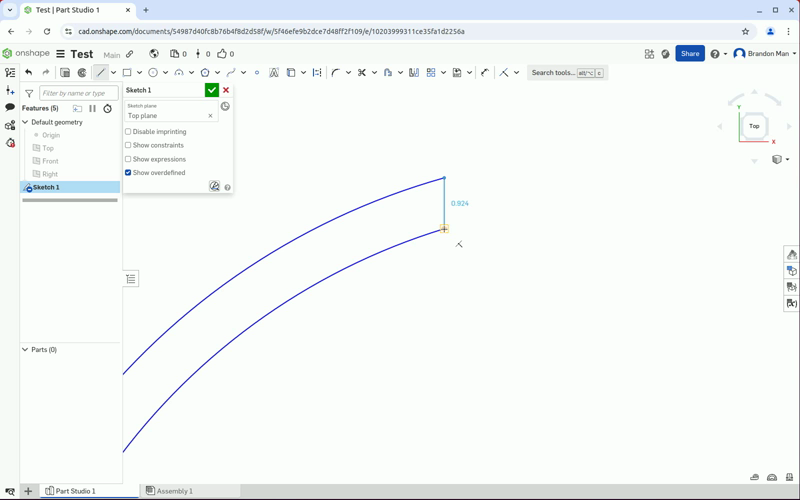
scroll(-6)
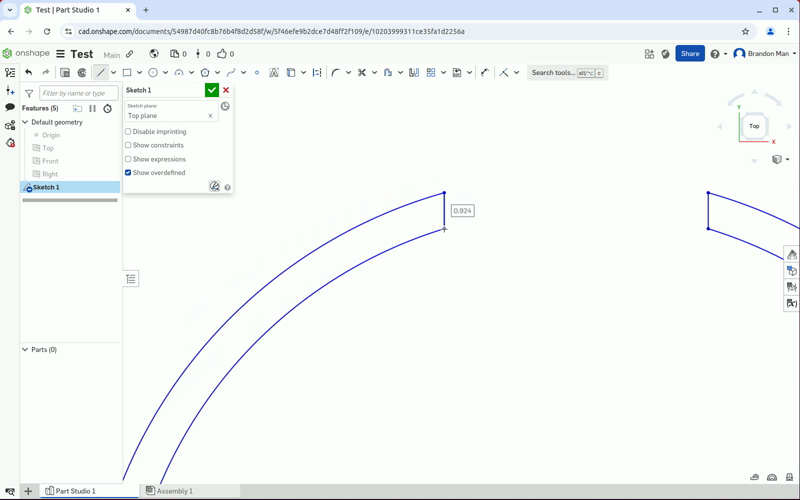
scroll(-6)
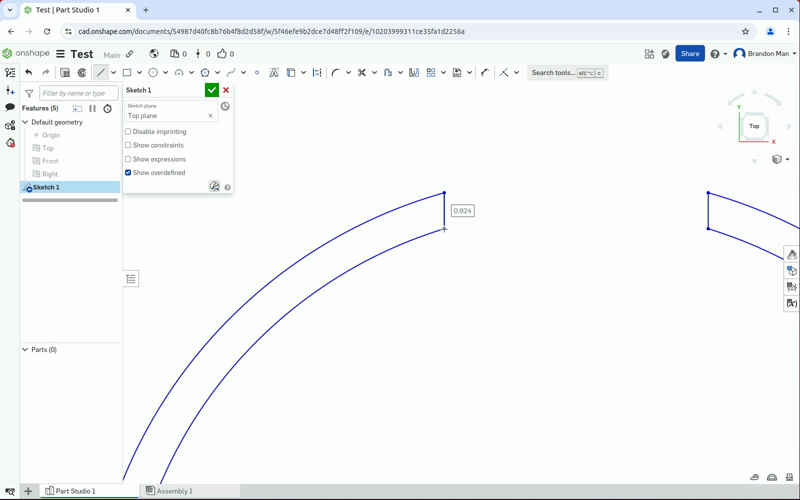
scroll(-6)
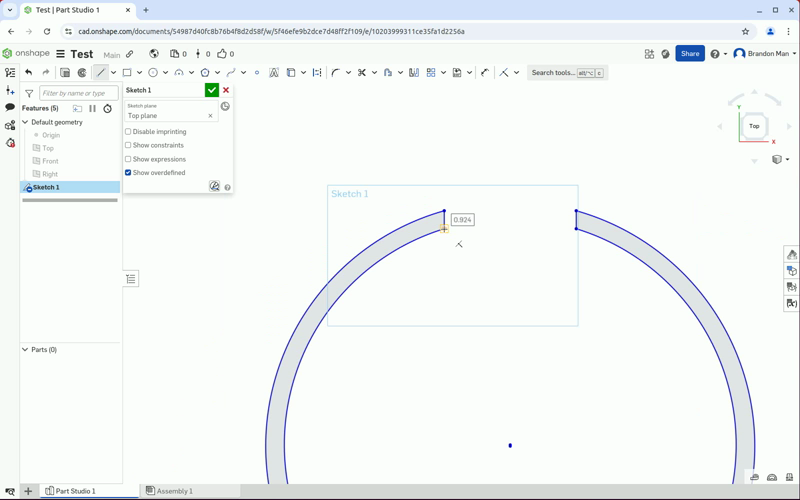
scroll(-6)
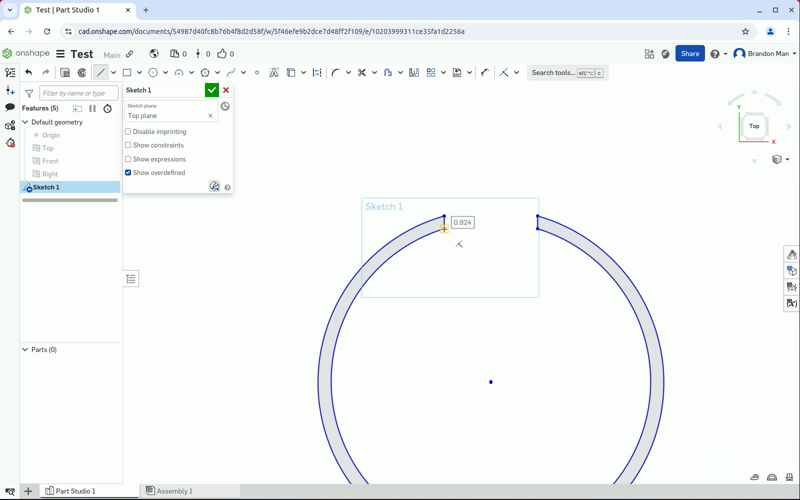
scroll(-6)
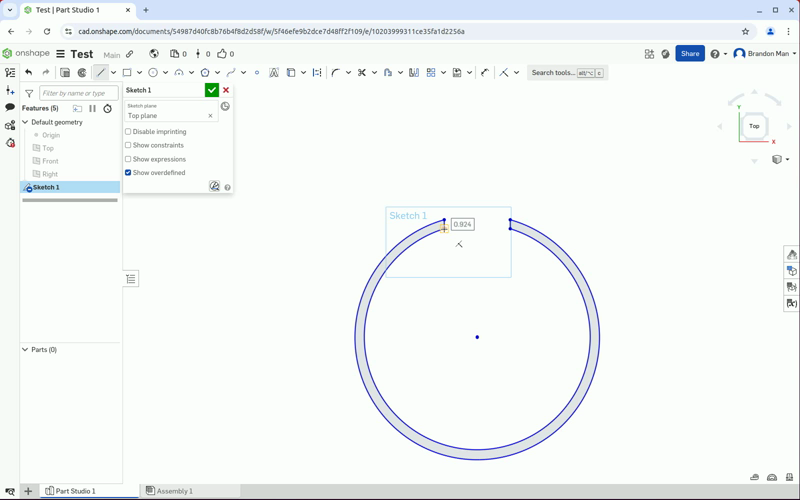
scroll(-6)
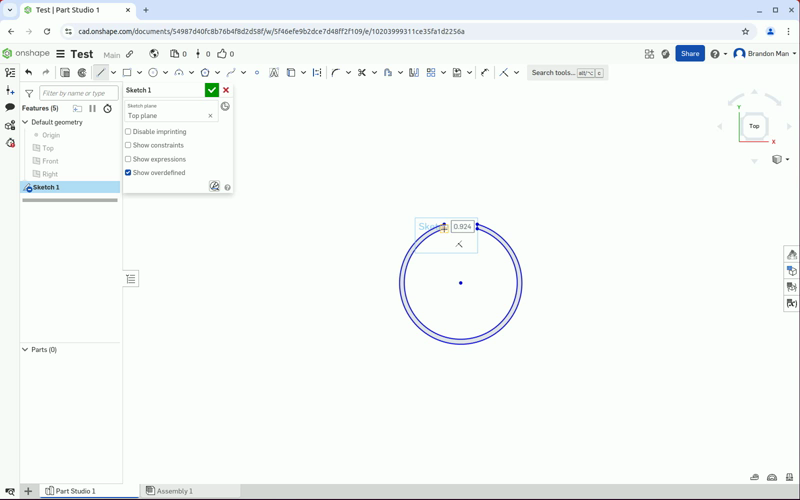
key(esc)
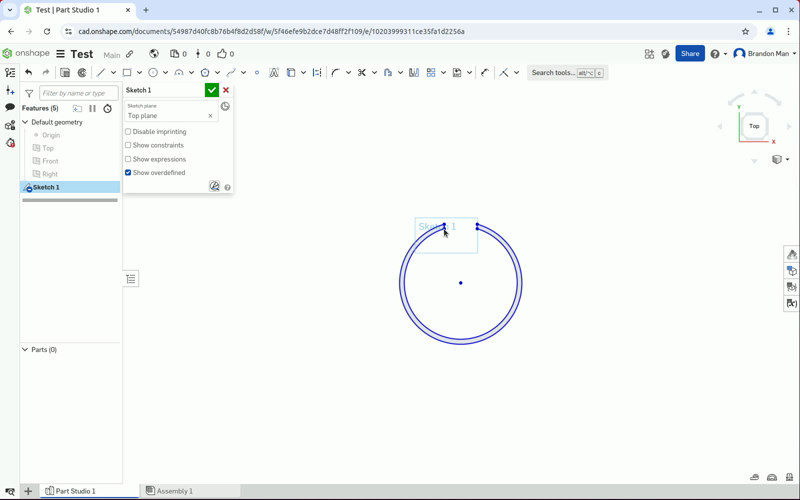
mouse_move(441, 227)
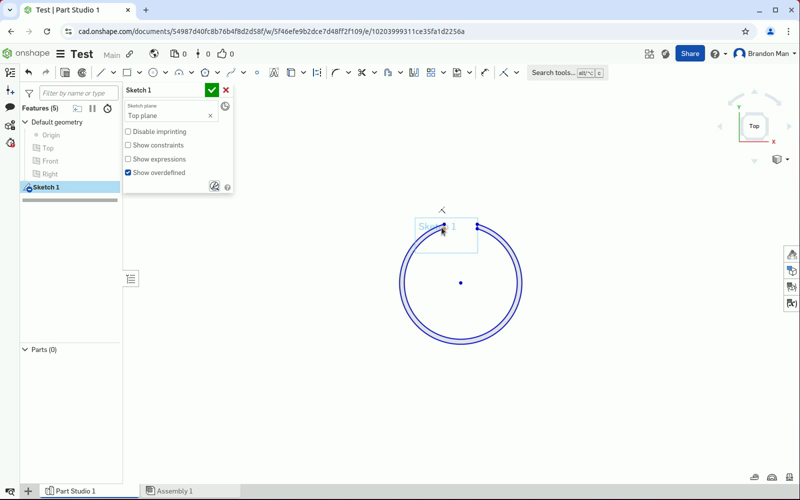
scroll(6)
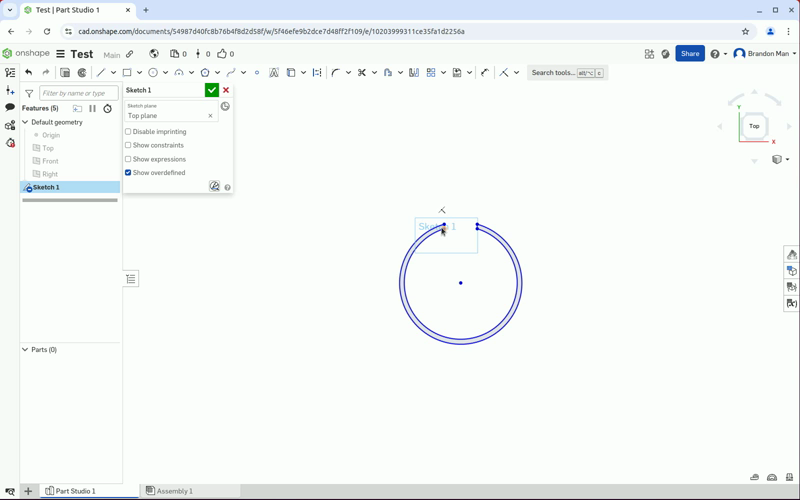
scroll(6)
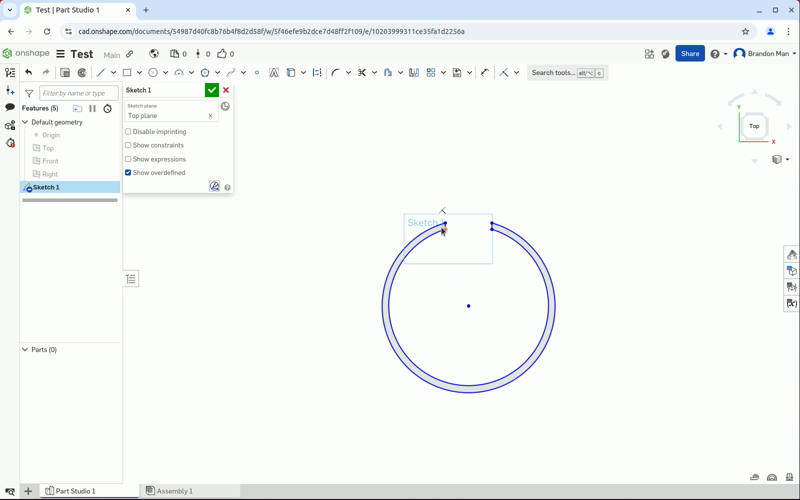
scroll(6)
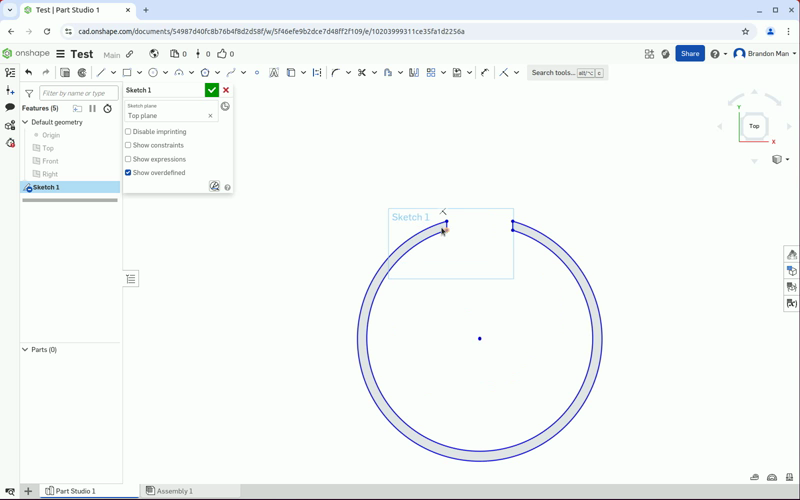
scroll(6)
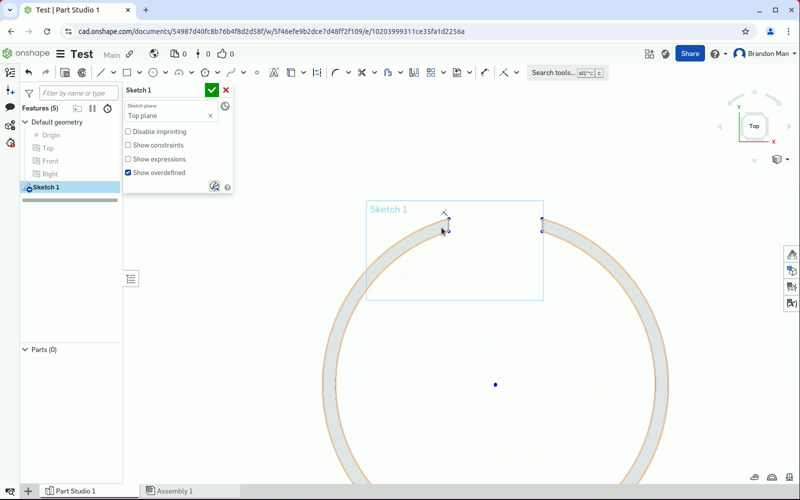
scroll(6)
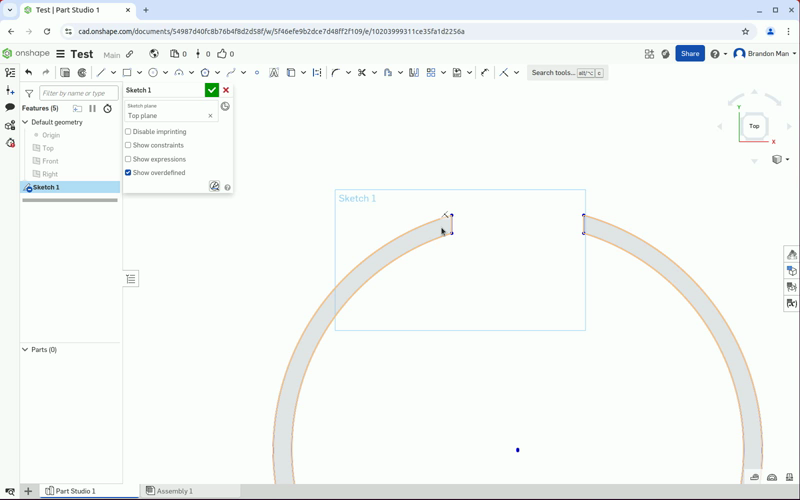
scroll(6)
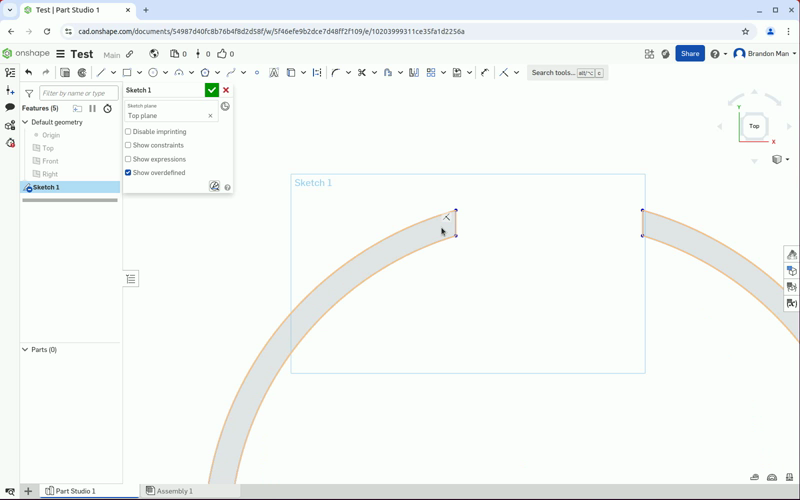
scroll(6)
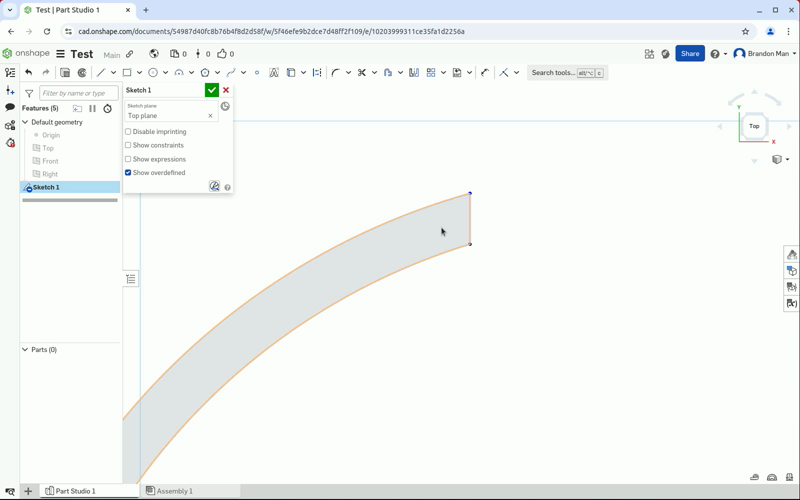
click(441, 227)
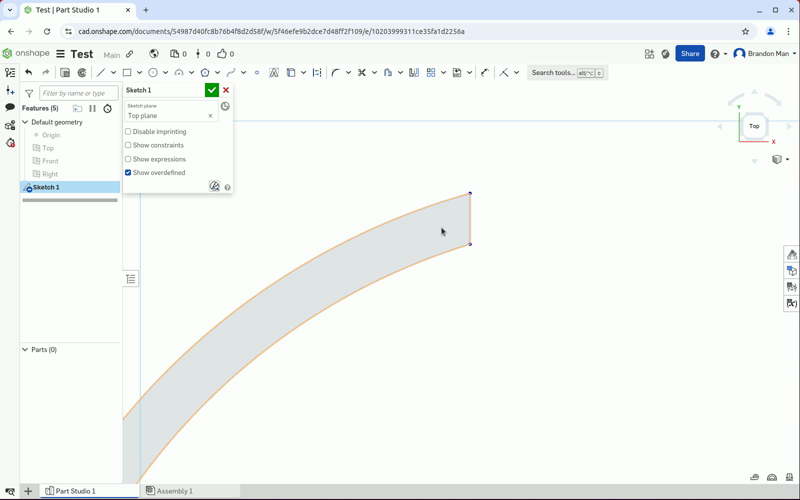
scroll(-6)
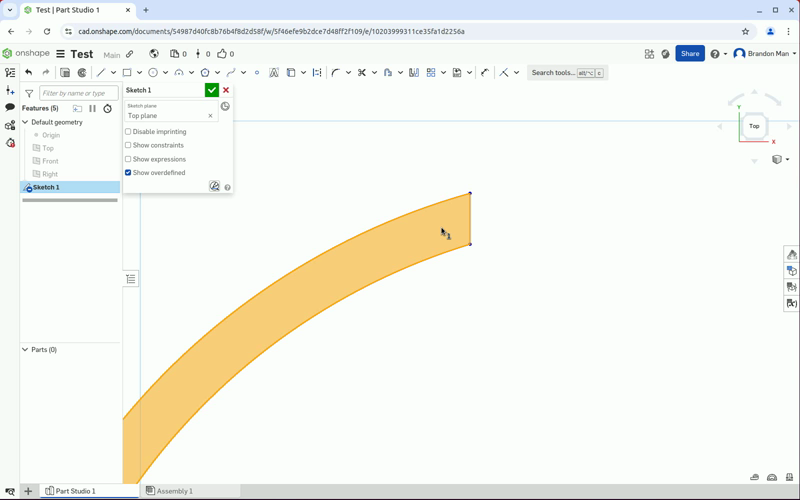
scroll(-6)
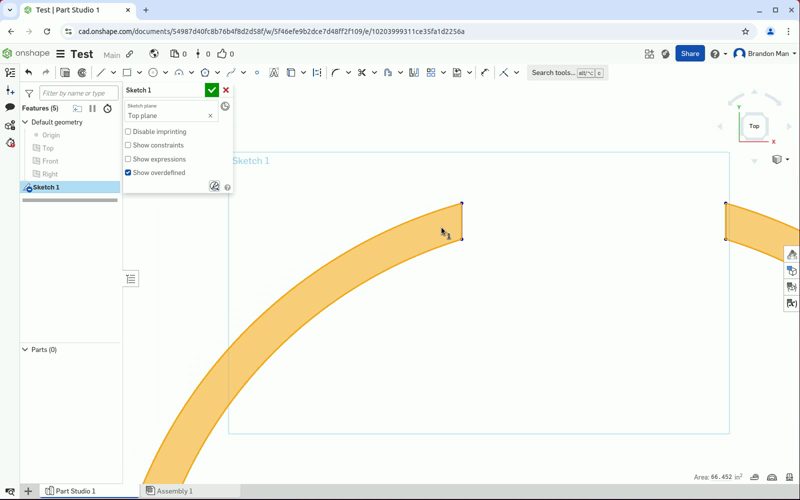
scroll(-6)
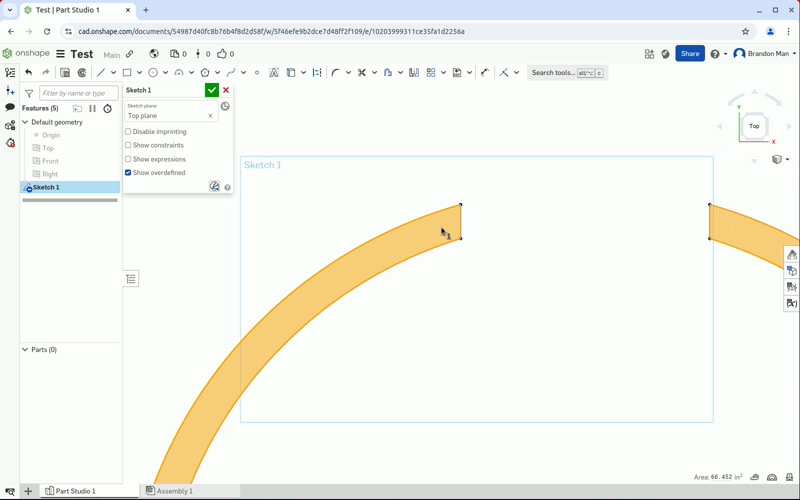
scroll(-6)
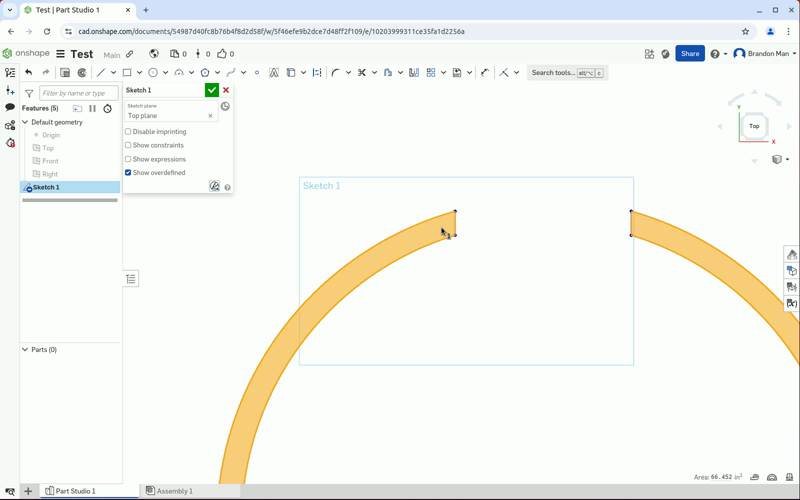
scroll(-6)
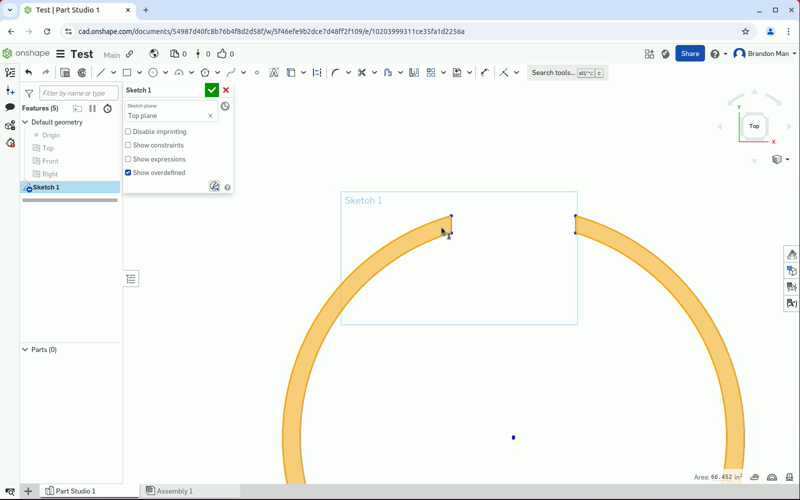
scroll(-6)
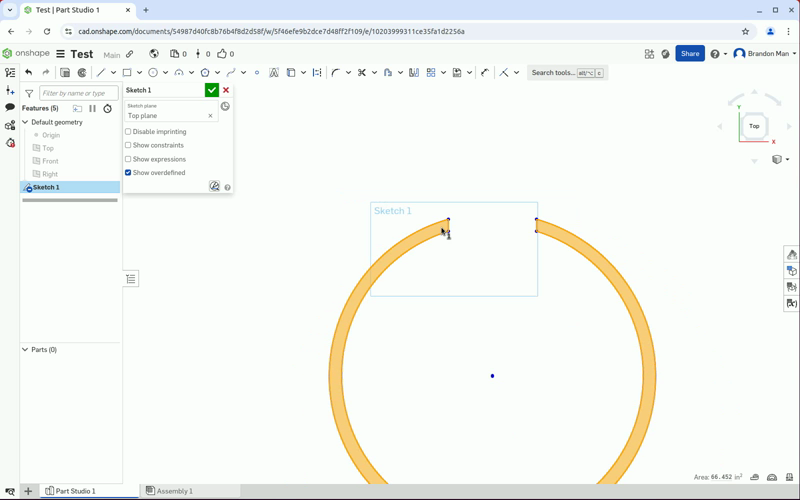
scroll(-6)
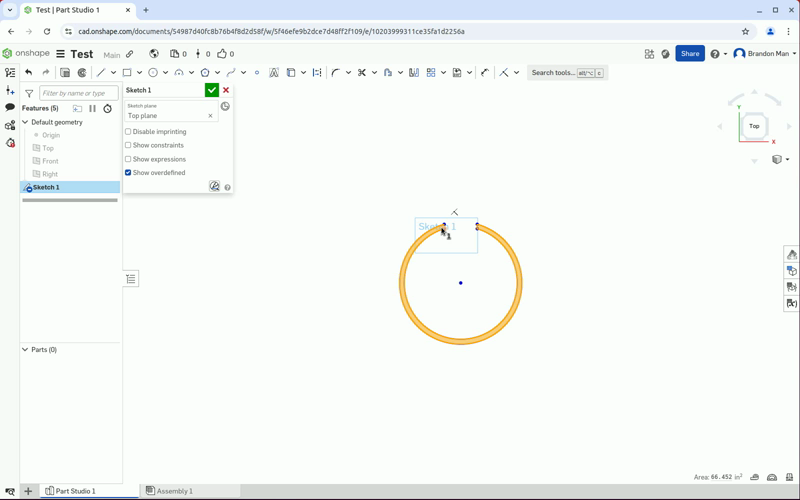
mouse_move(73, 352)
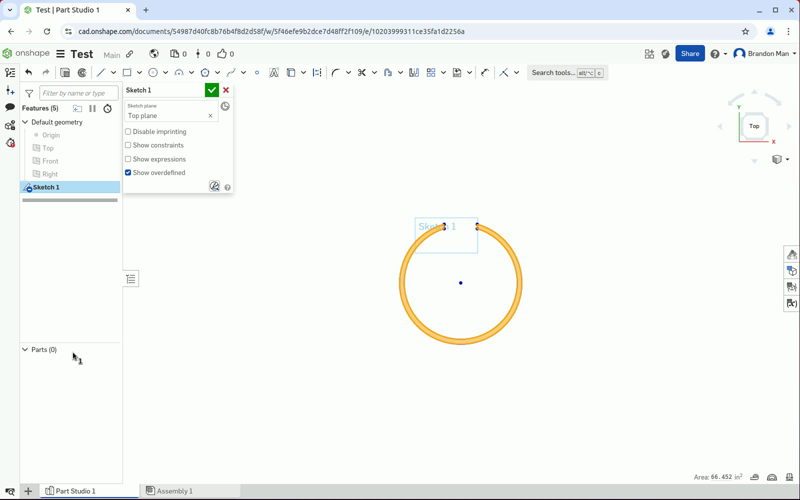
key(shift+y)
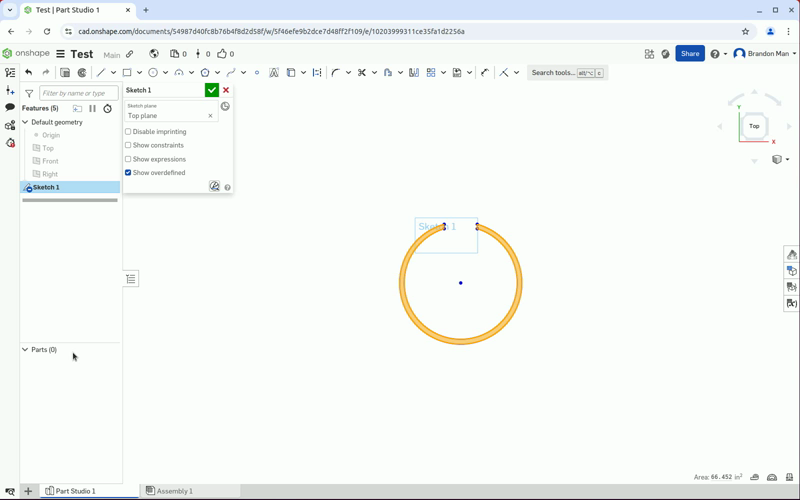
key(shift+e)
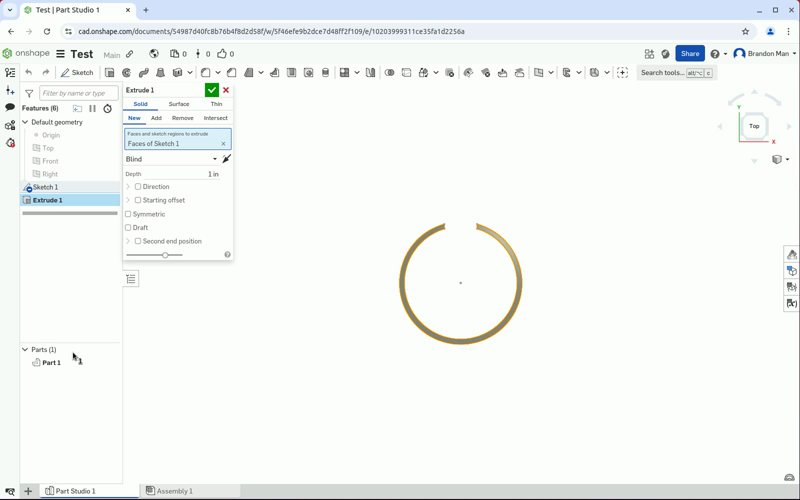
mouse_move(143, 106)
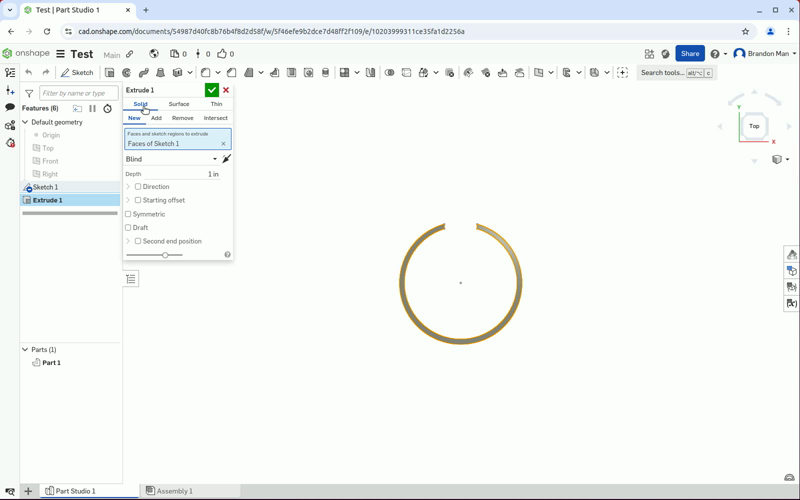
click(143, 106)
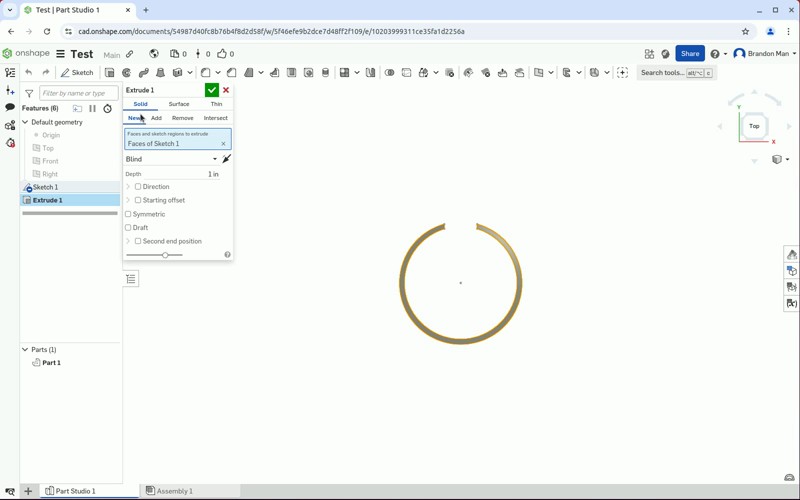
mouse_move(137, 120)
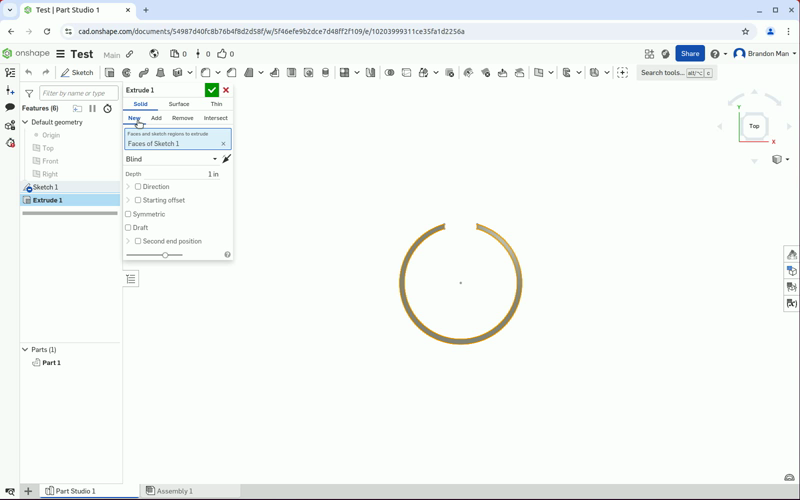
click(137, 120)
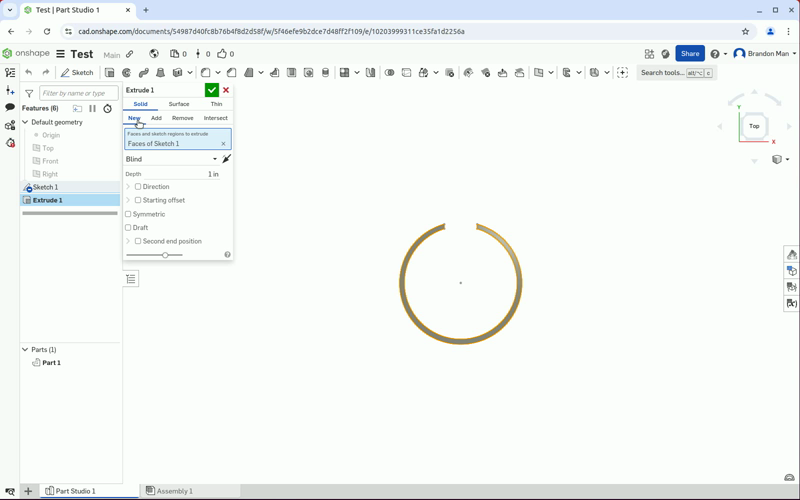
key(tab, 4)
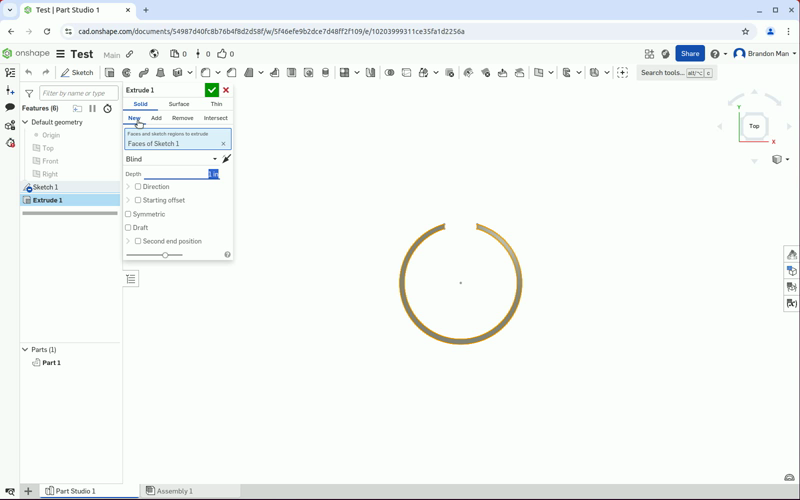
text(-23.108)
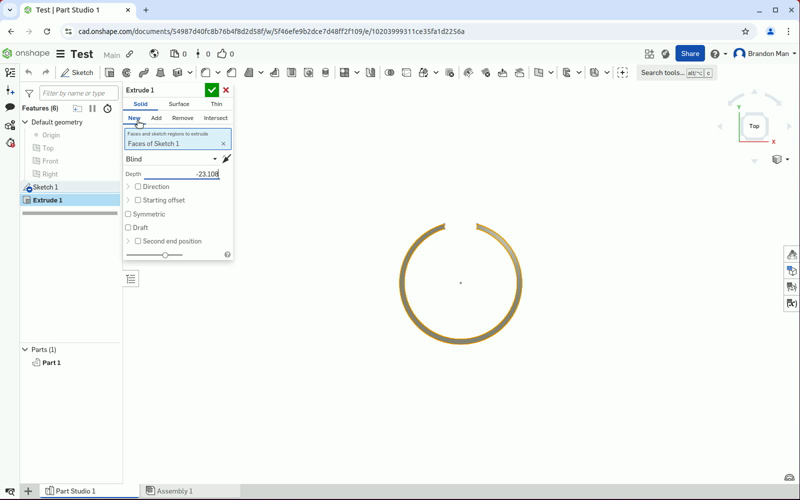
key(enter)
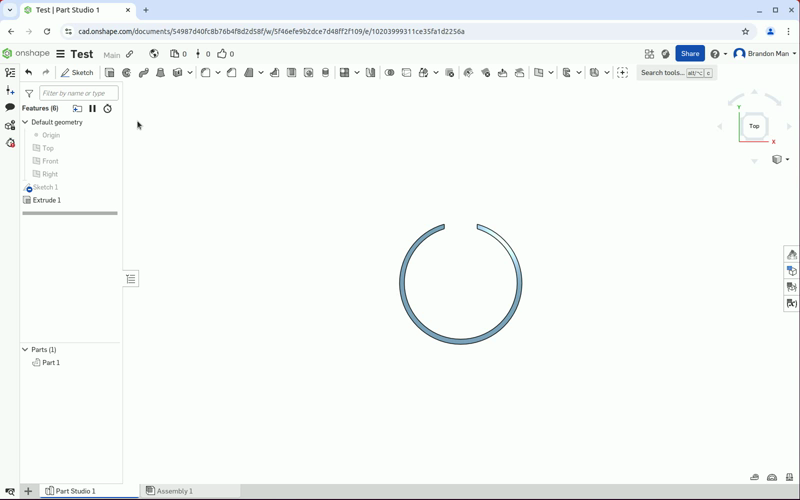
key(shift+h)
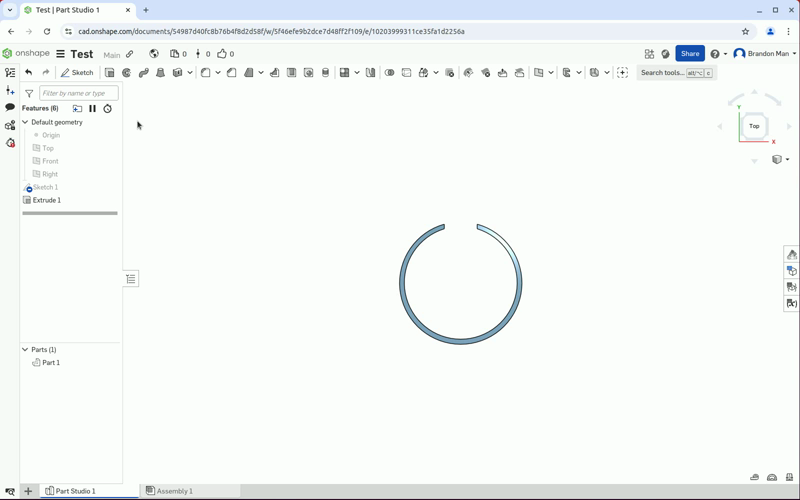
key(shift+h)
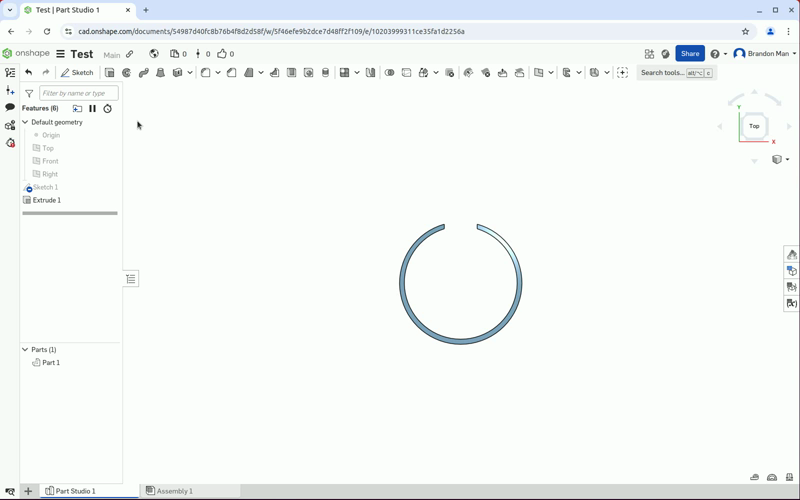
mouse_move(73, 189)
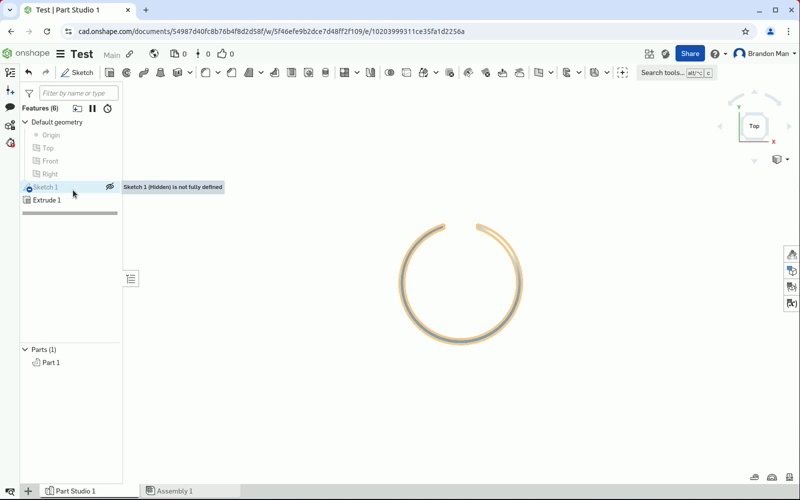
click(73, 189)
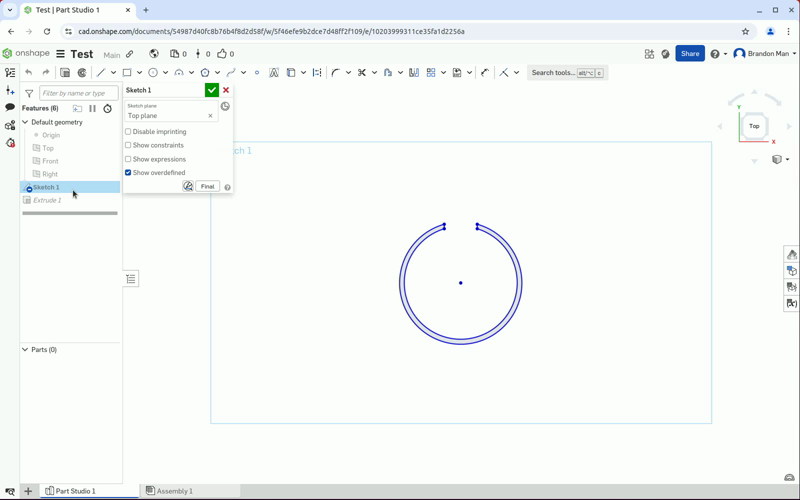
mouse_move(229, 92)
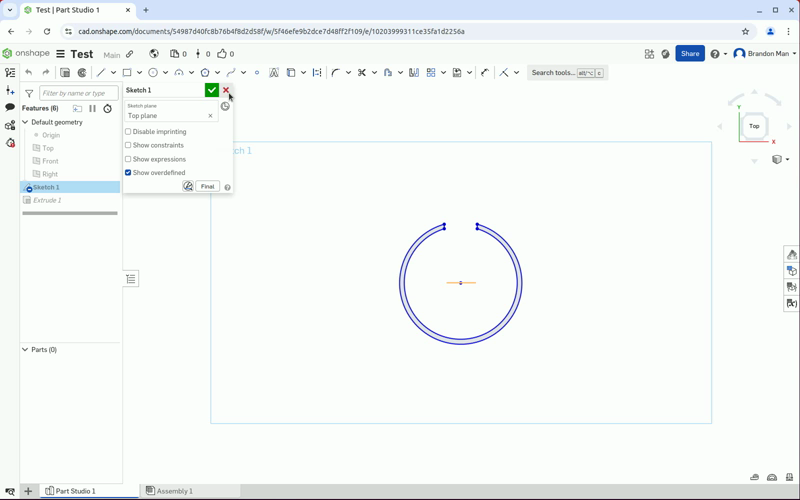
click(229, 92)
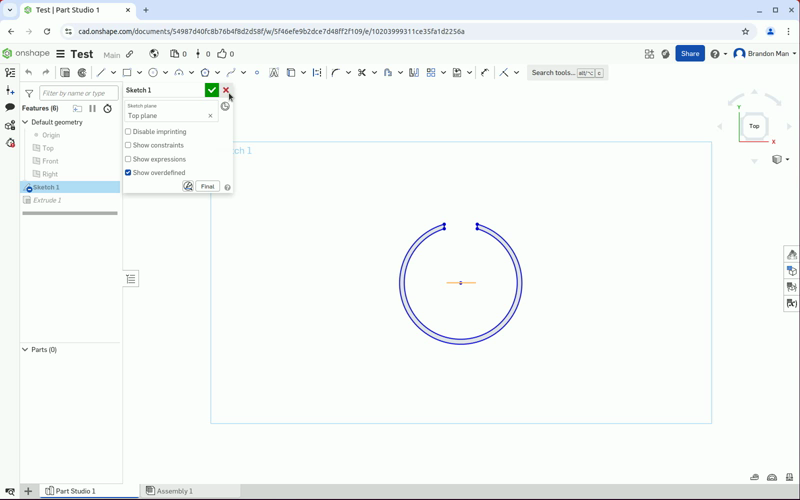
key(shift+s)
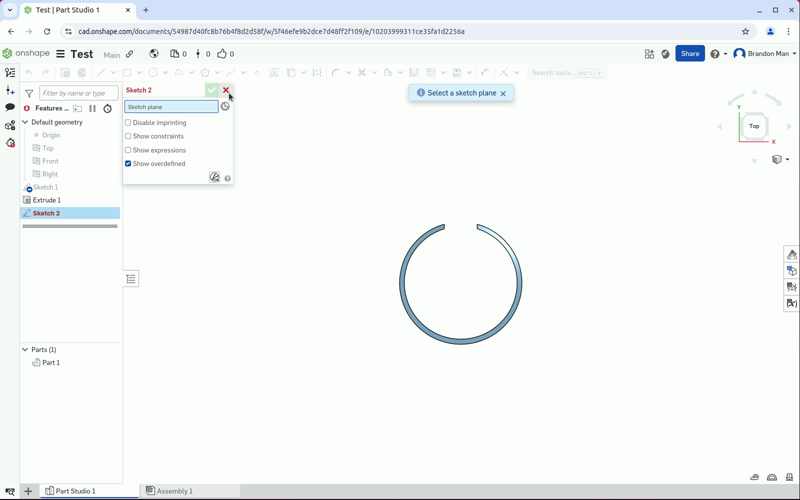
mouse_move(73, 150)
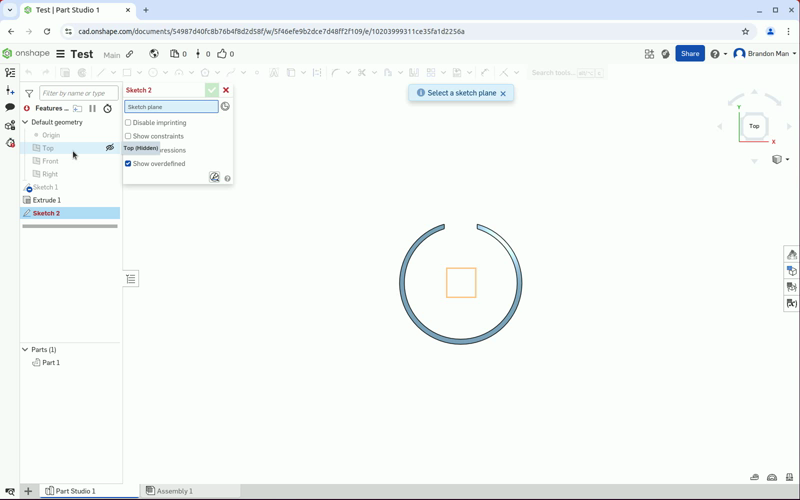
click(73, 150)
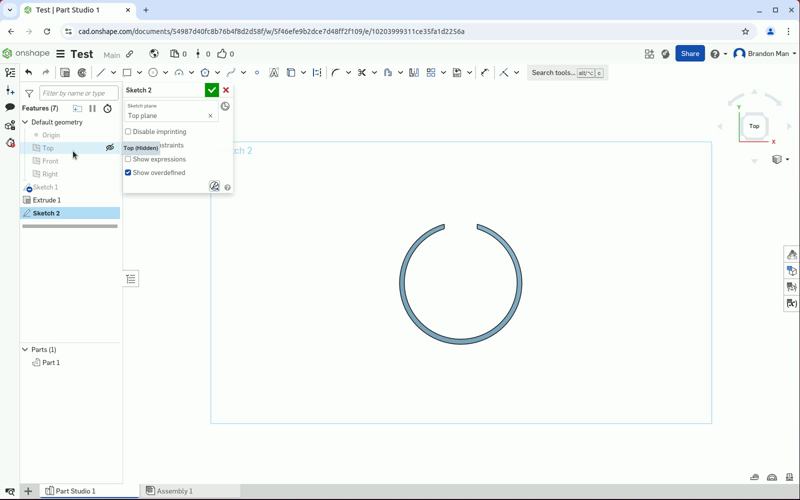
mouse_move(73, 352)
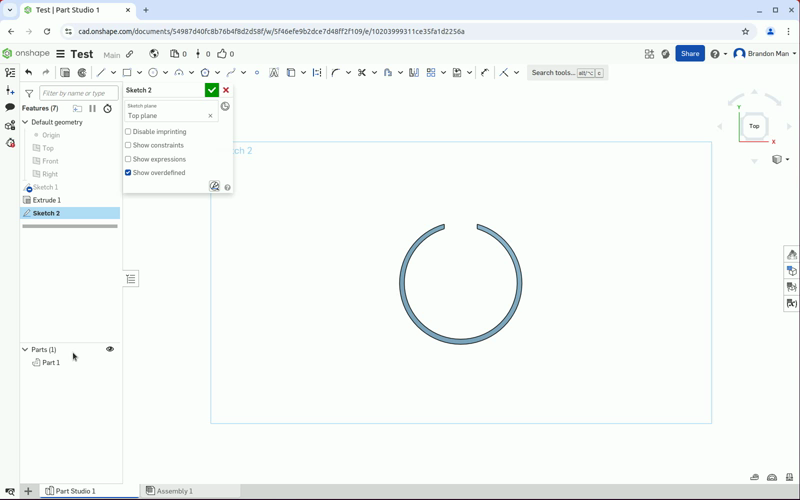
key(y)
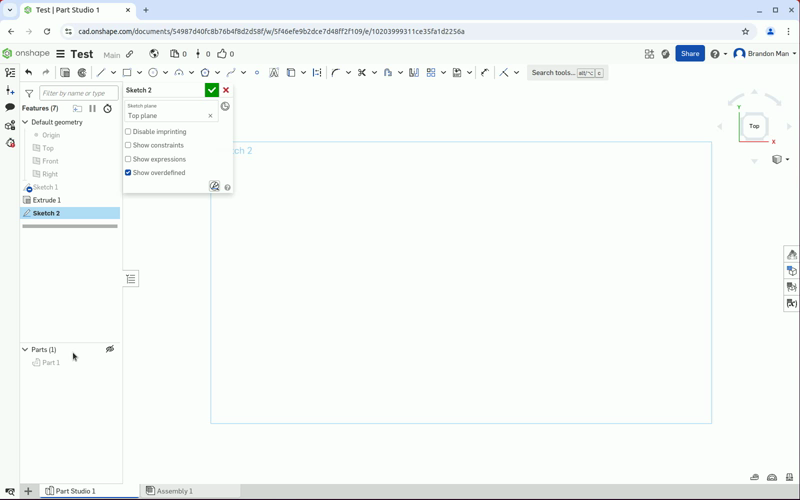
key(c)
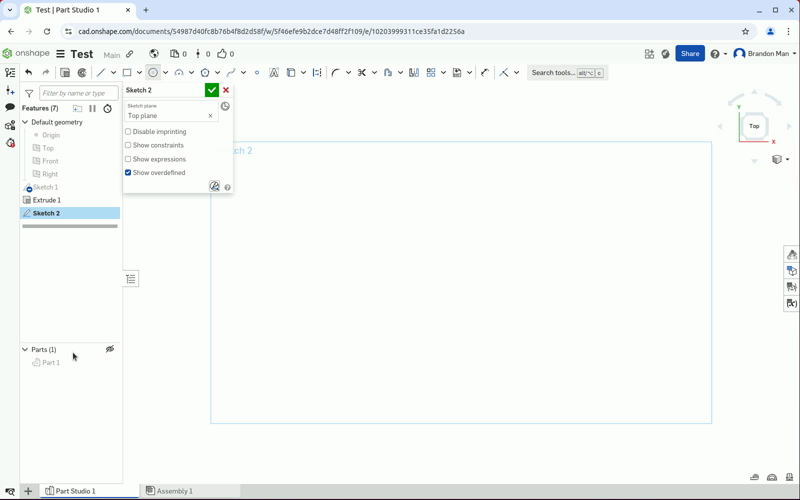
key_down(shift)
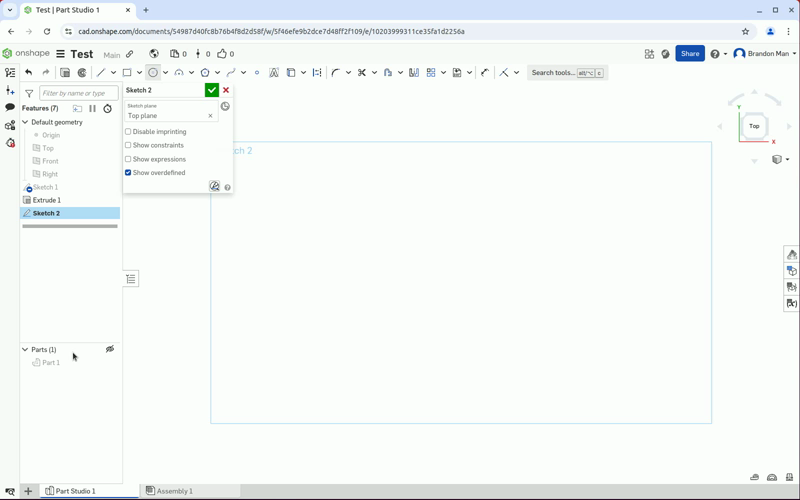
mouse_move(461, 282)
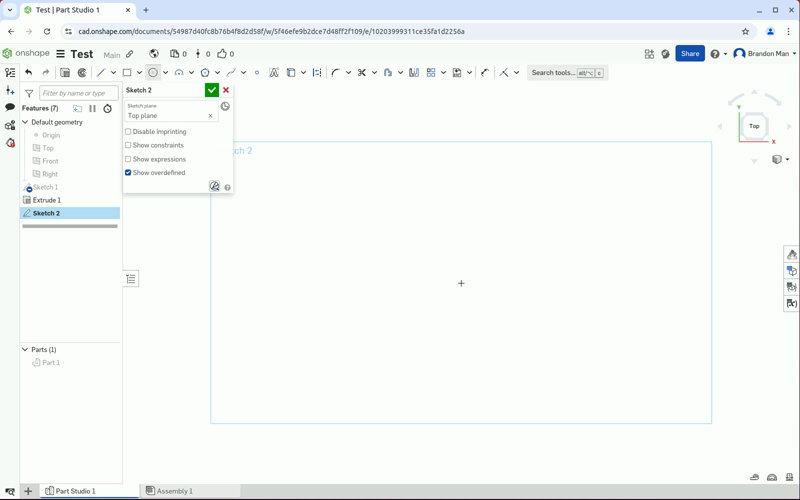
click(461, 282)
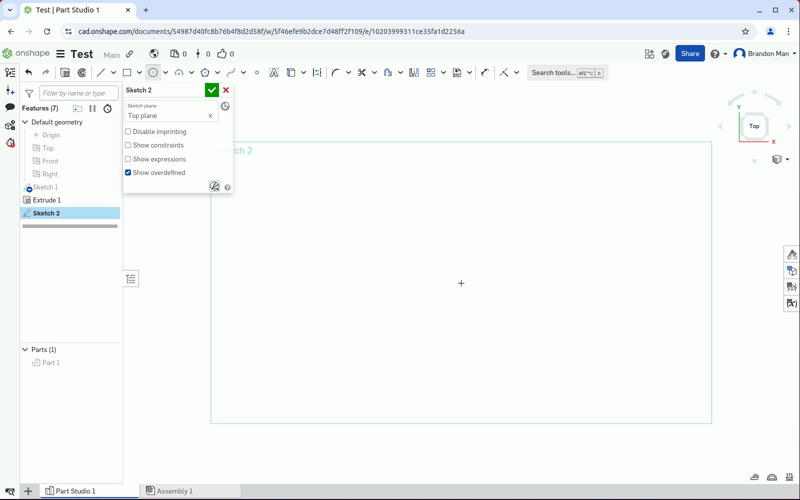
key_up(shift)
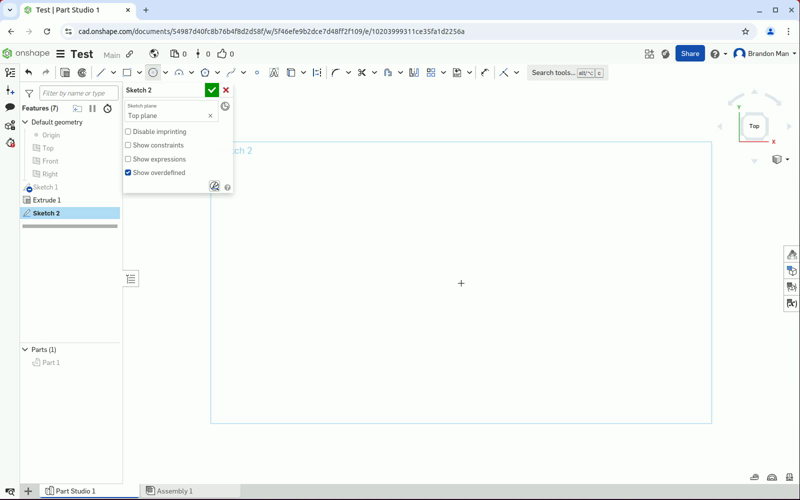
mouse_move(522, 282)
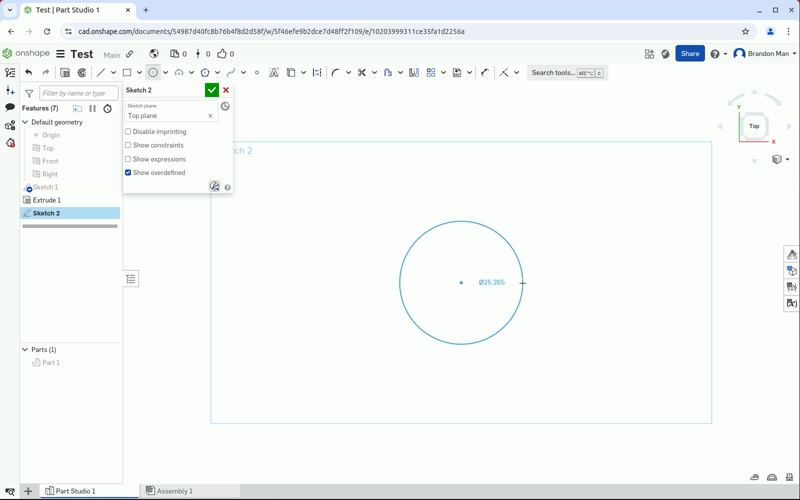
click(522, 282)
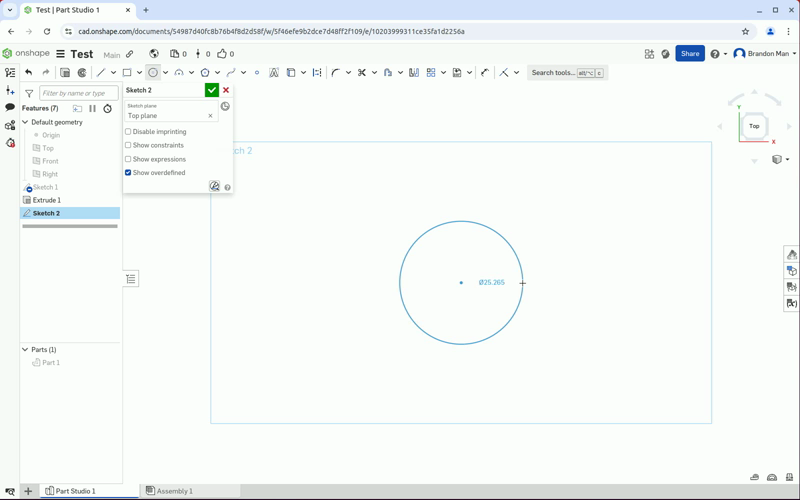
key(esc)
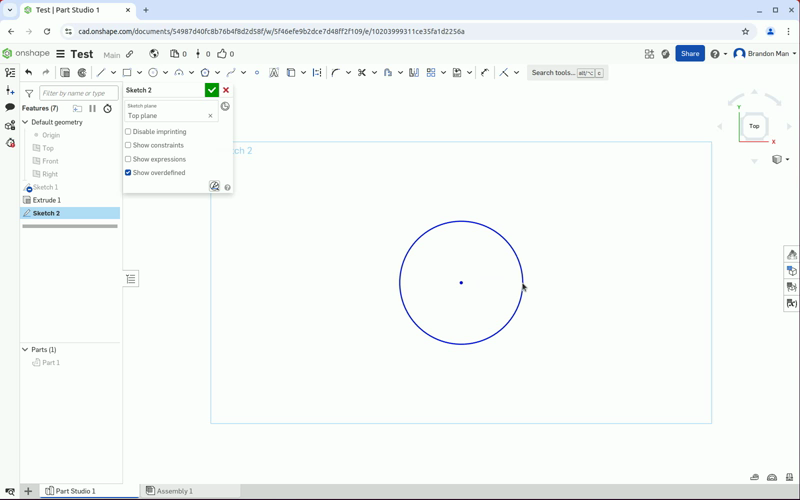
key(c)
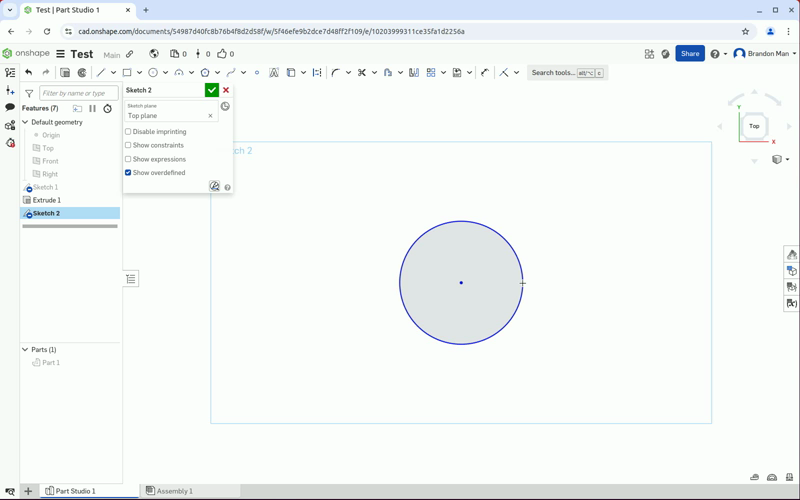
key_down(shift)
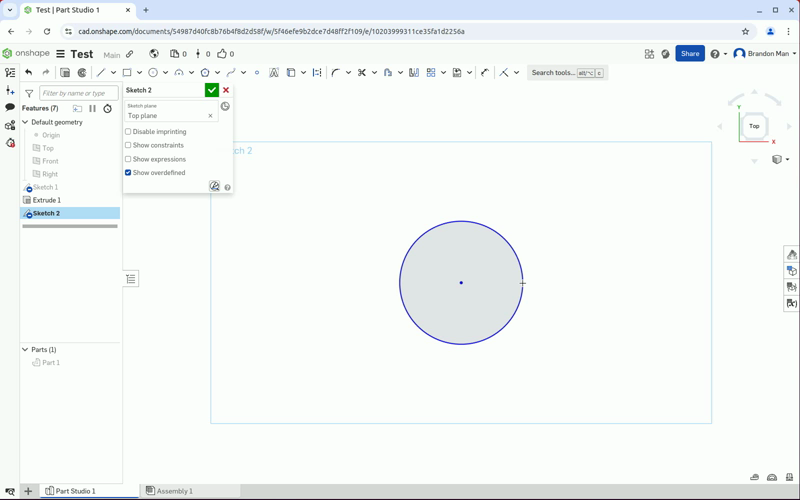
mouse_move(461, 282)
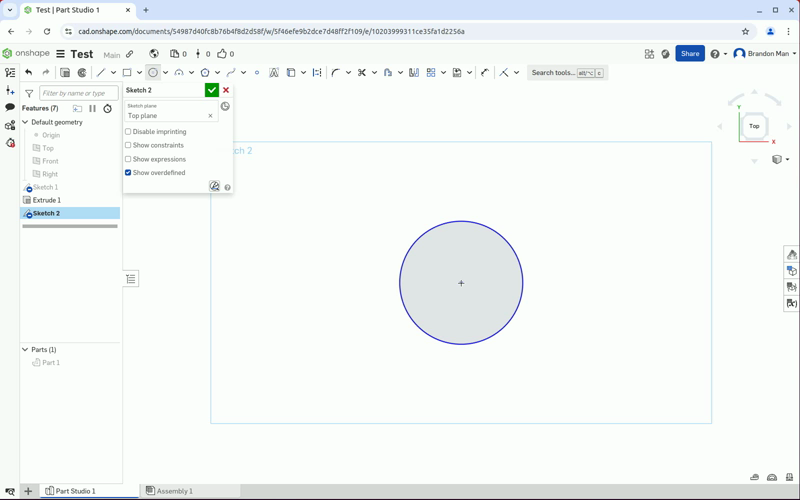
click(461, 282)
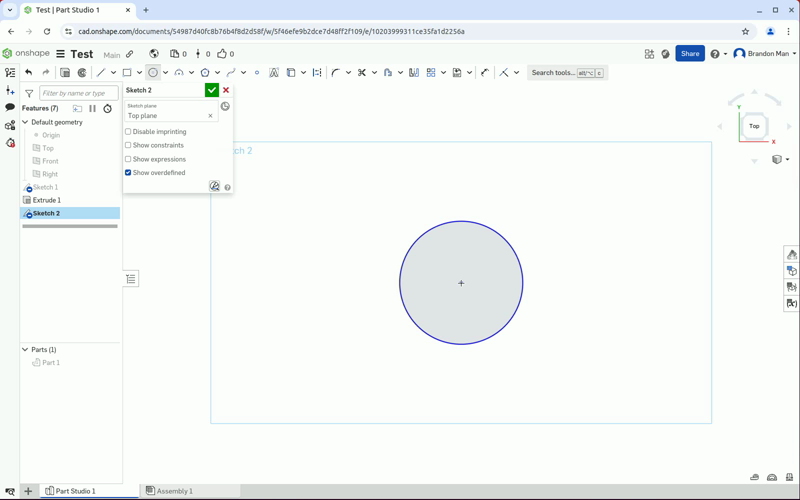
key_up(shift)
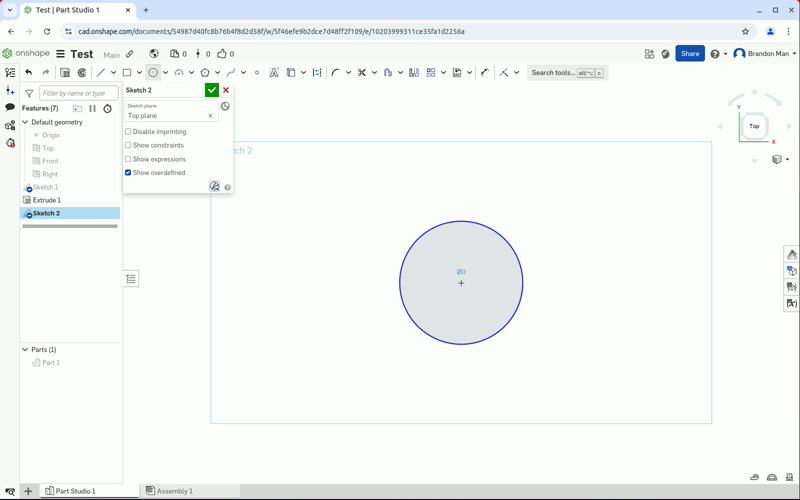
mouse_move(499, 282)
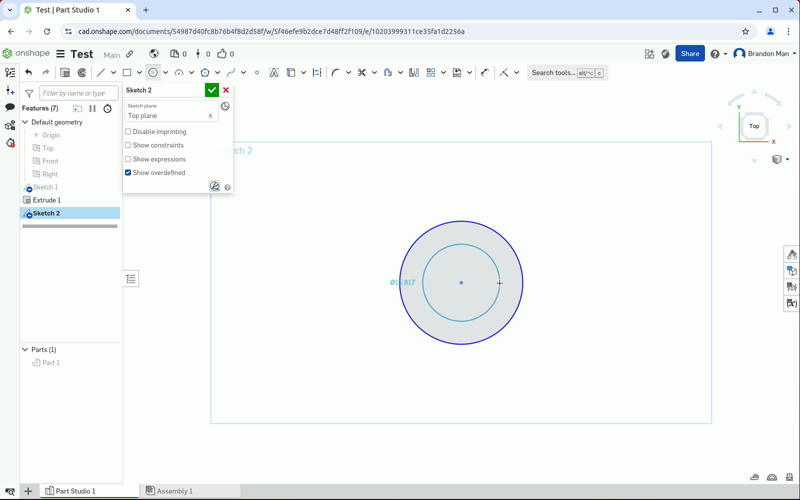
click(499, 282)
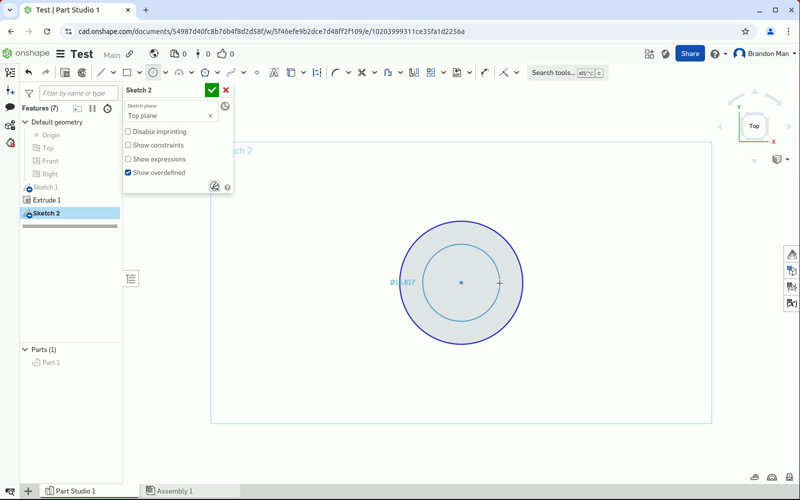
key(esc)
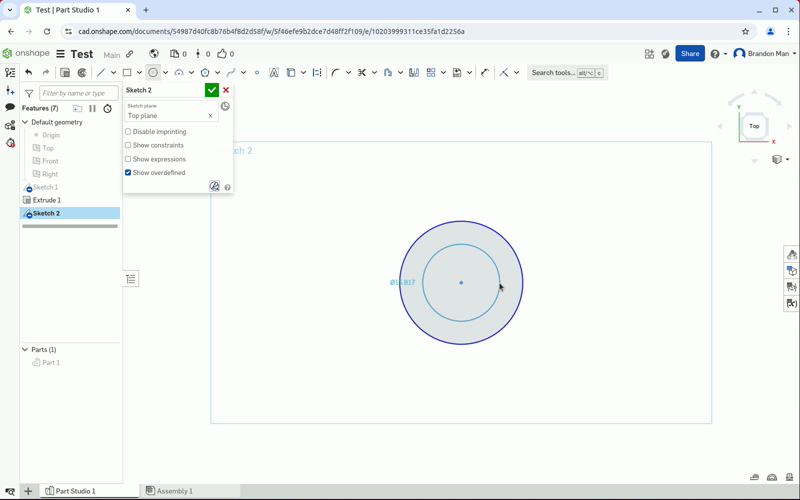
mouse_move(428, 316)
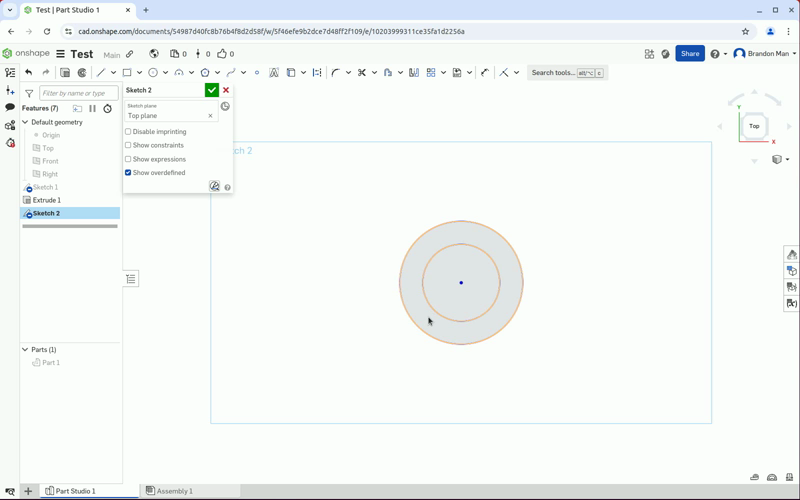
click(428, 316)
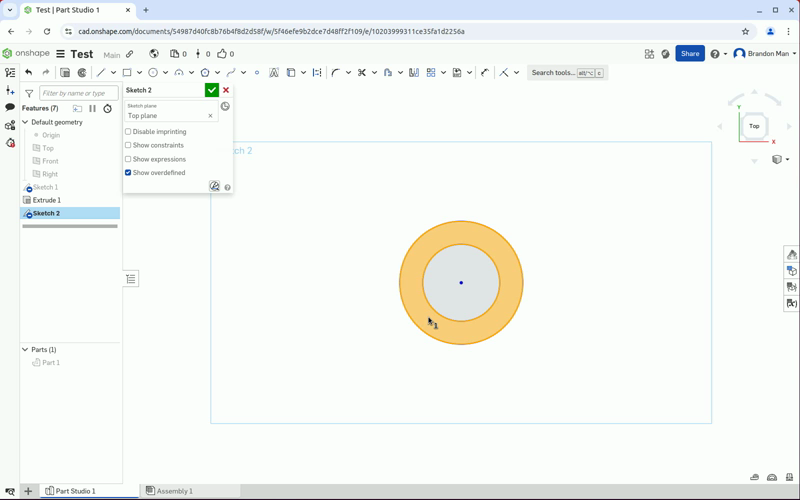
mouse_move(73, 352)
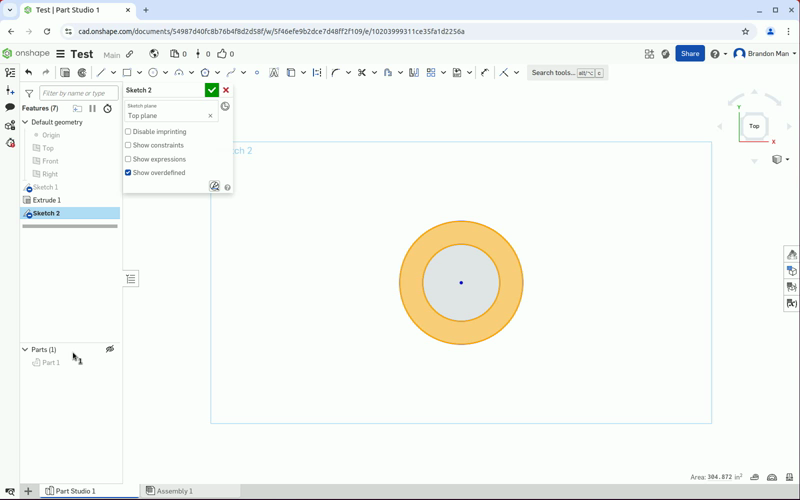
key(shift+y)
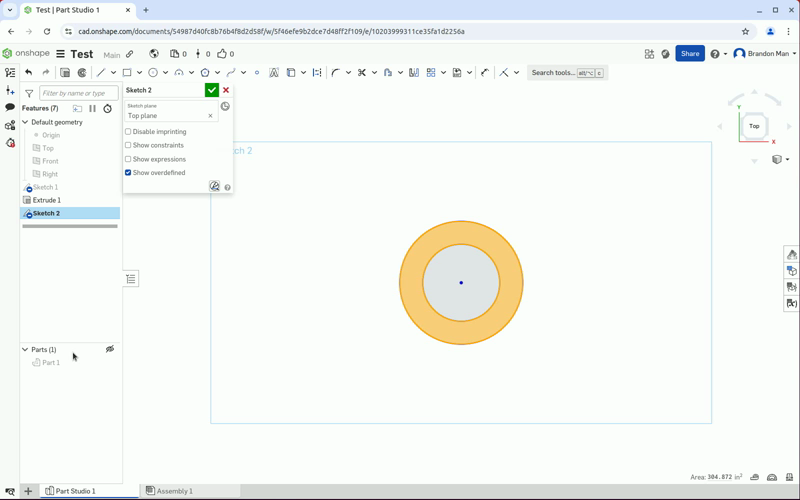
key(shift+e)
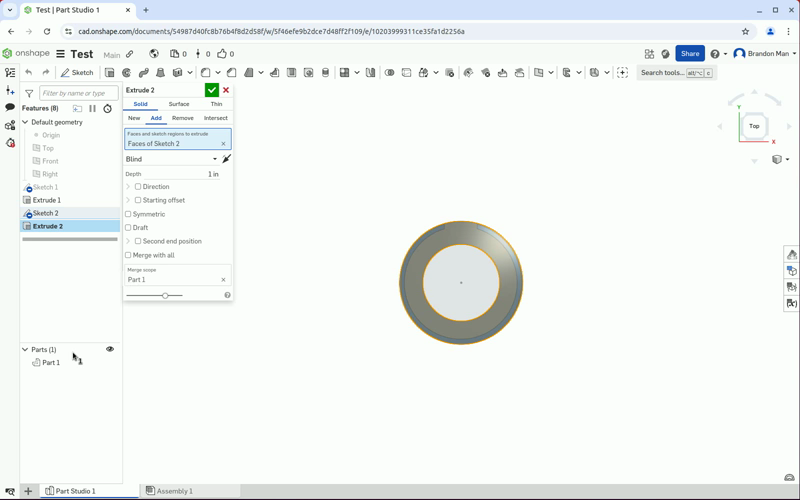
mouse_move(143, 106)
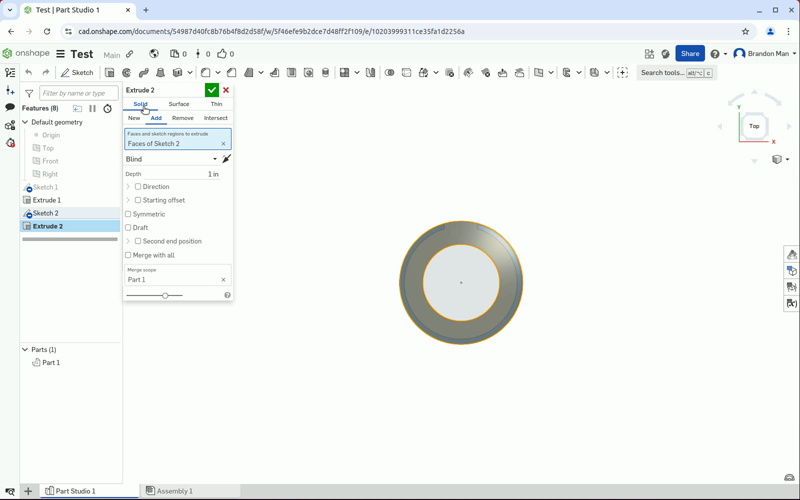
click(143, 106)
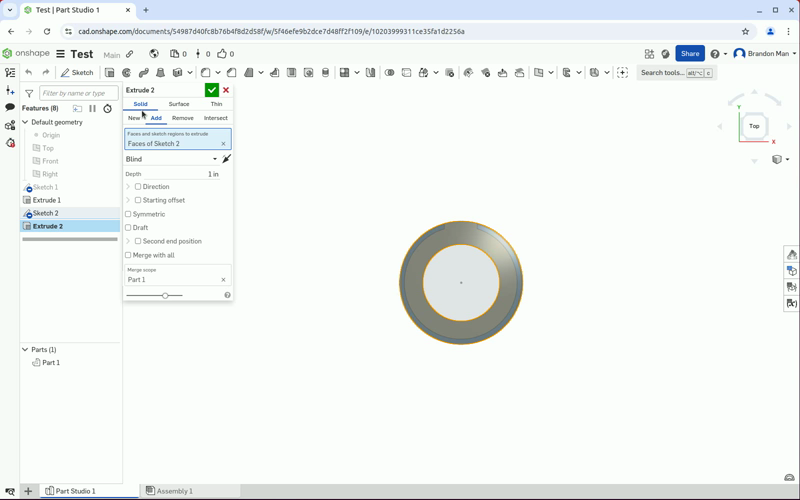
mouse_move(137, 120)
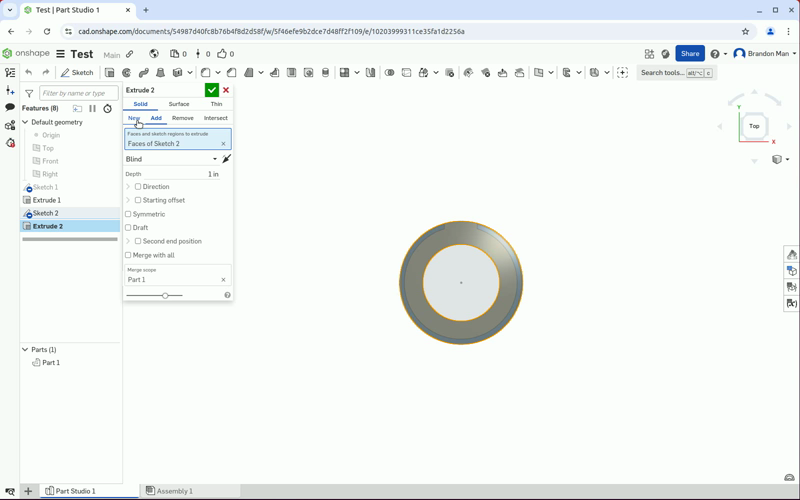
click(137, 120)
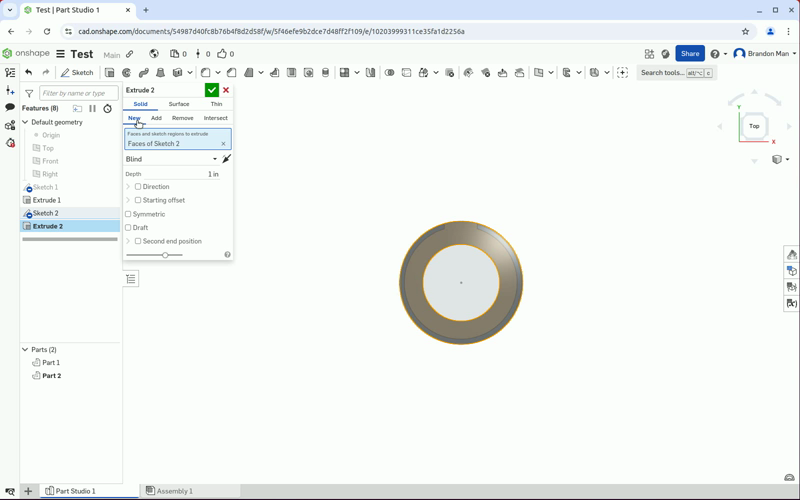
key(tab, 4)
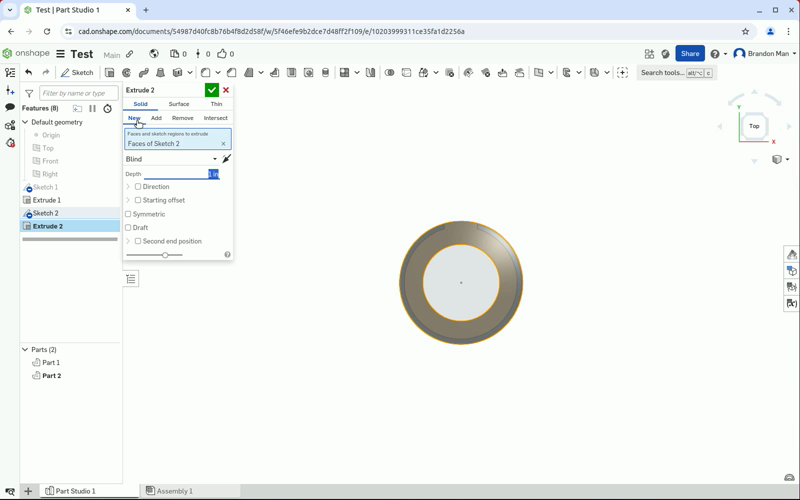
text(-2.648)
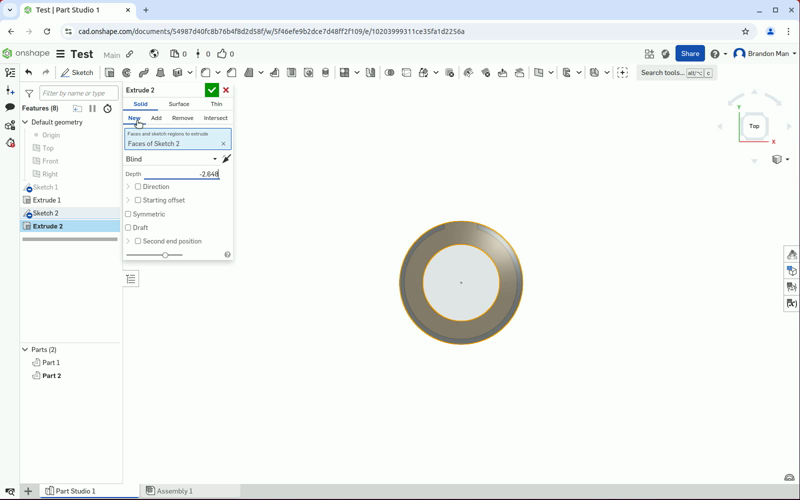
key(enter)
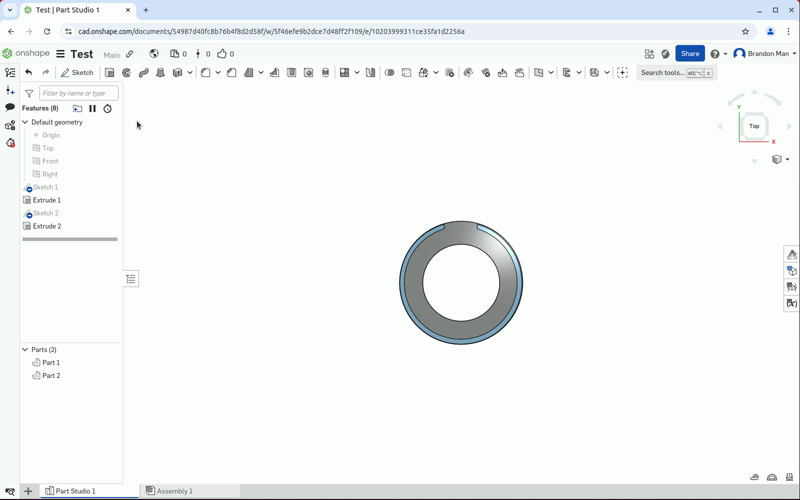
key(shift+h)
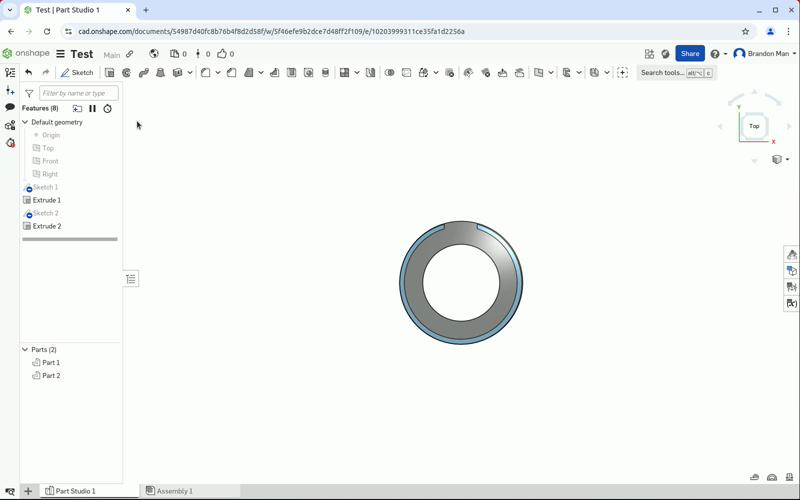
key(shift+h)
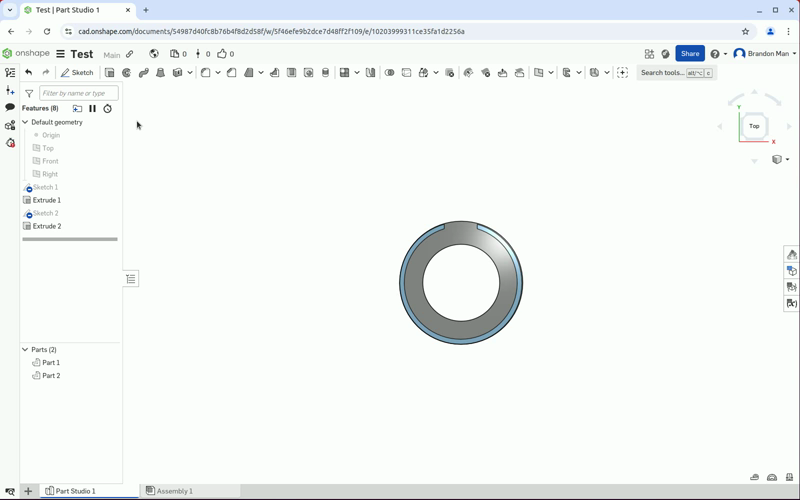
mouse_move(73, 189)
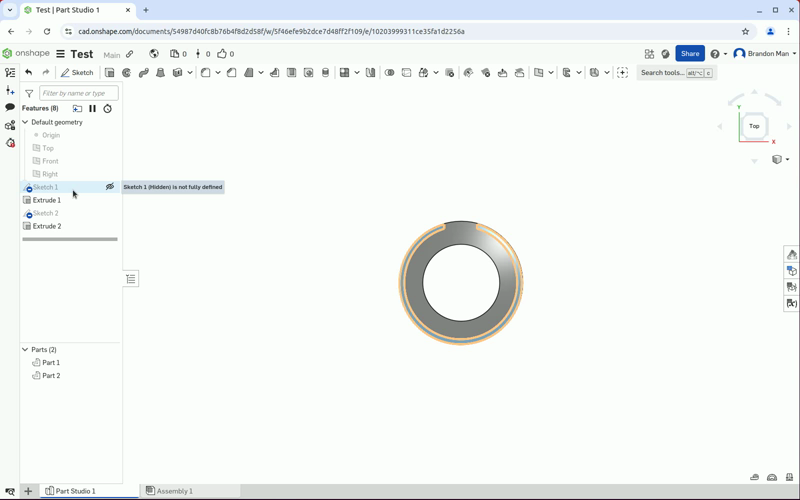
click(73, 189)
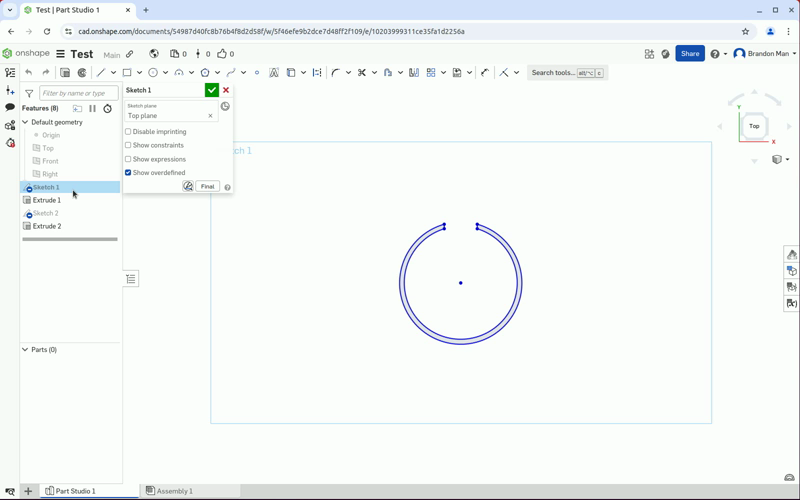
mouse_move(229, 92)
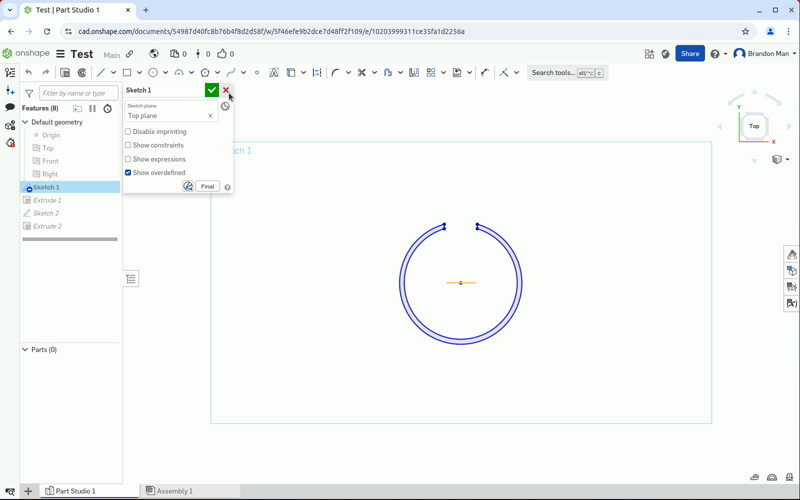
click(229, 92)
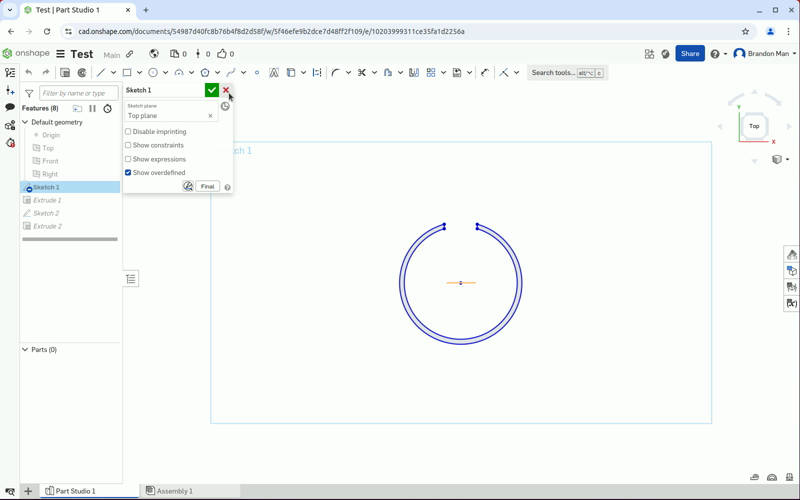
key(shift+s)
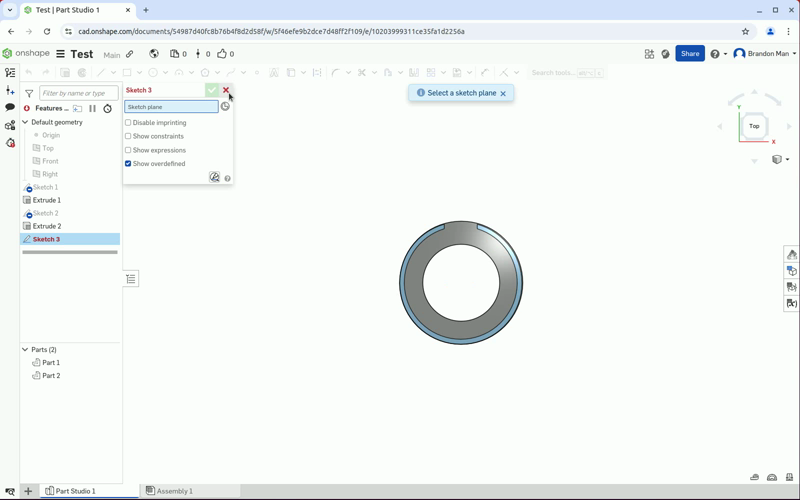
mouse_move(73, 150)
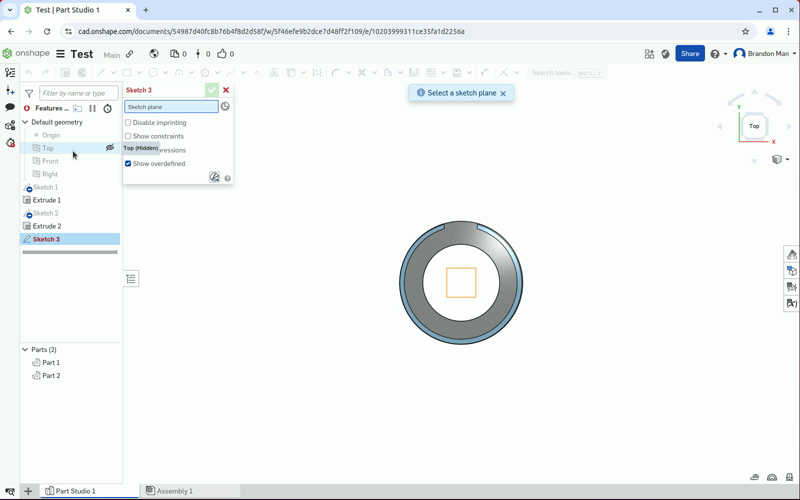
click(73, 150)
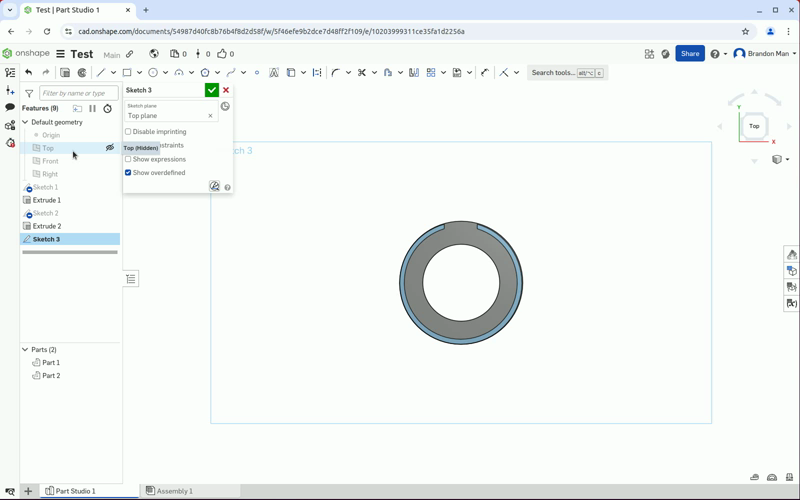
mouse_move(73, 352)
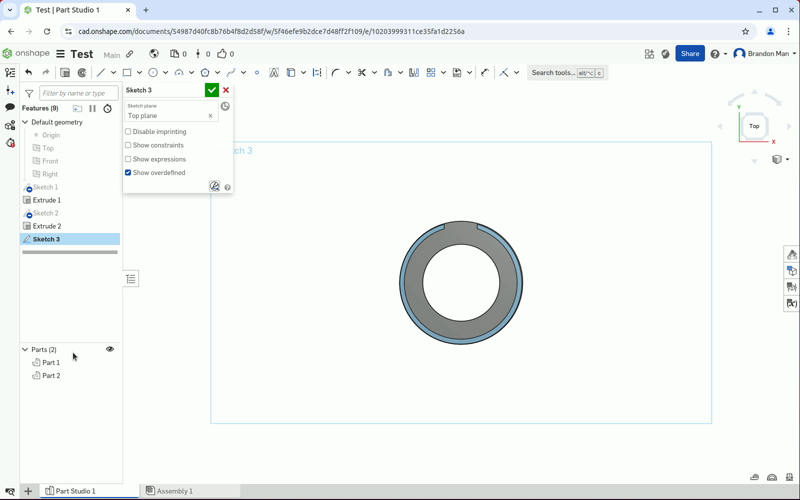
key(y)
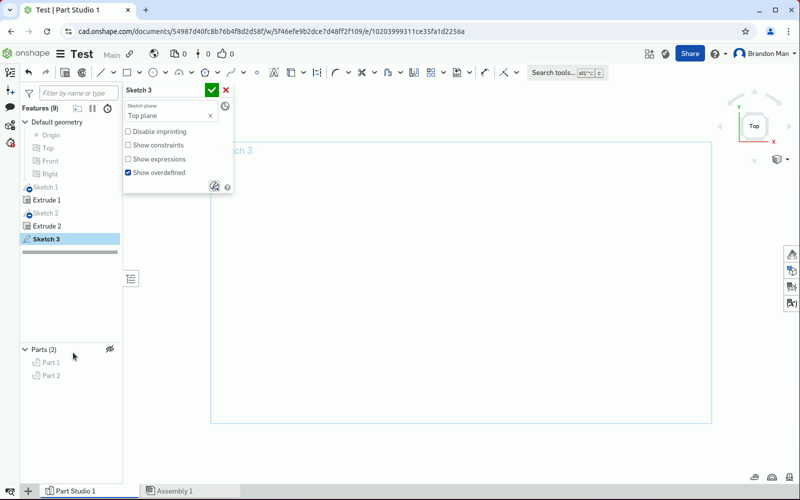
key(c)
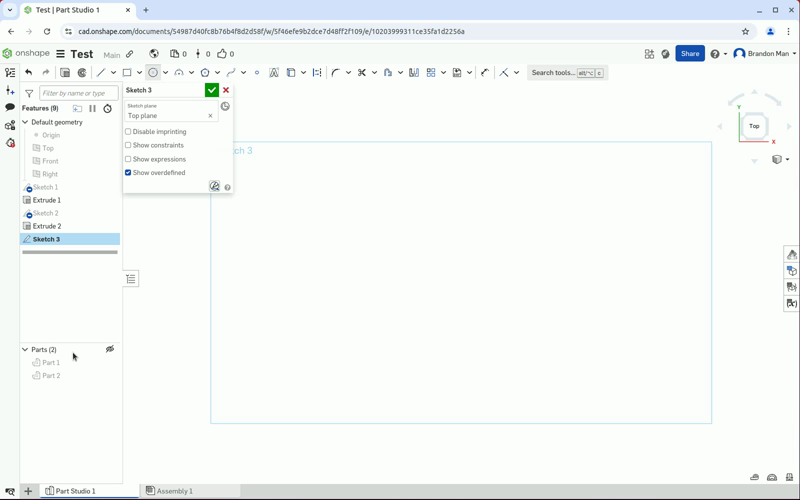
key_down(shift)
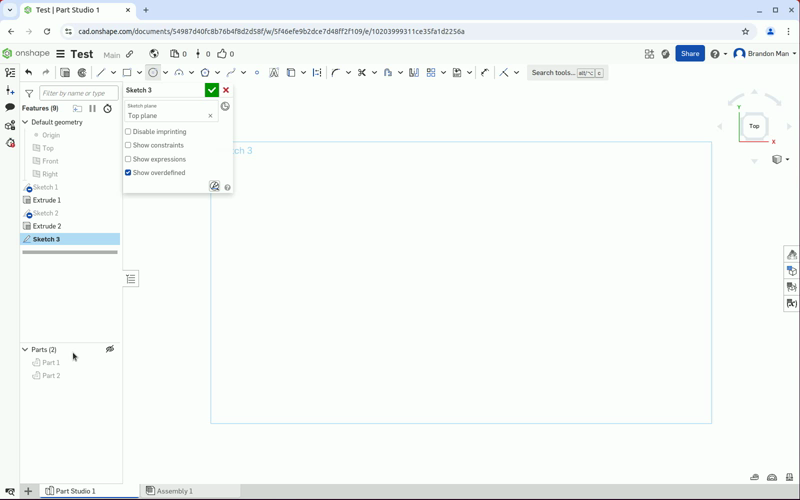
mouse_move(461, 282)
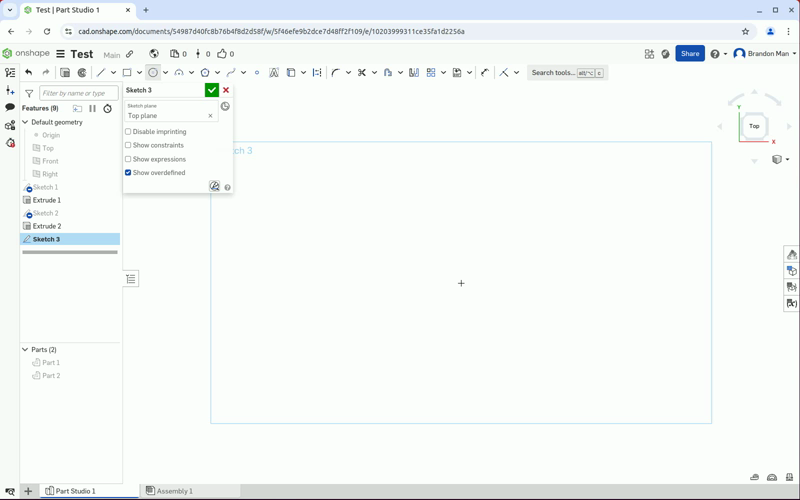
click(461, 282)
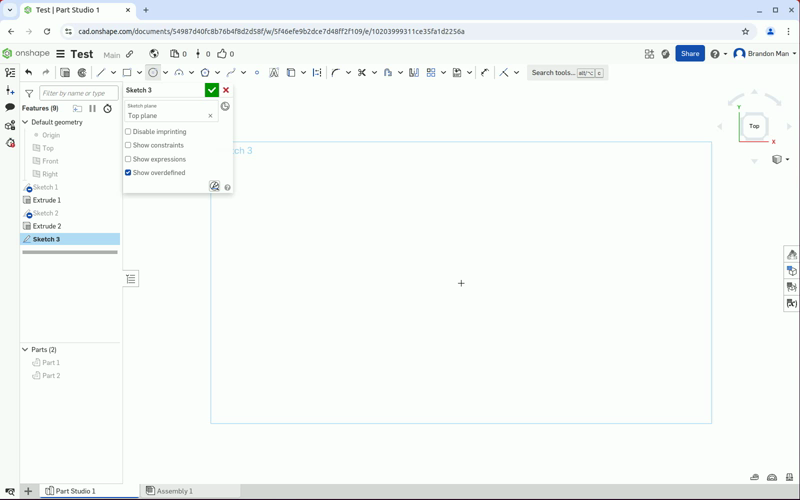
key_up(shift)
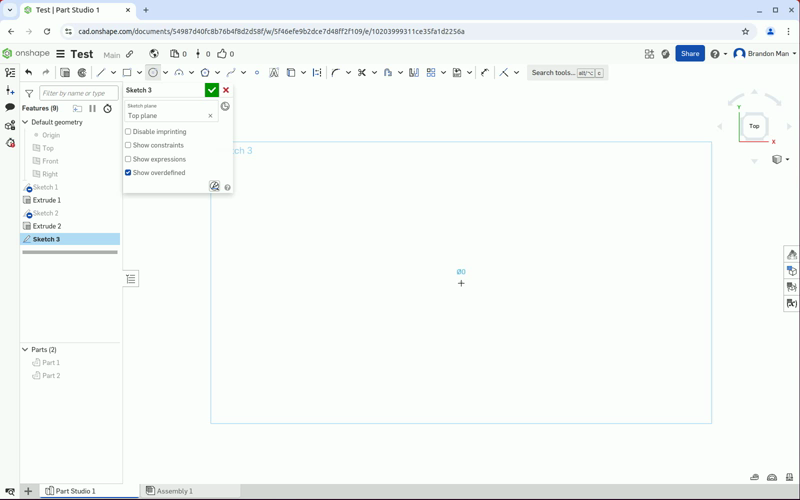
mouse_move(500, 282)
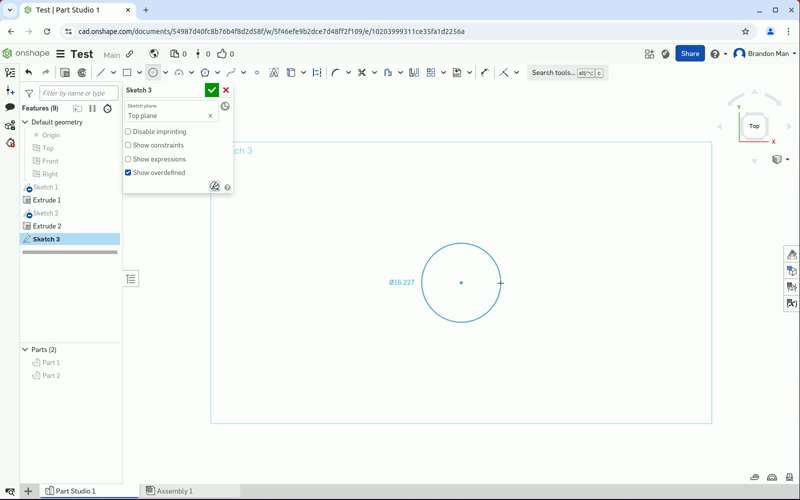
click(500, 282)
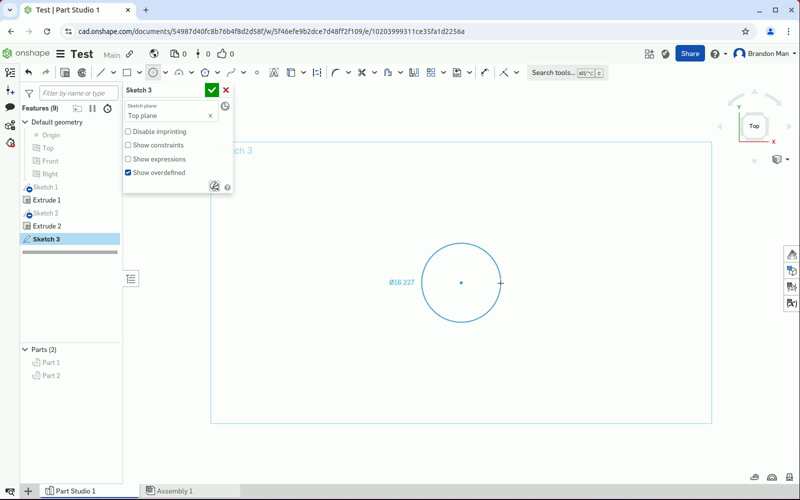
key(esc)
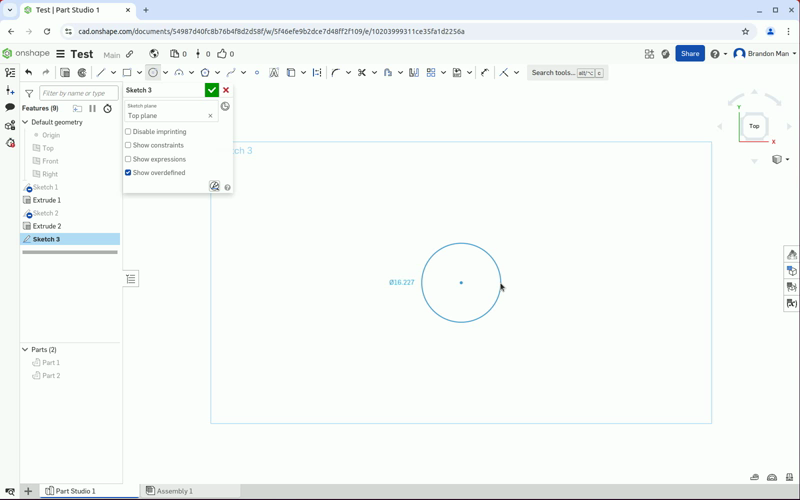
mouse_move(480, 294)
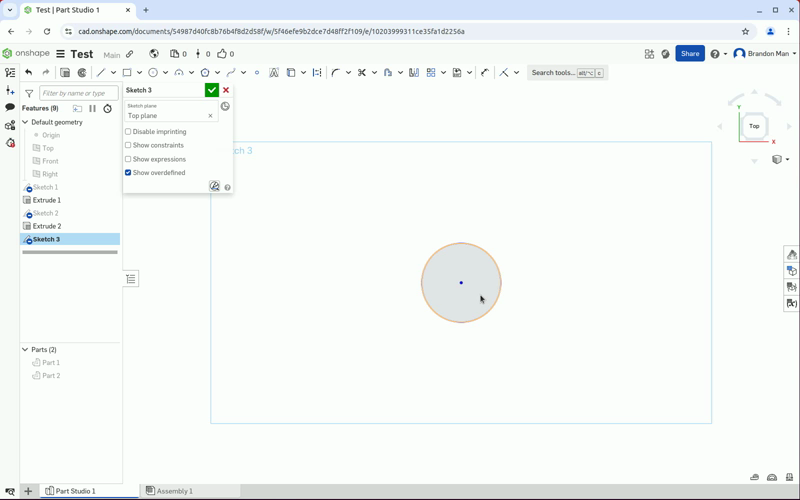
click(480, 294)
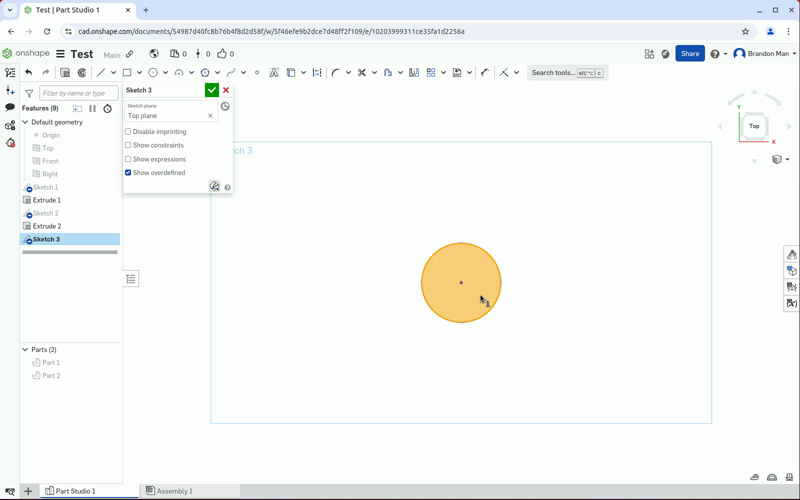
mouse_move(73, 352)
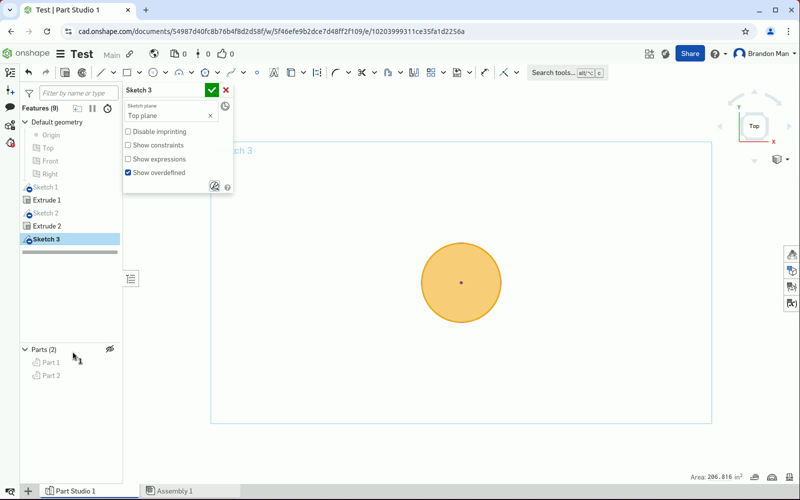
key(shift+y)
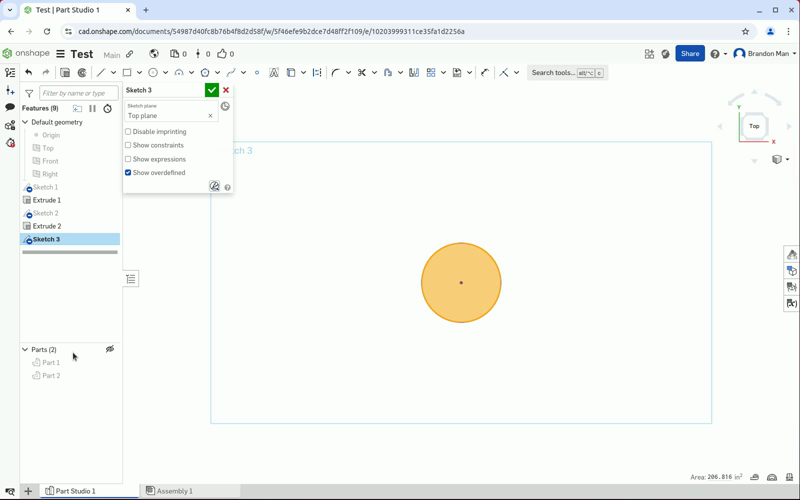
key(shift+e)
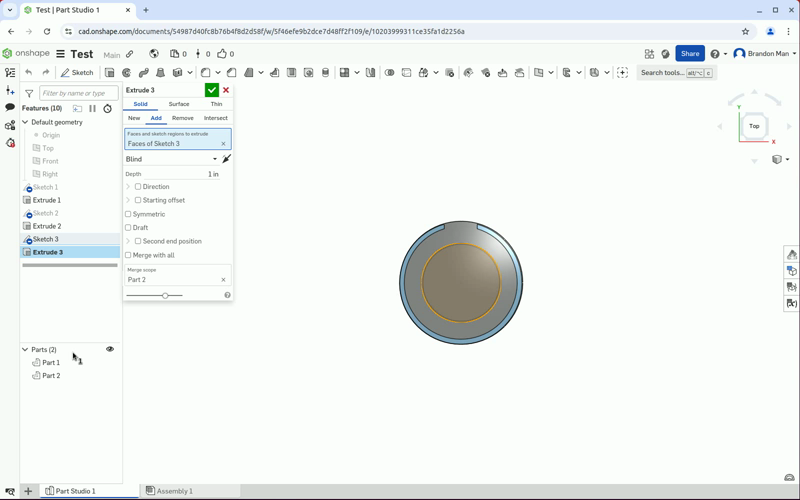
mouse_move(143, 106)
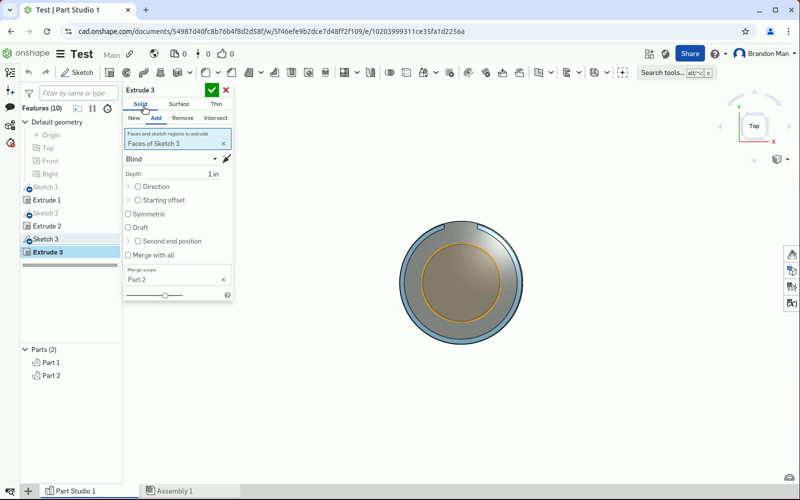
click(143, 106)
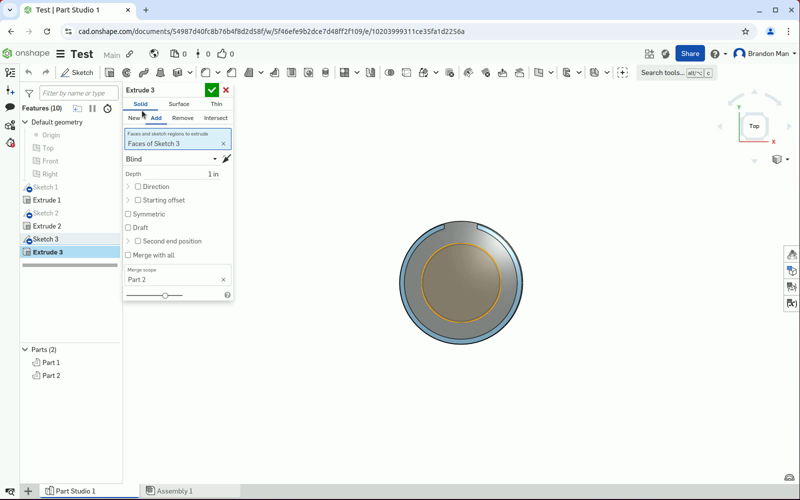
mouse_move(137, 120)
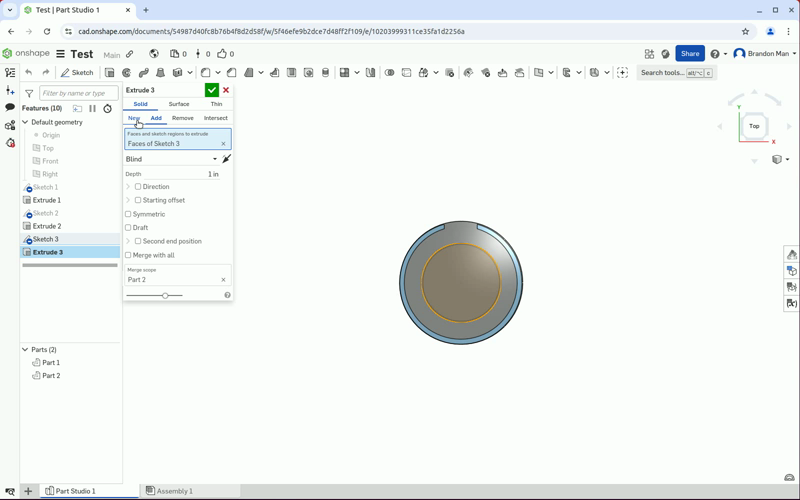
click(137, 120)
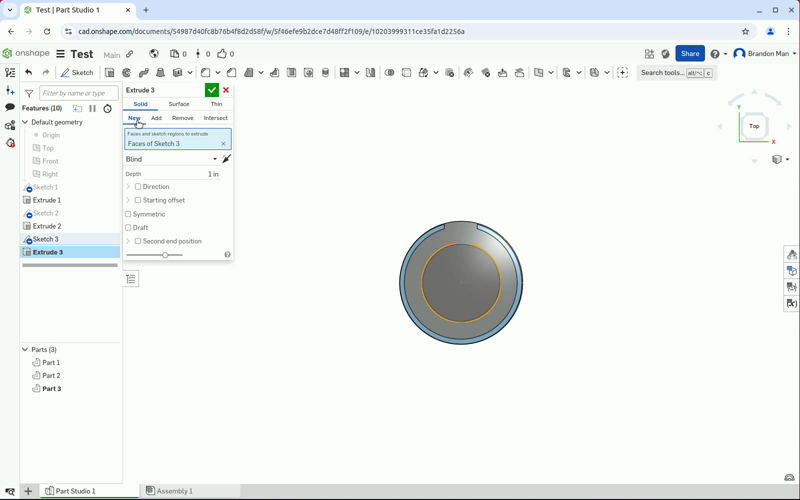
key(tab, 4)
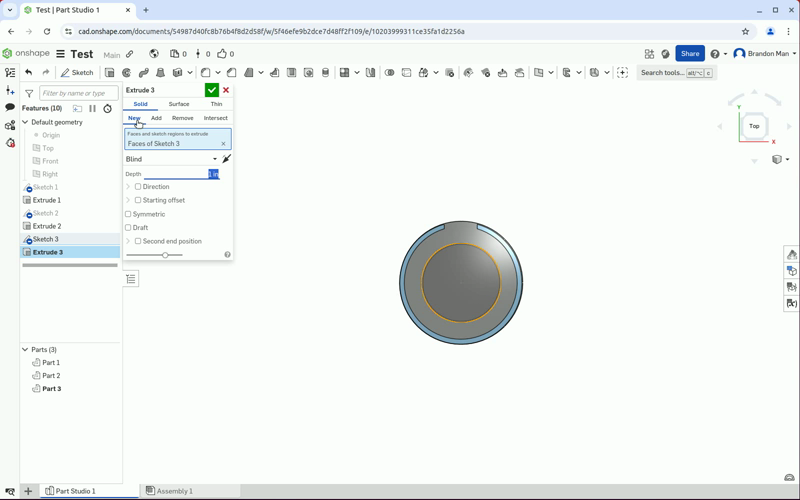
text(-2.648)
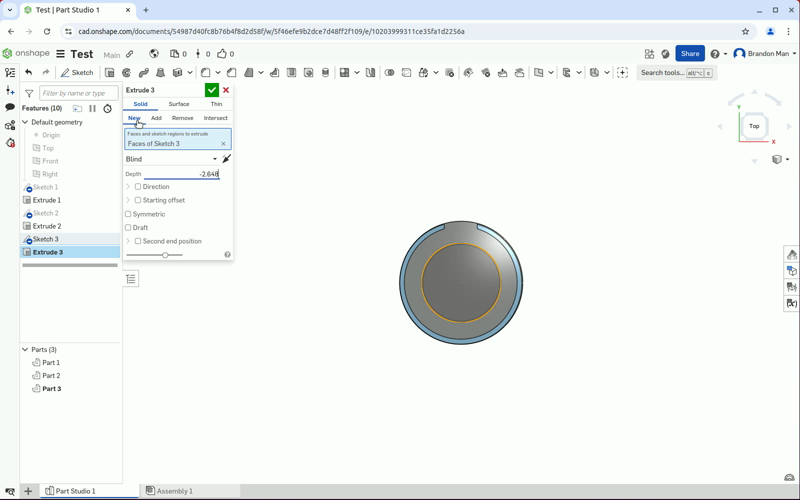
key(enter)
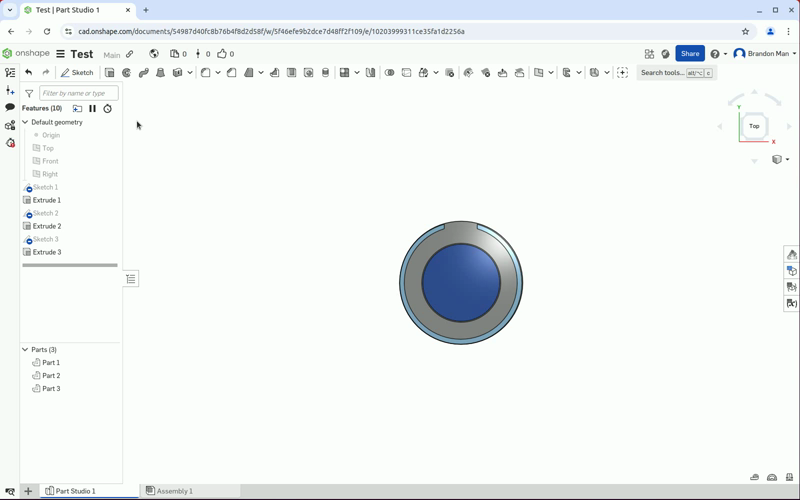
key(shift+h)
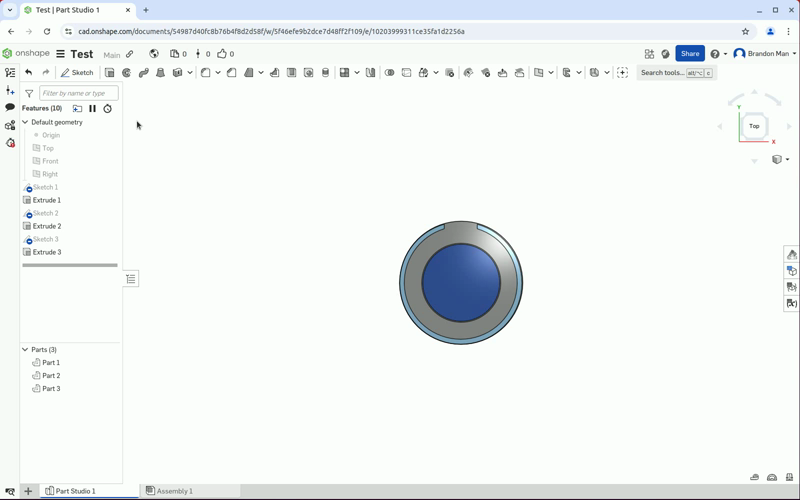
key(shift+h)
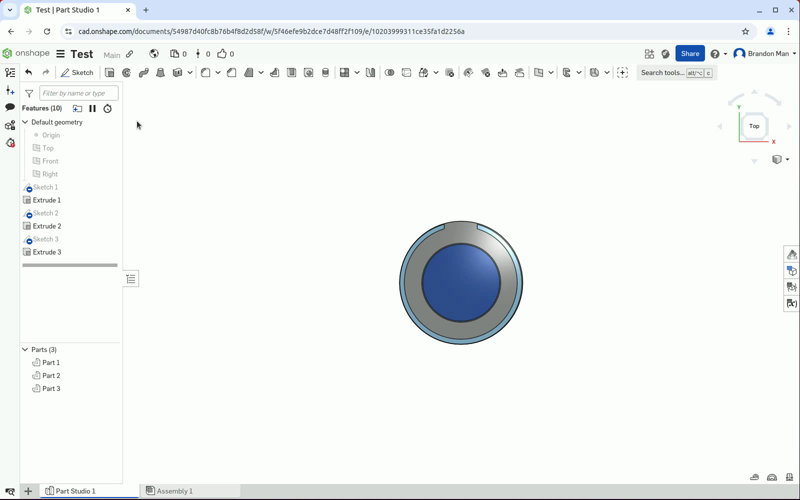
mouse_move(73, 189)
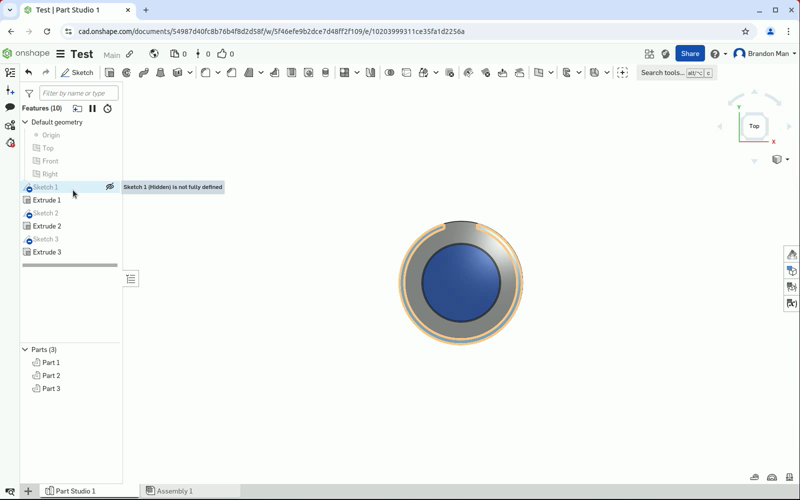
click(73, 189)
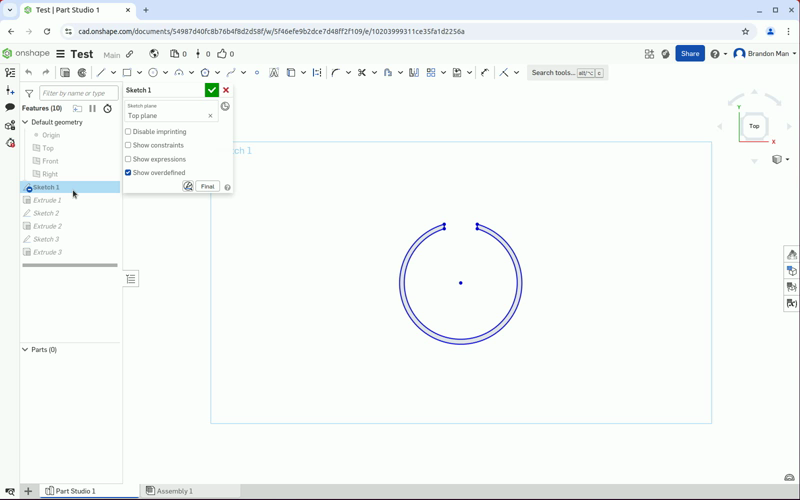
mouse_move(229, 92)
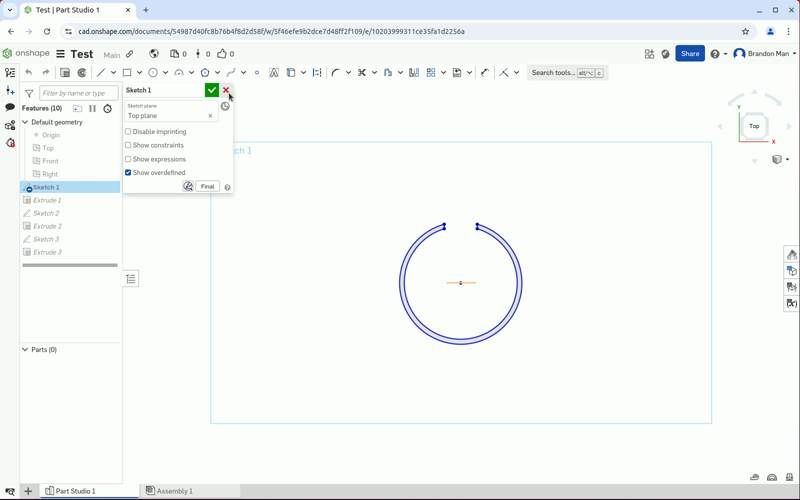
click(229, 92)
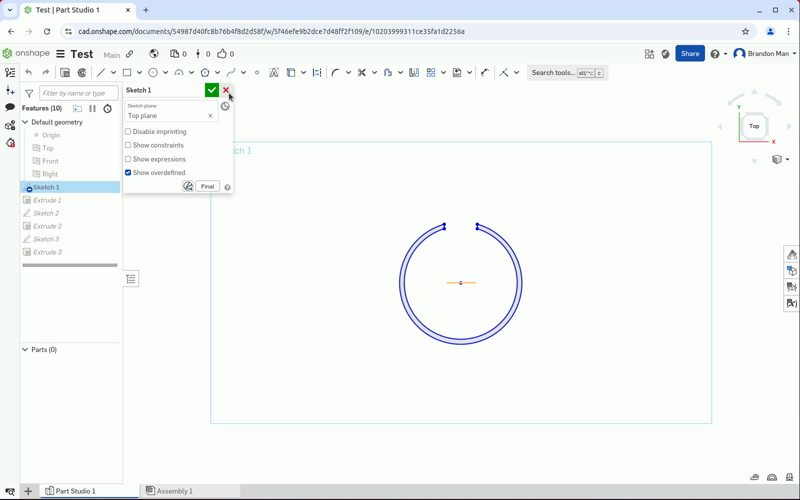
key(shift+s)
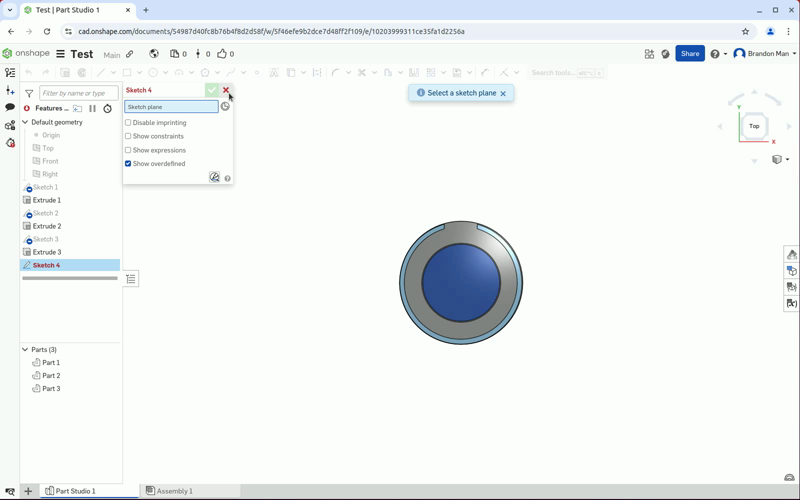
mouse_move(73, 150)
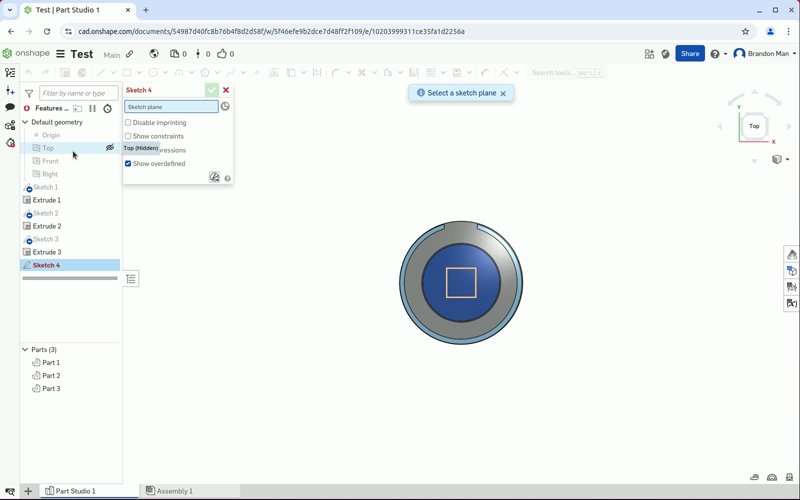
click(73, 150)
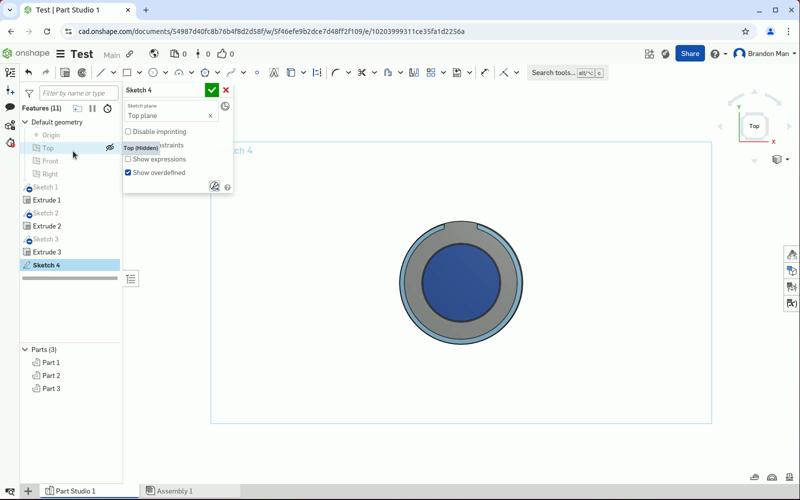
mouse_move(73, 352)
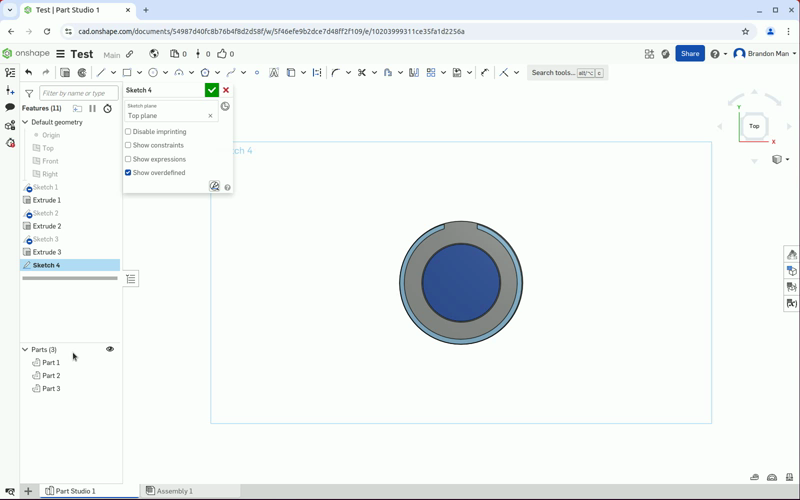
key(y)
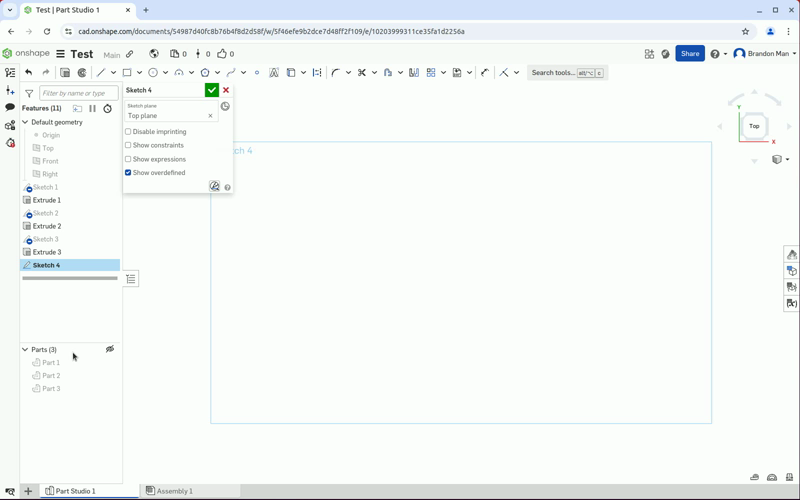
key(c)
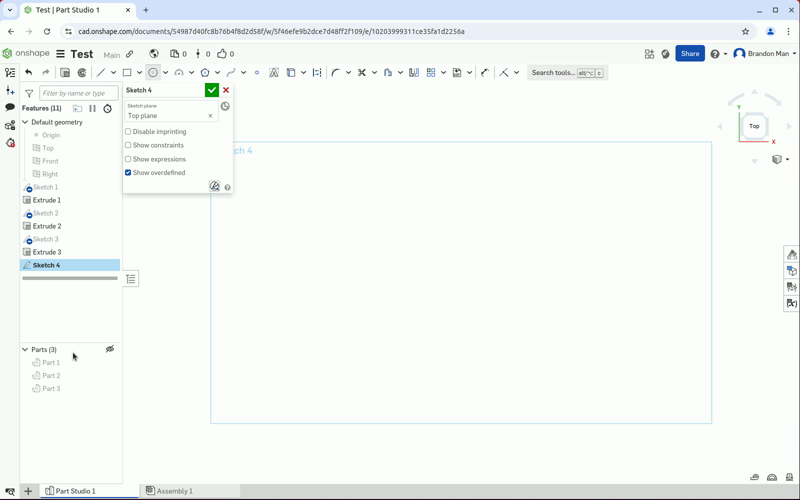
key_down(shift)
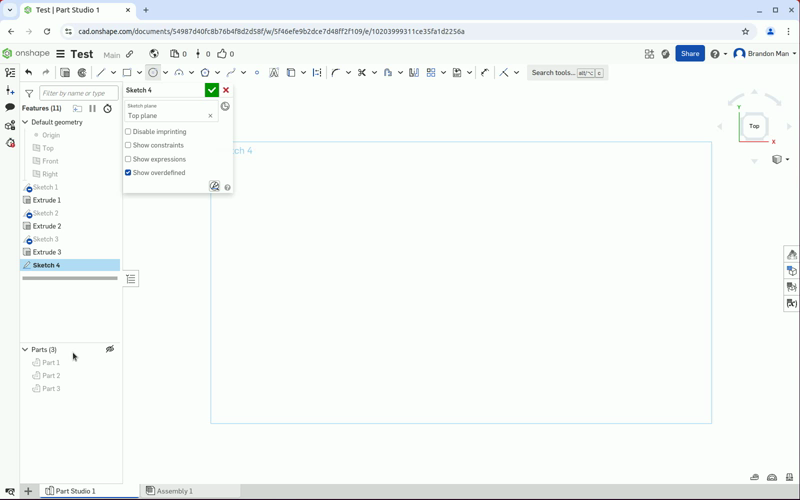
mouse_move(461, 282)
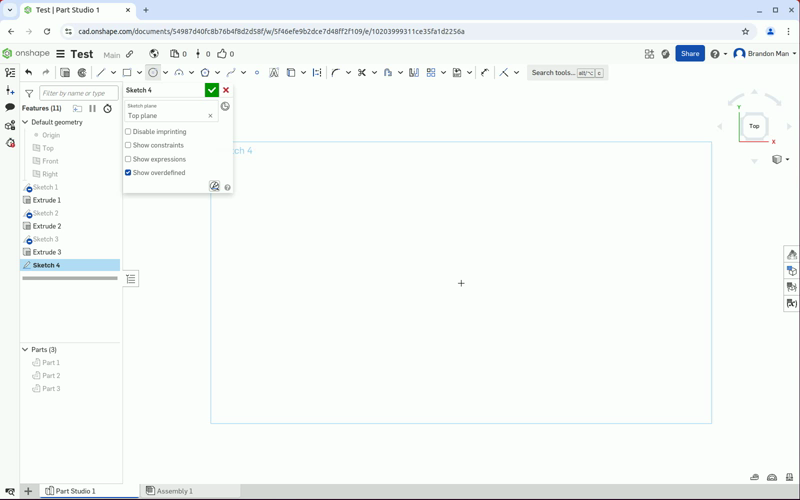
click(461, 282)
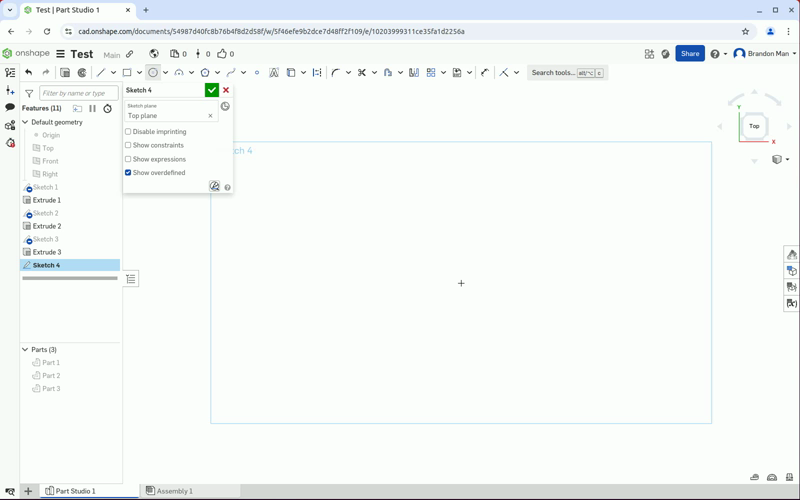
key_up(shift)
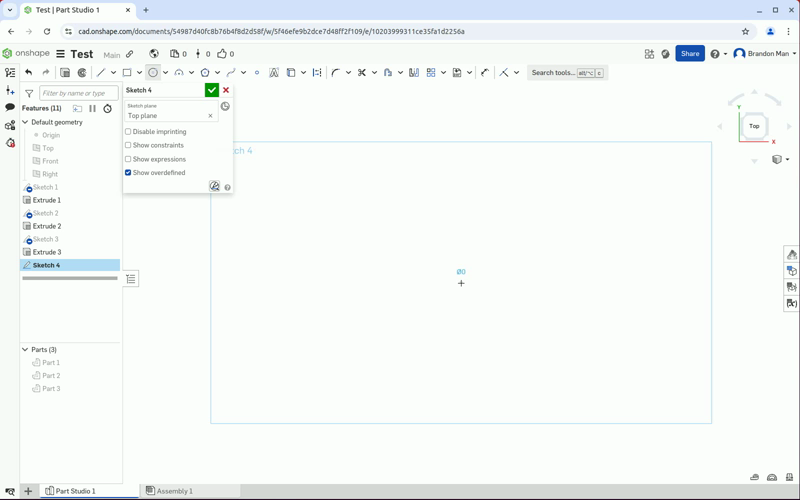
mouse_move(518, 282)
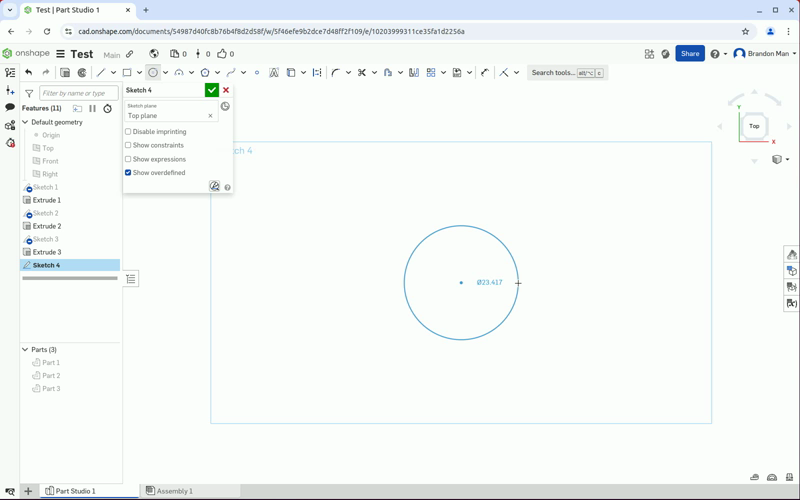
click(518, 282)
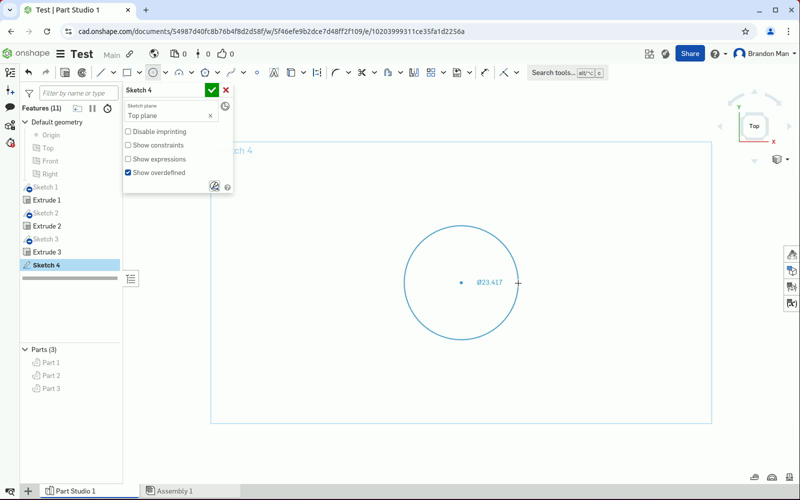
key(esc)
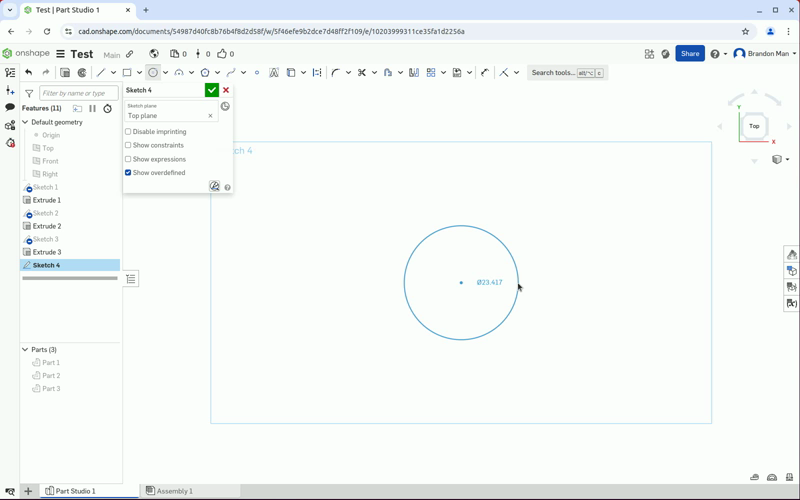
key(c)
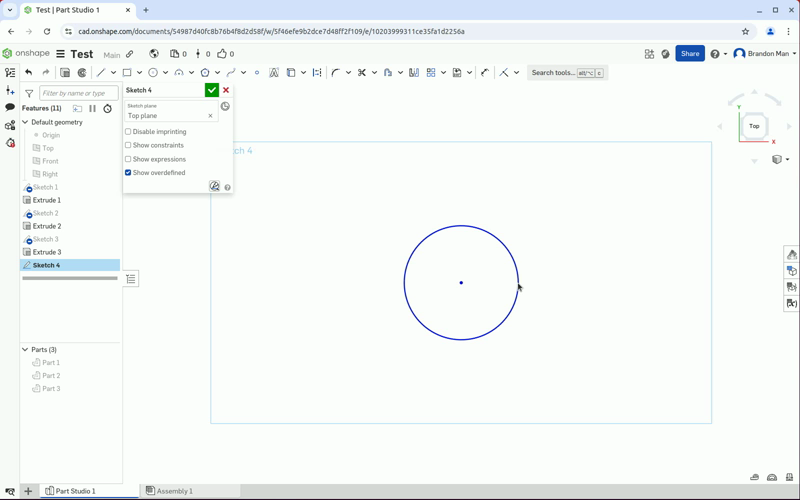
key_down(shift)
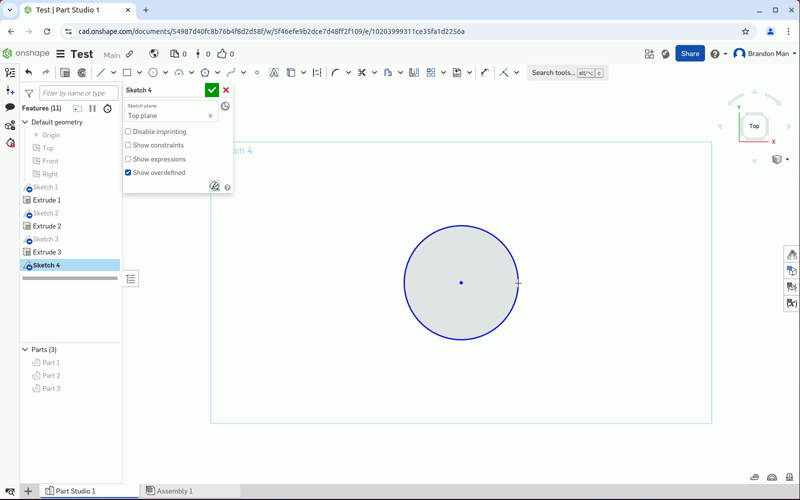
mouse_move(461, 282)
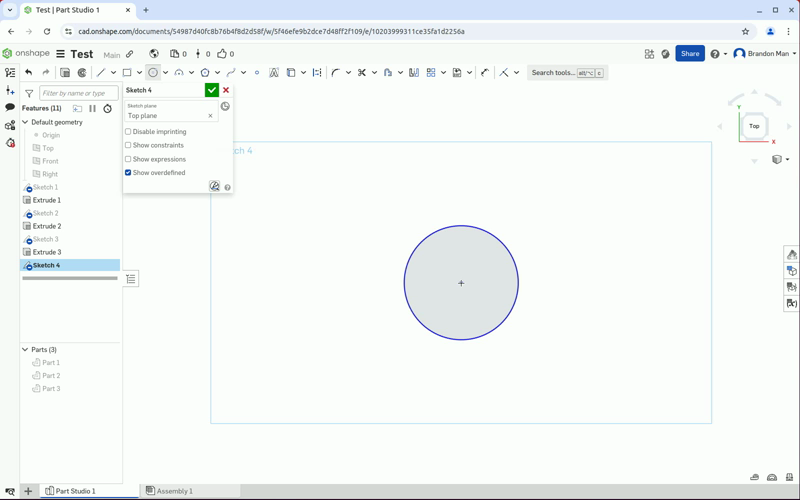
click(461, 282)
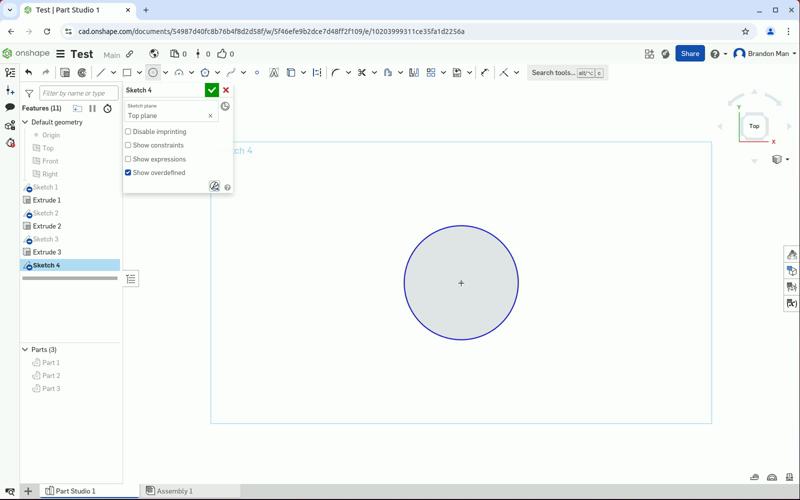
key_up(shift)
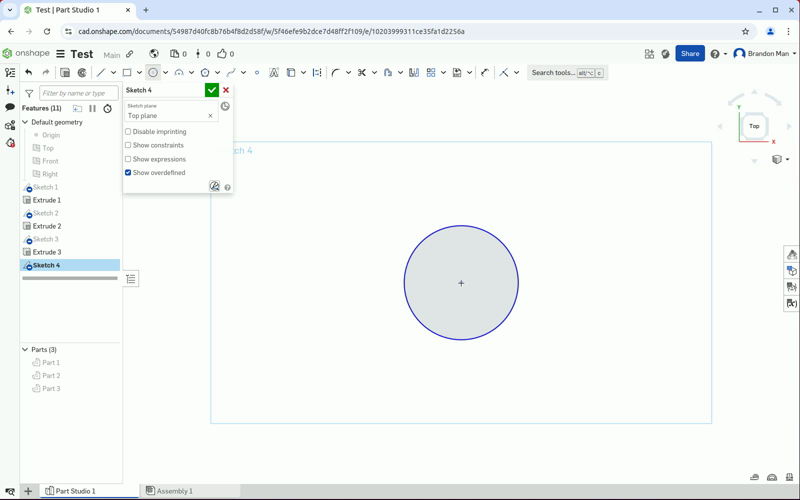
mouse_move(512, 282)
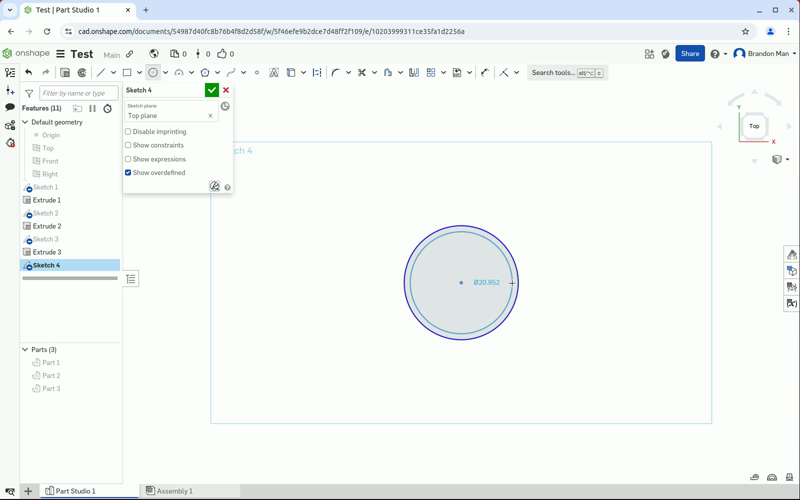
click(512, 282)
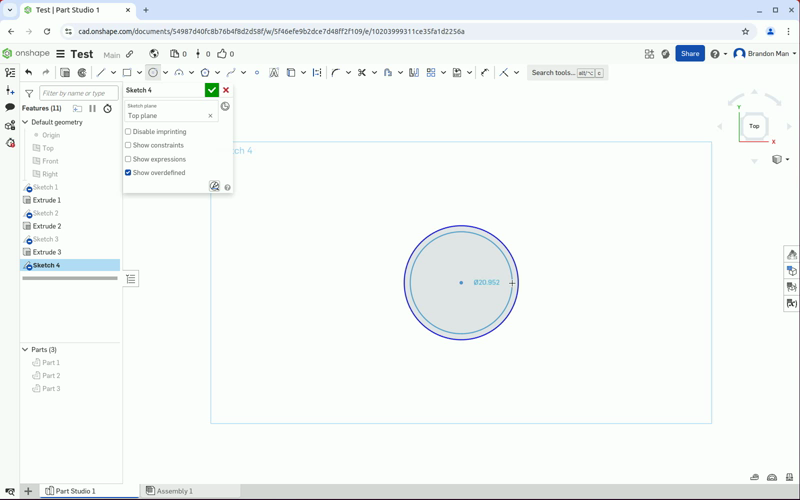
key(esc)
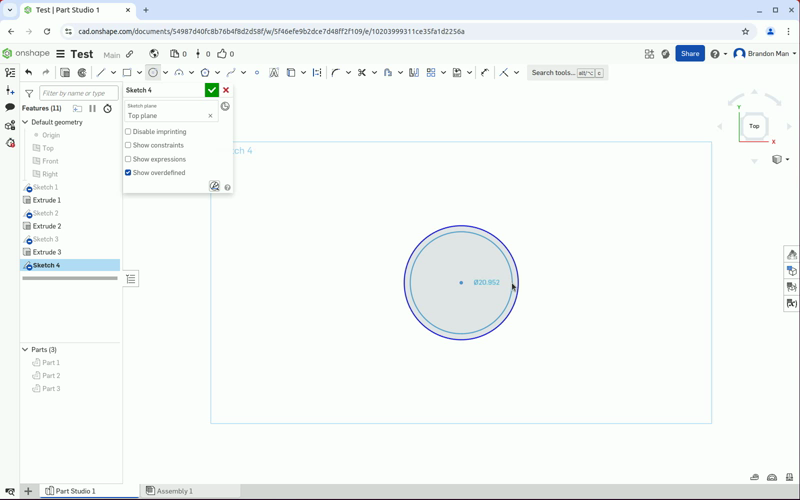
mouse_move(424, 244)
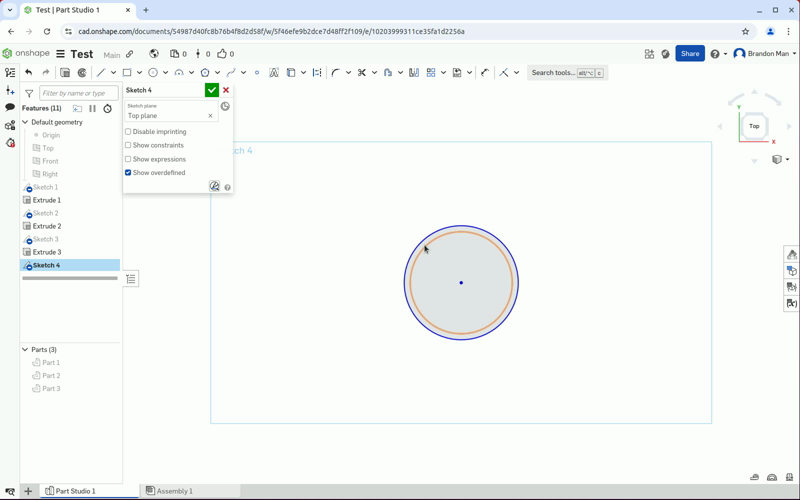
click(424, 244)
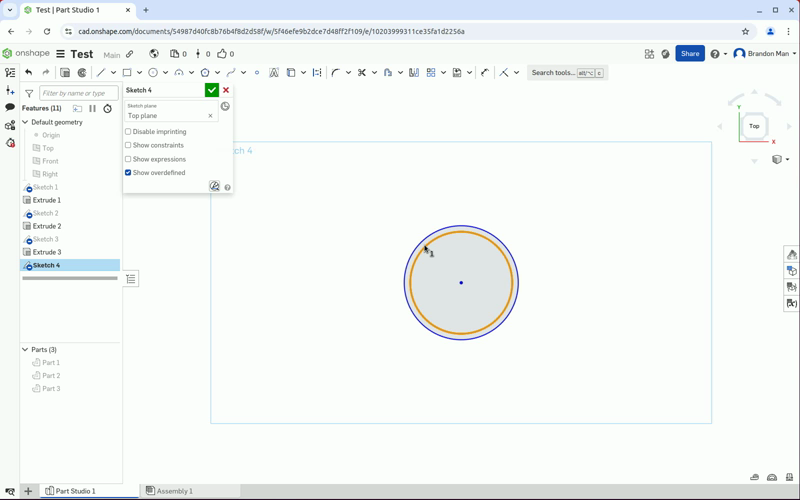
mouse_move(73, 352)
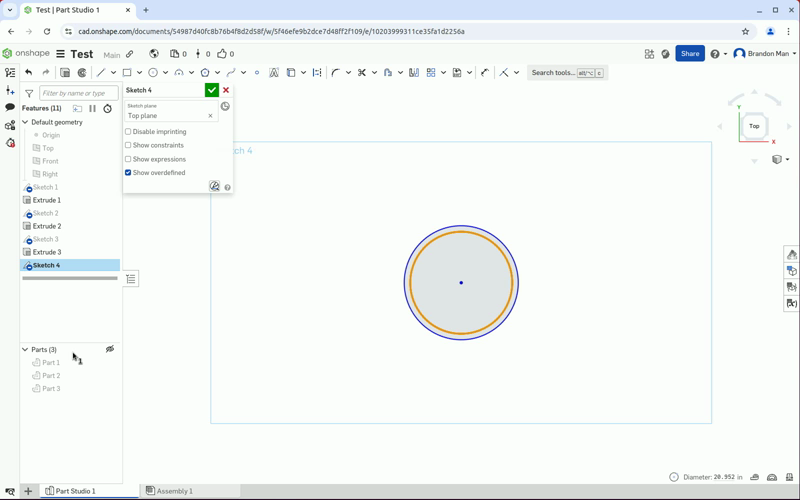
key(shift+y)
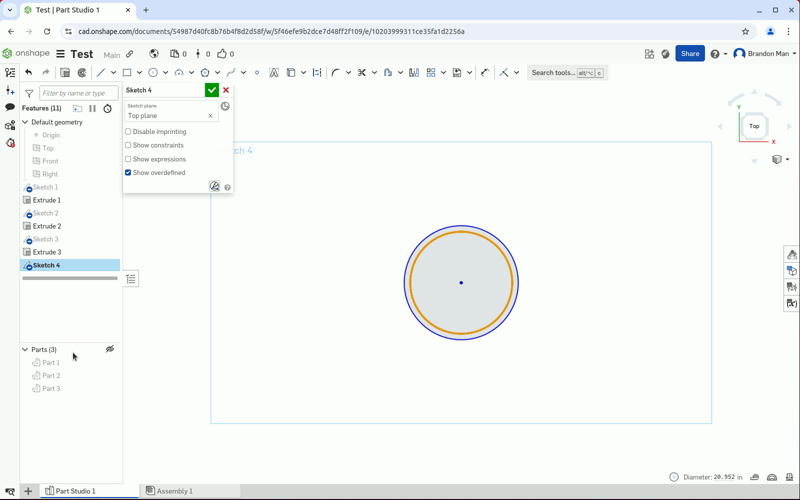
key(shift+e)
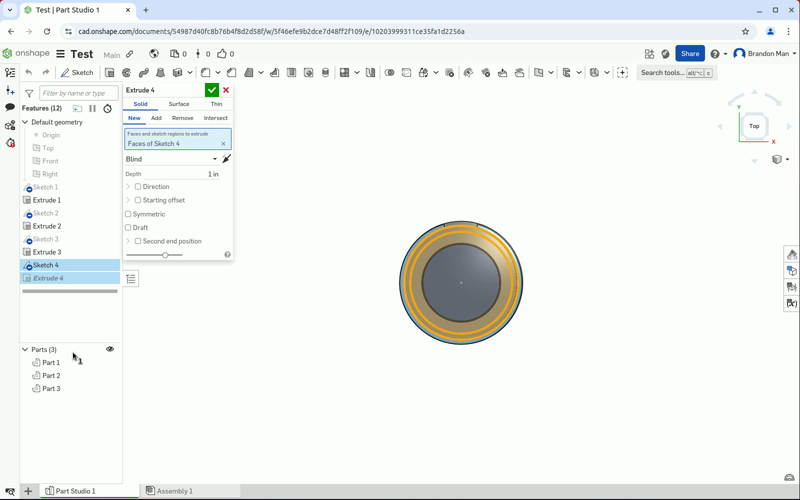
mouse_move(143, 106)
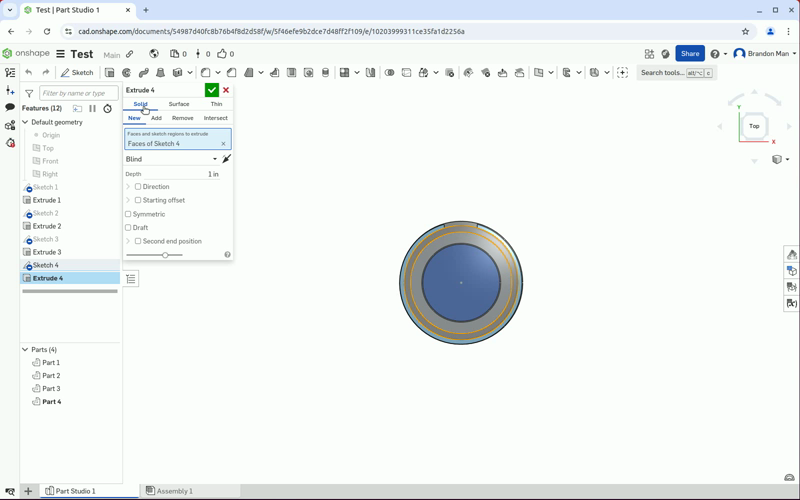
click(143, 106)
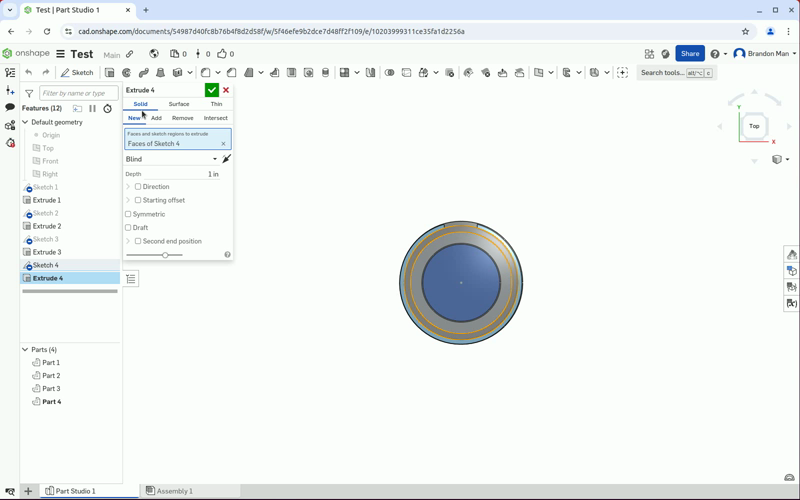
mouse_move(137, 120)
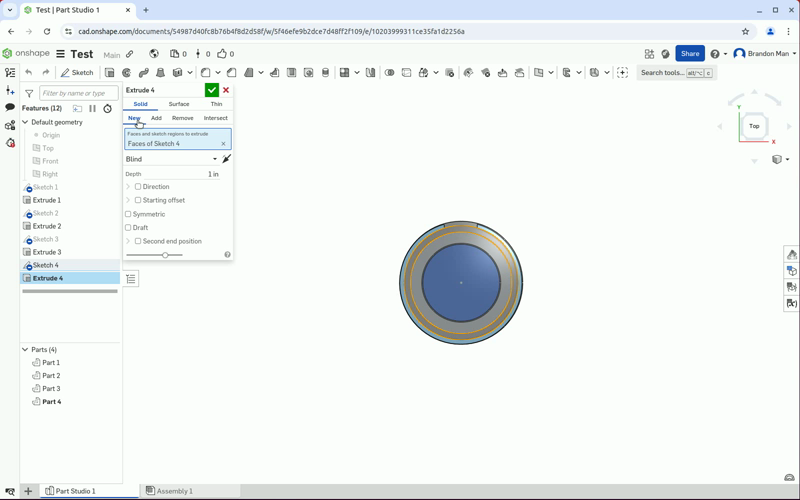
click(137, 120)
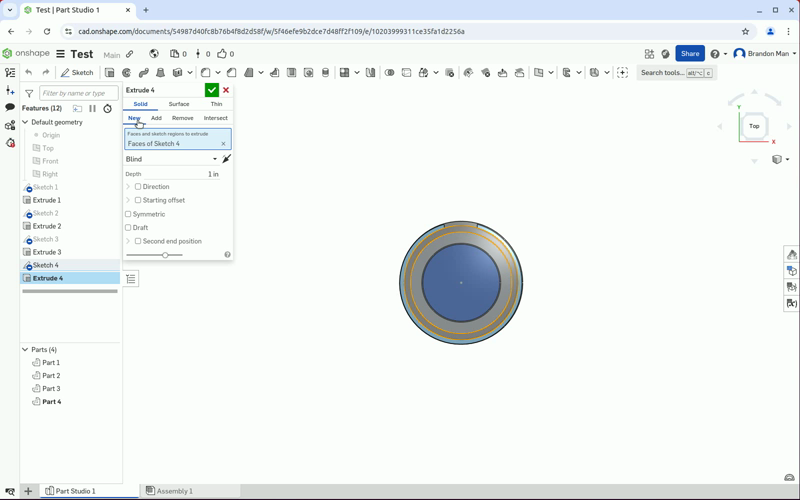
key(tab, 4)
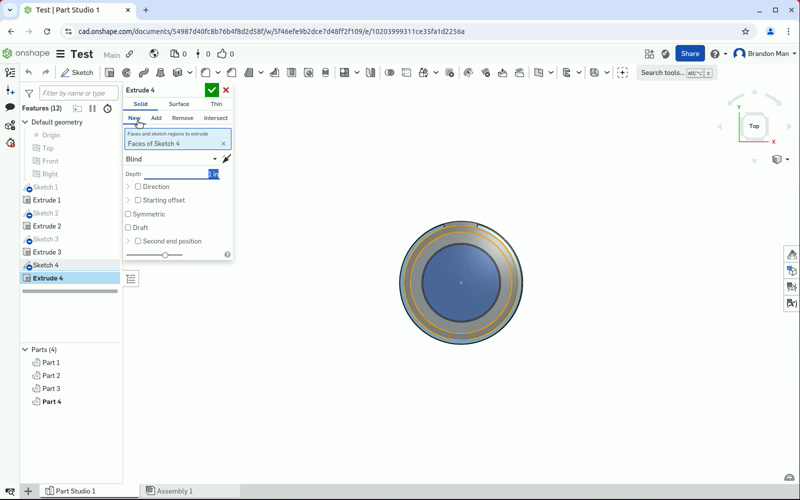
text(5.055)
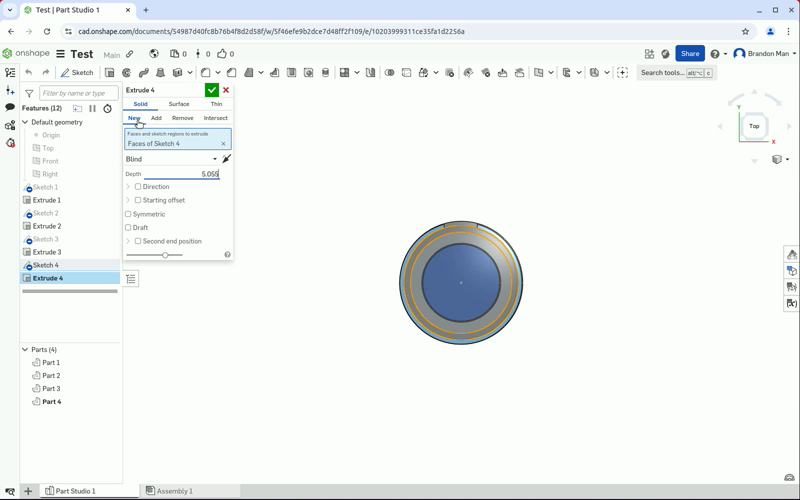
key(enter)
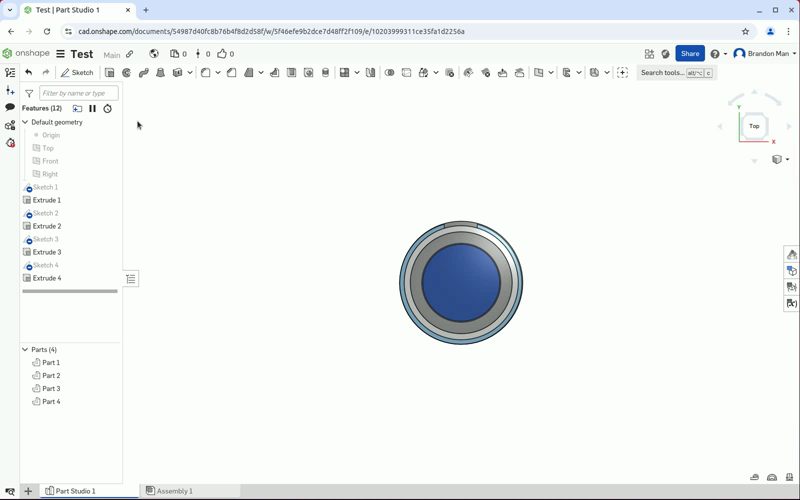
key(shift+h)
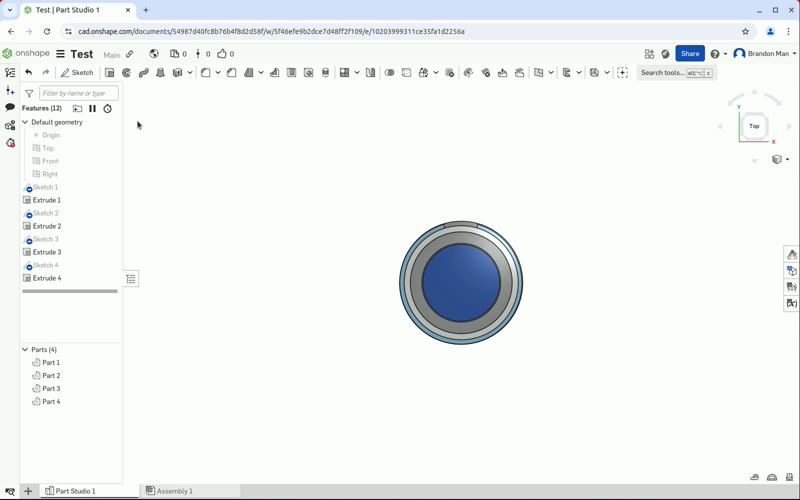
key(shift+h)
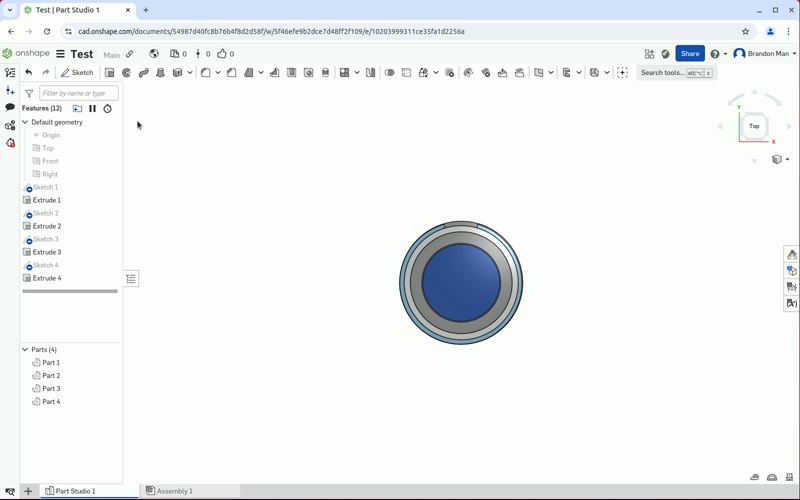
mouse_move(73, 189)
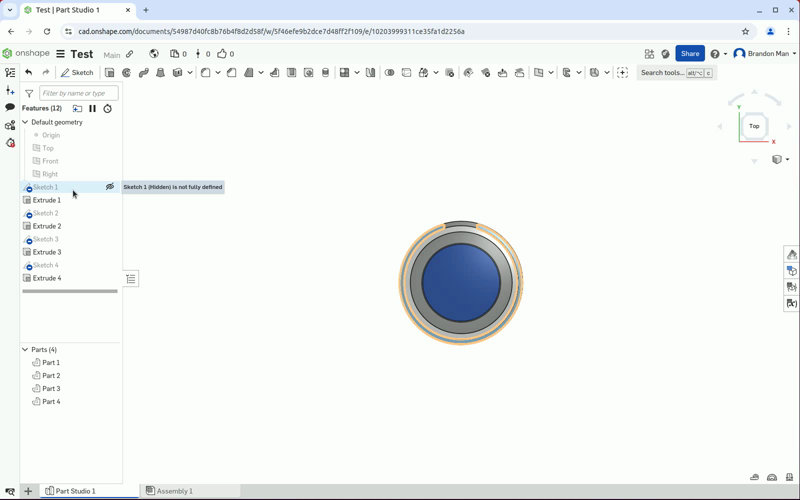
click(73, 189)
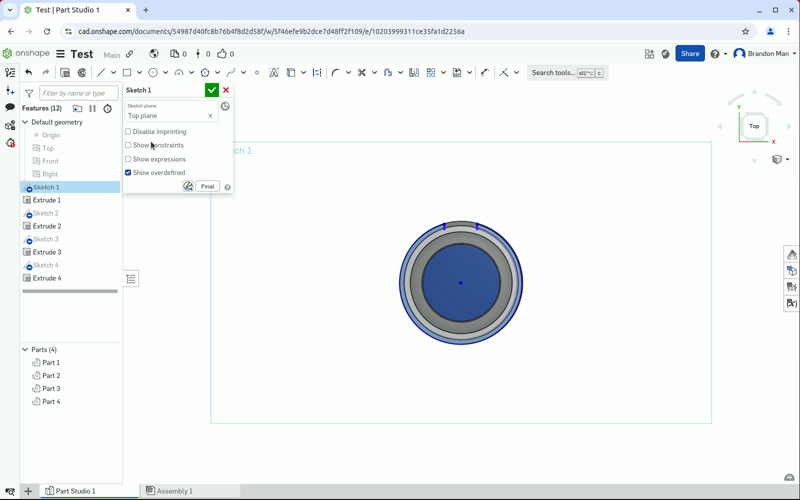
mouse_move(229, 92)
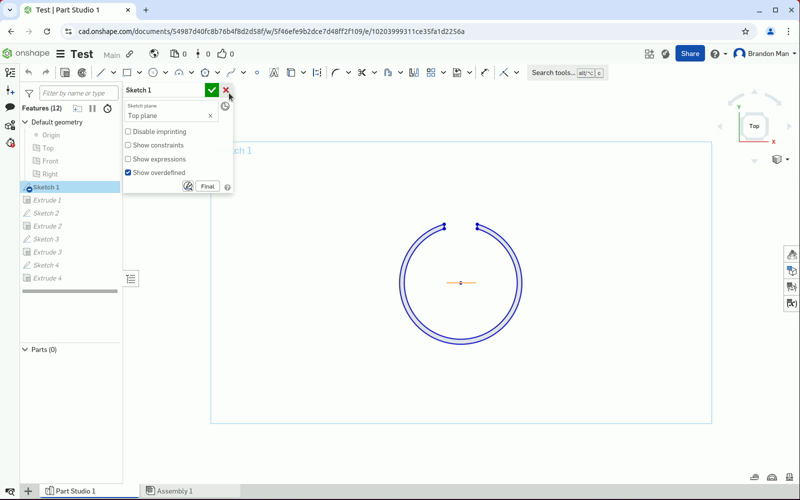
click(229, 92)
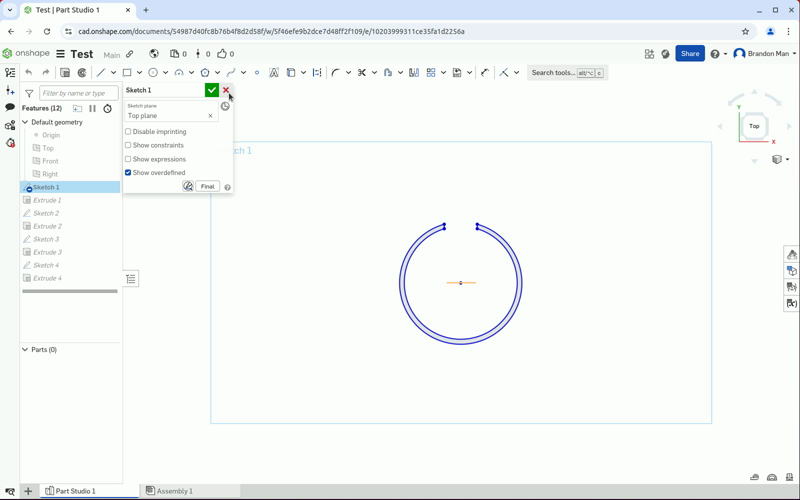
key(shift+s)
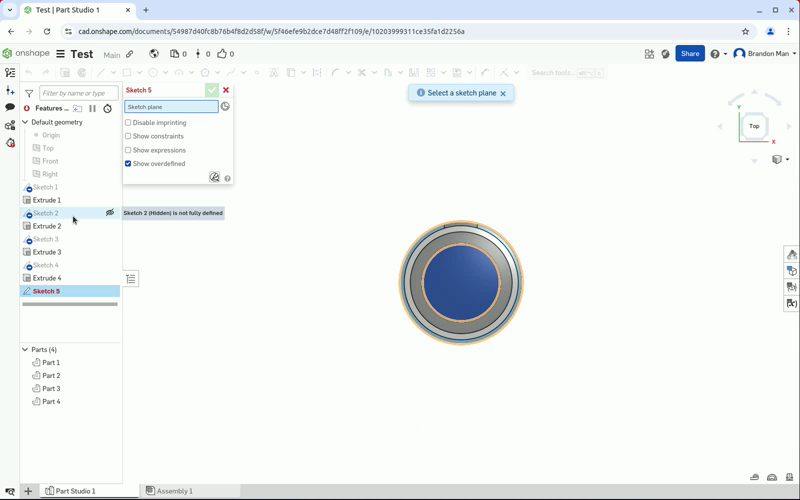
scroll(3)
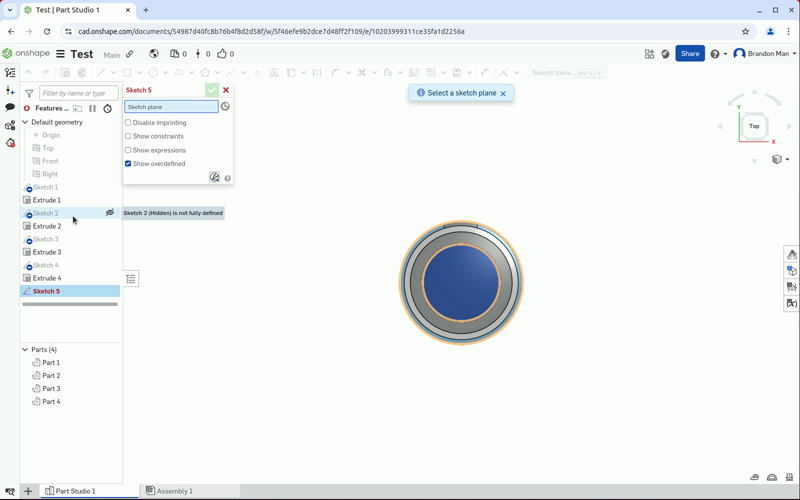
mouse_move(73, 150)
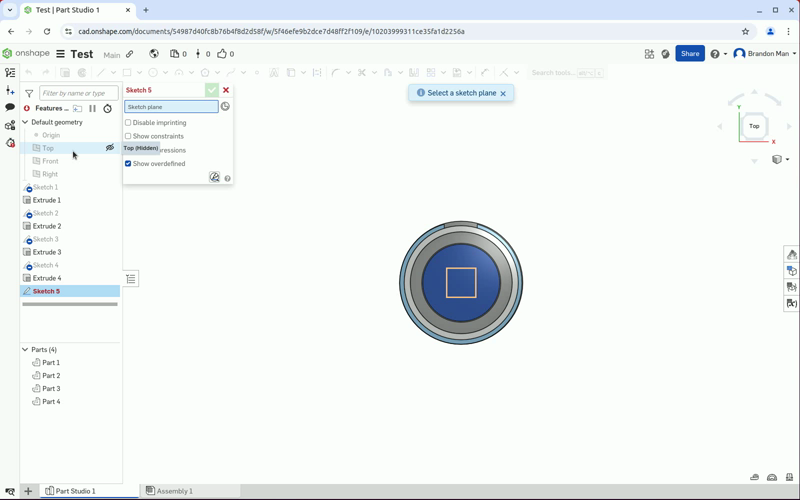
click(73, 150)
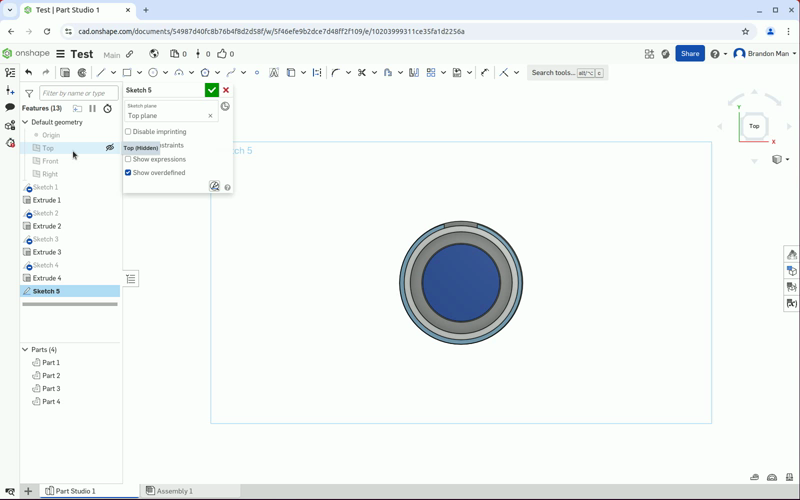
mouse_move(73, 352)
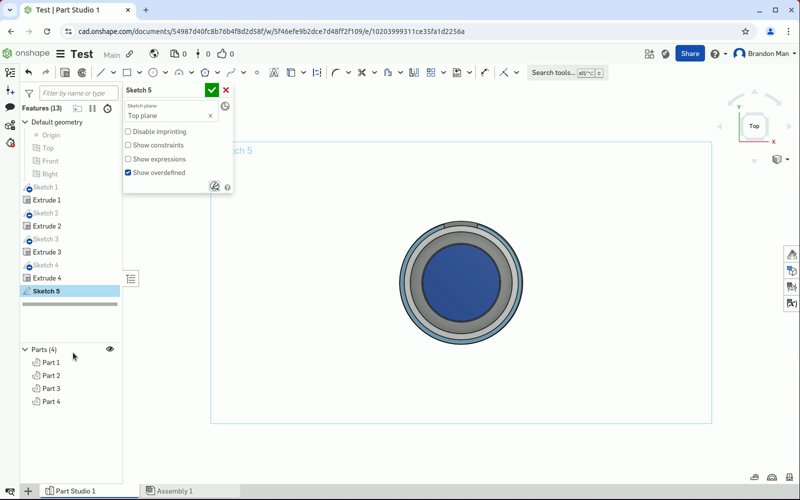
key(y)
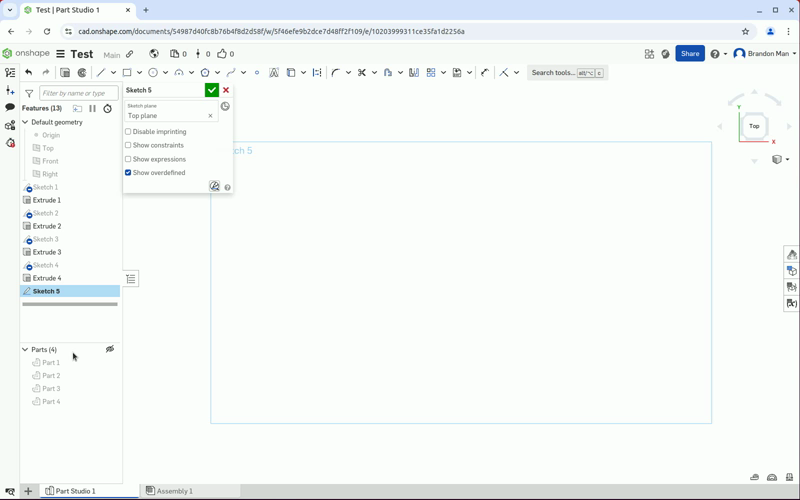
key(c)
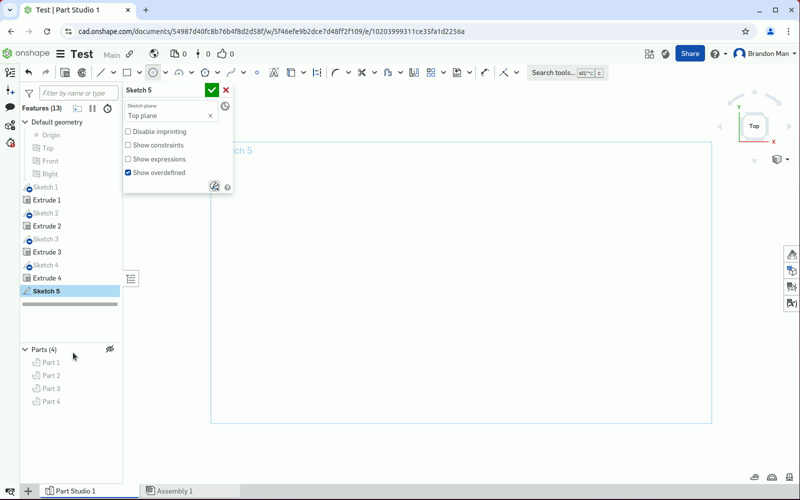
key_down(shift)
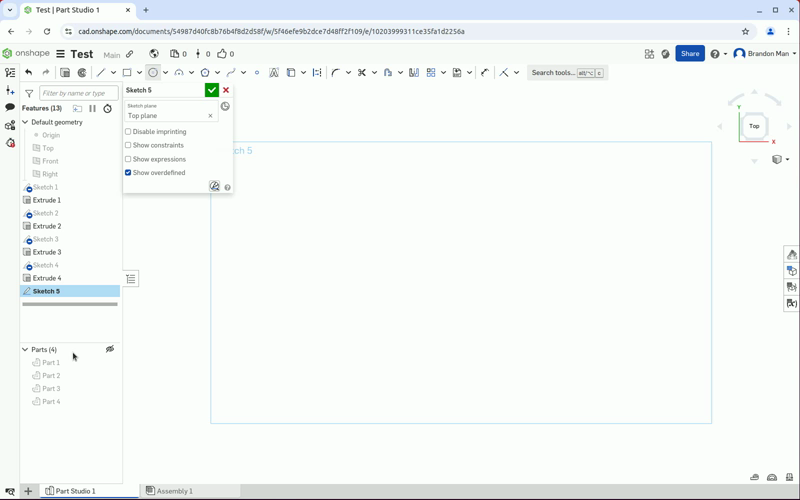
mouse_move(461, 282)
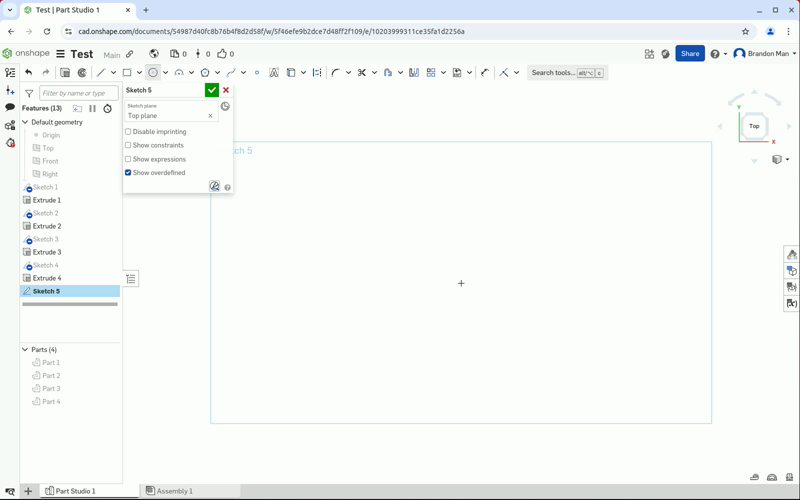
click(461, 282)
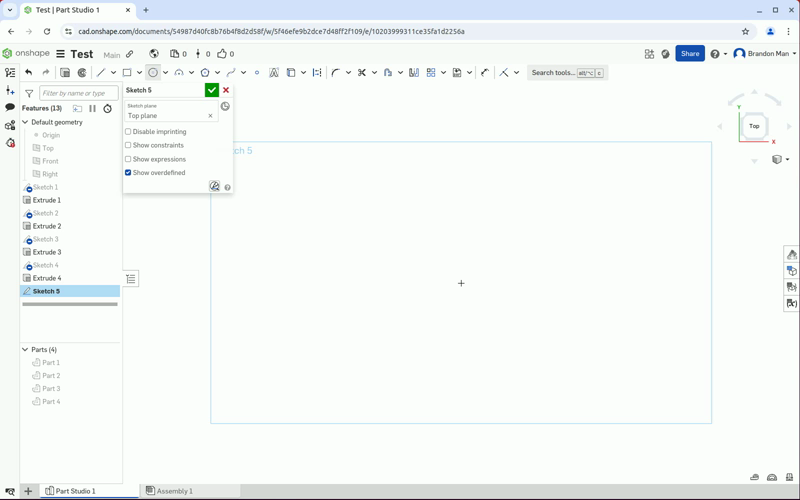
key_up(shift)
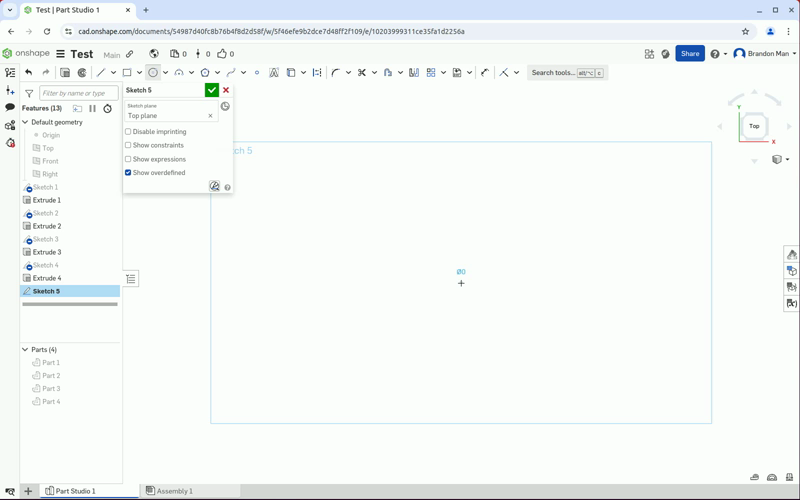
mouse_move(518, 282)
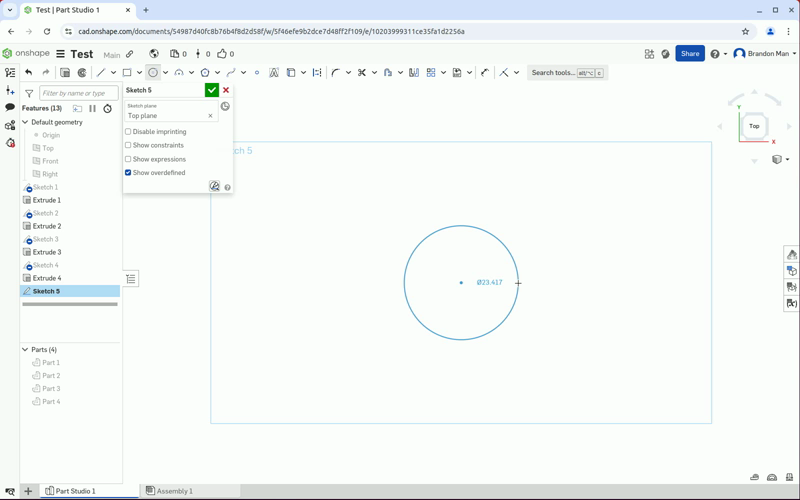
click(518, 282)
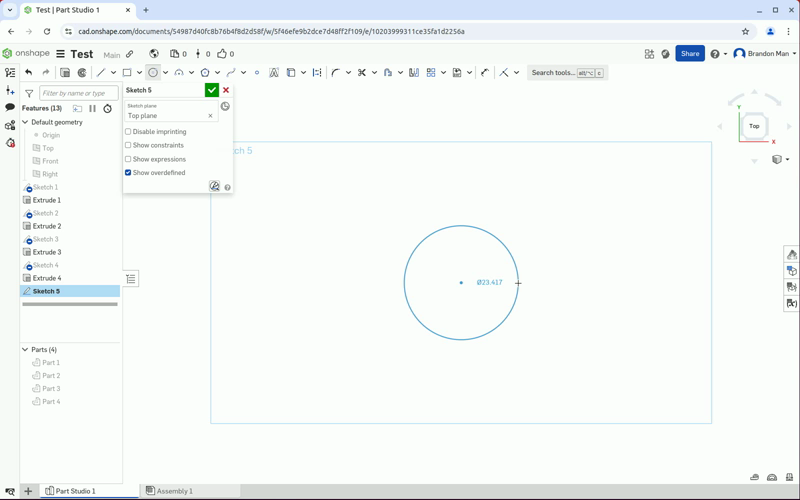
key(esc)
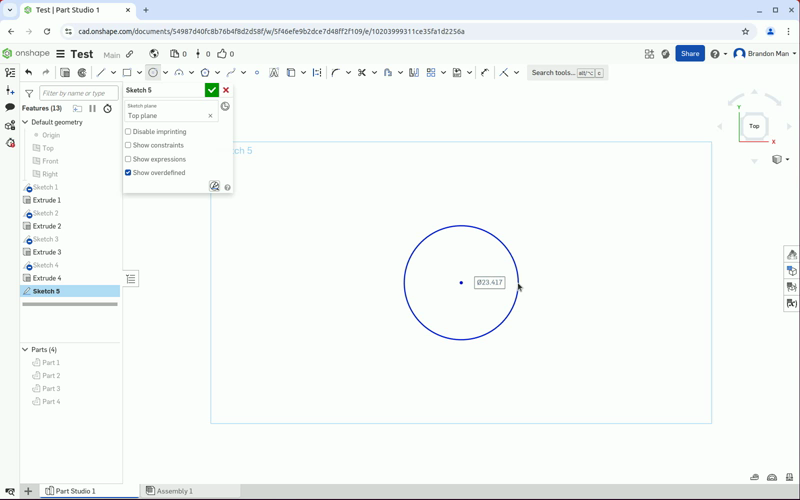
key(c)
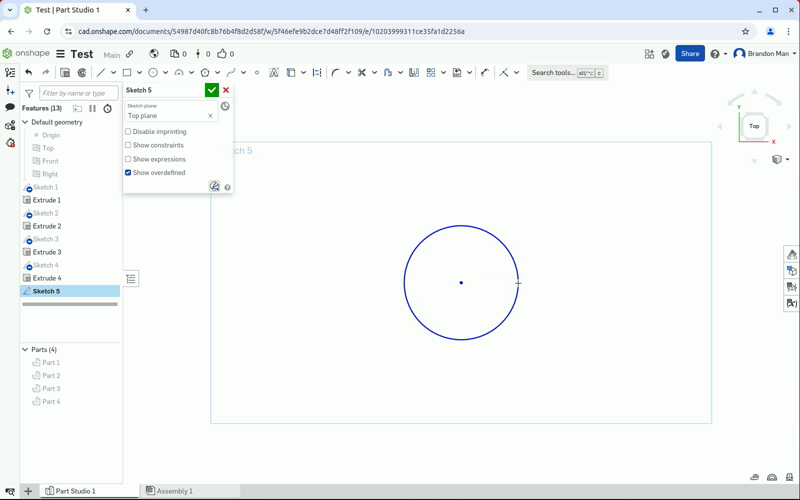
key_down(shift)
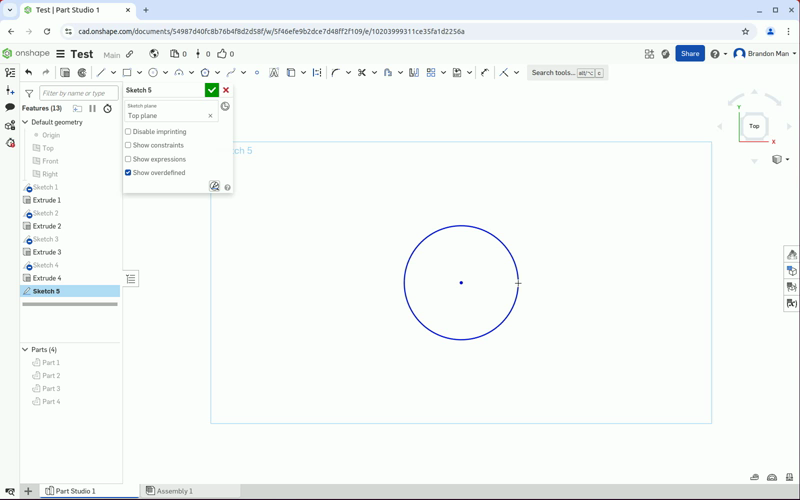
mouse_move(461, 282)
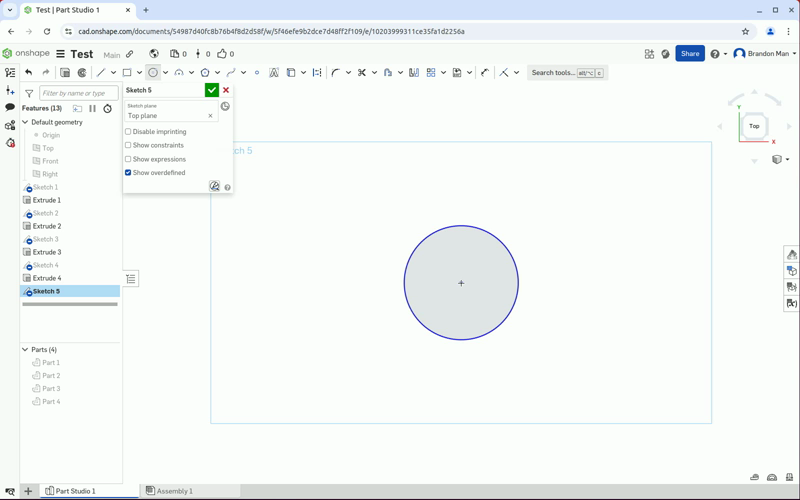
click(461, 282)
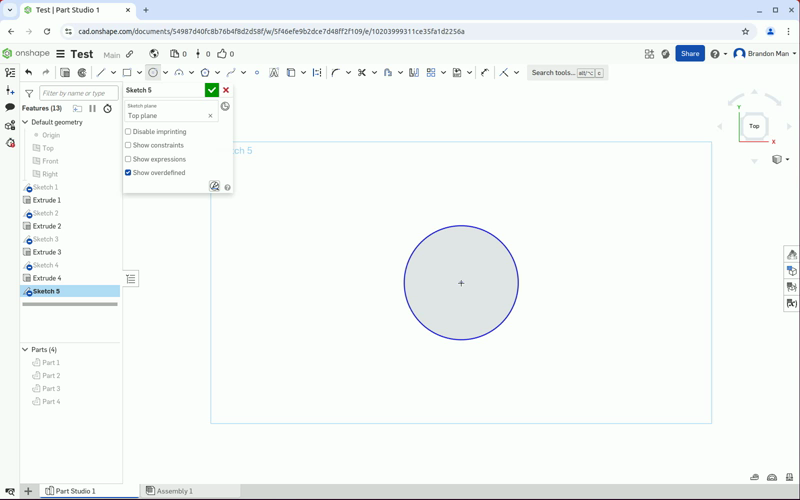
key_up(shift)
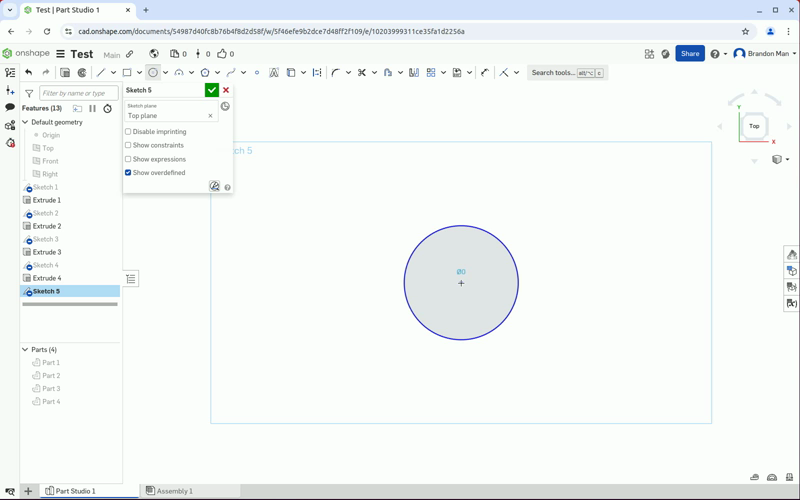
mouse_move(512, 282)
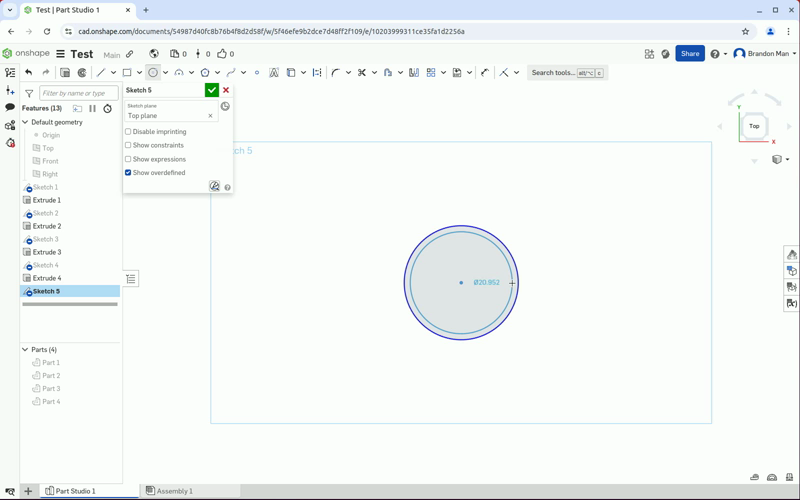
click(512, 282)
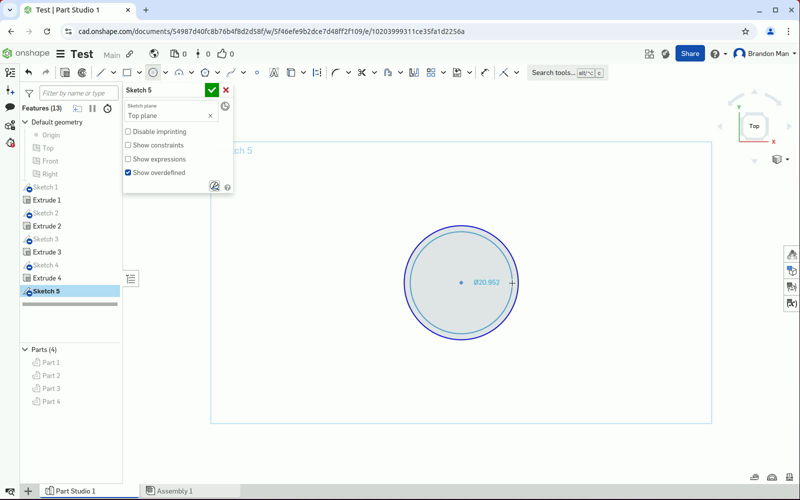
key(esc)
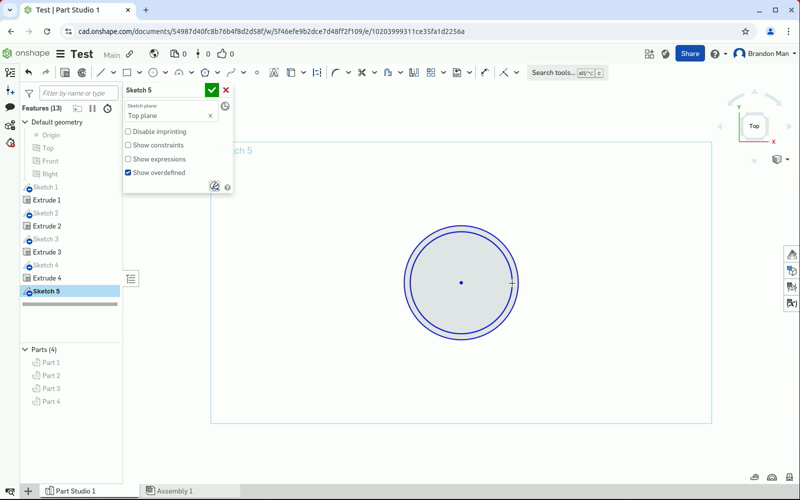
mouse_move(497, 322)
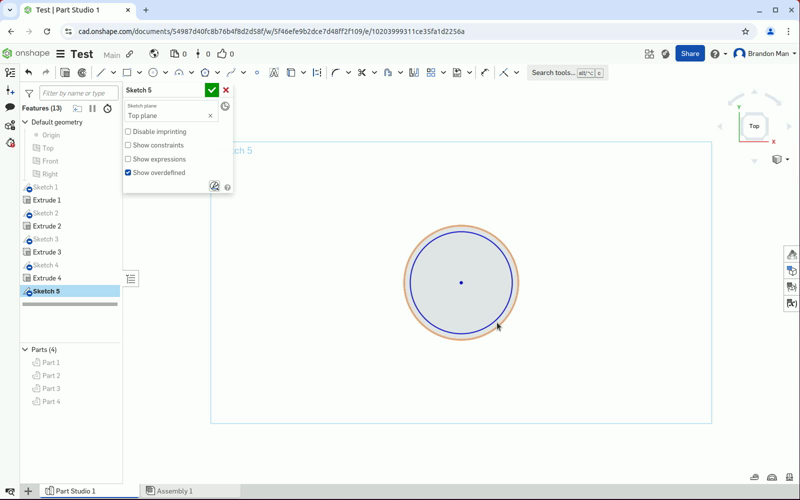
click(497, 322)
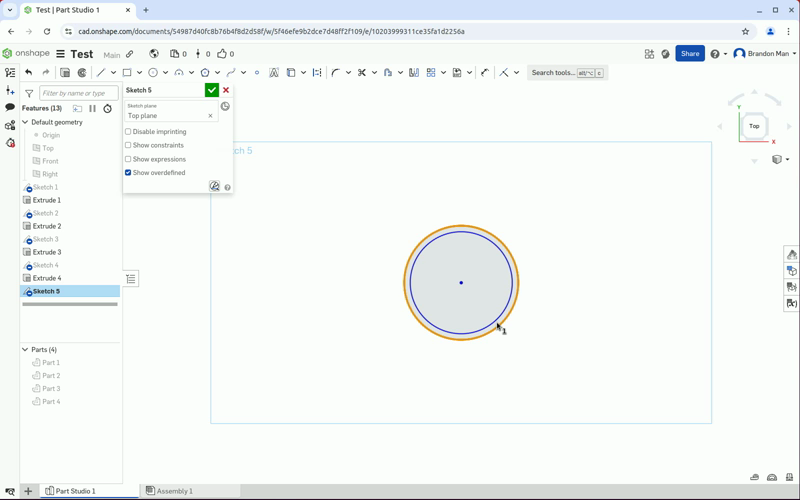
mouse_move(73, 352)
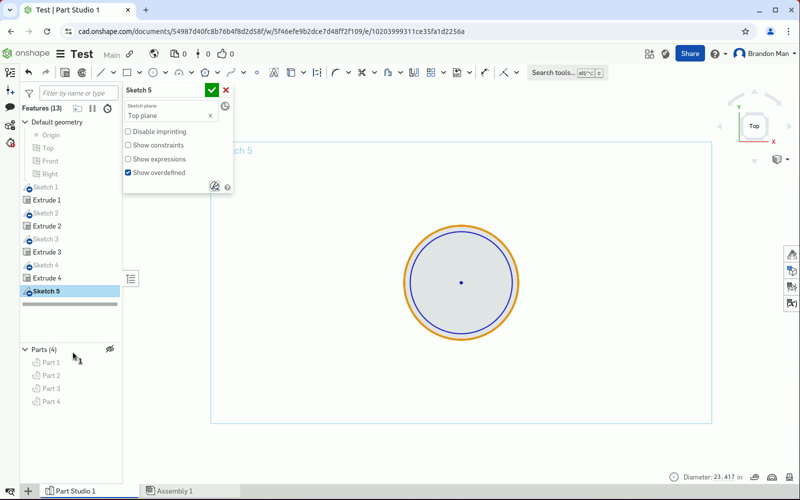
key(shift+y)
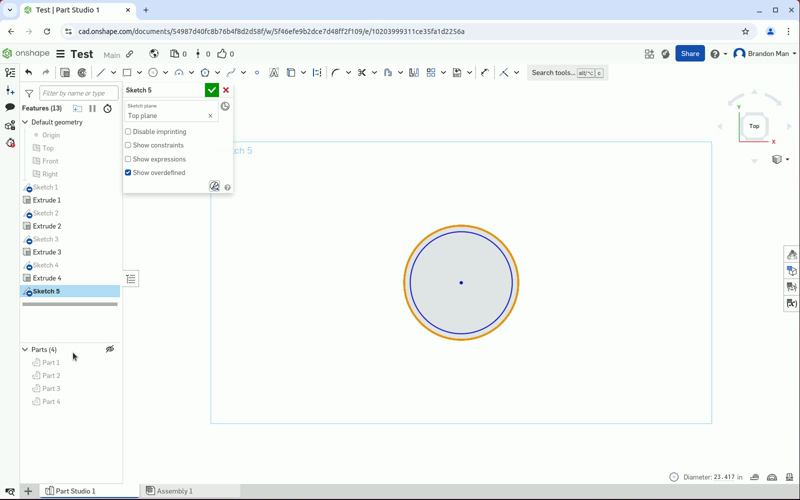
key(shift+e)
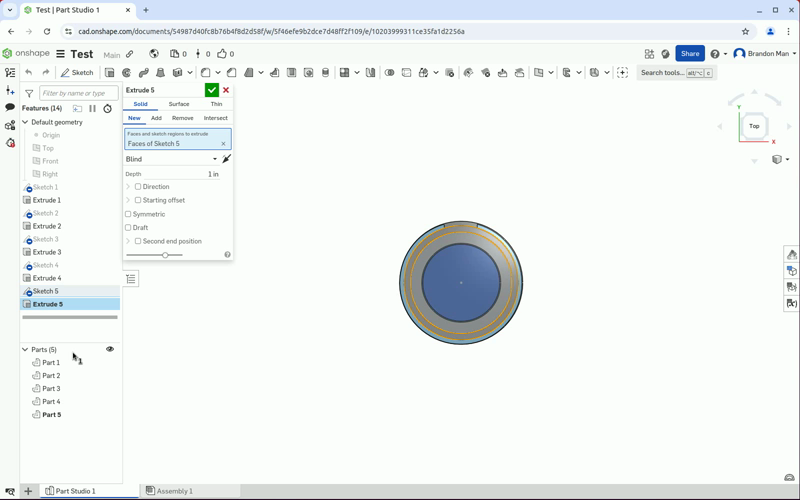
mouse_move(143, 106)
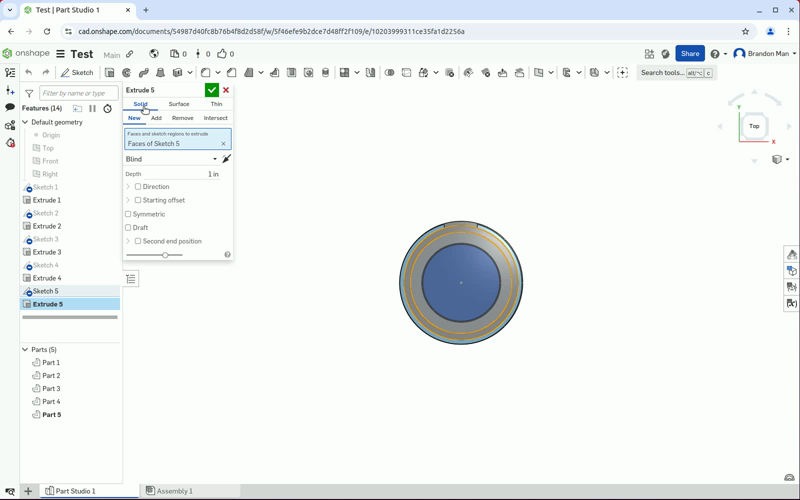
click(143, 106)
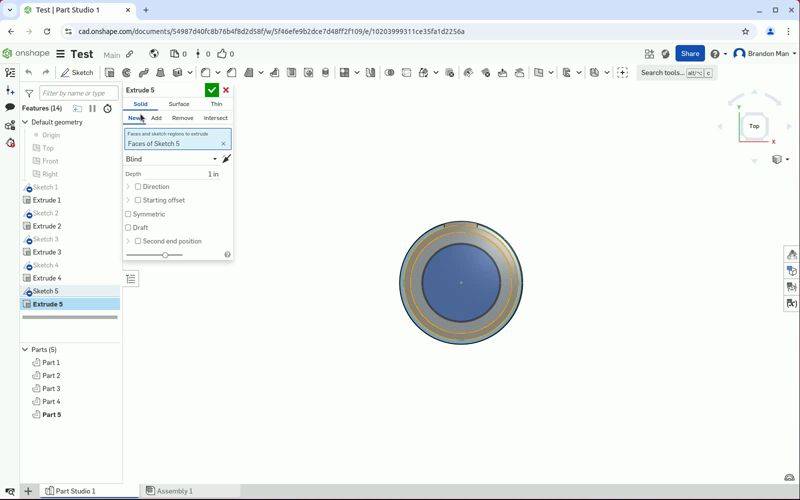
mouse_move(137, 120)
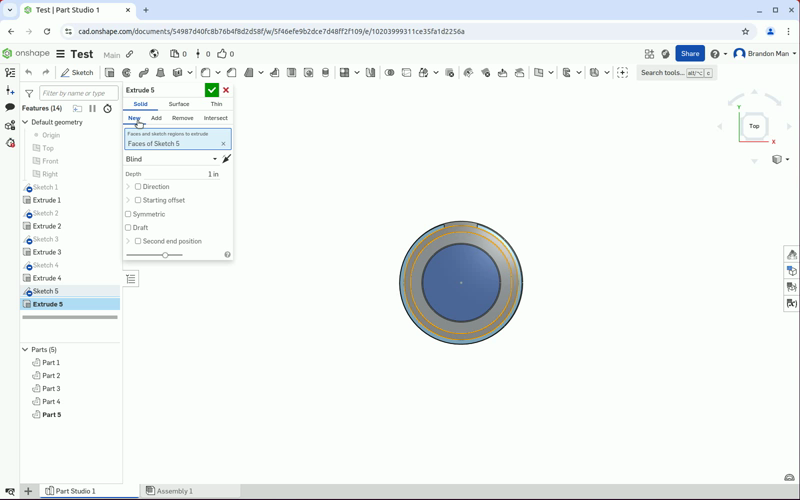
click(137, 120)
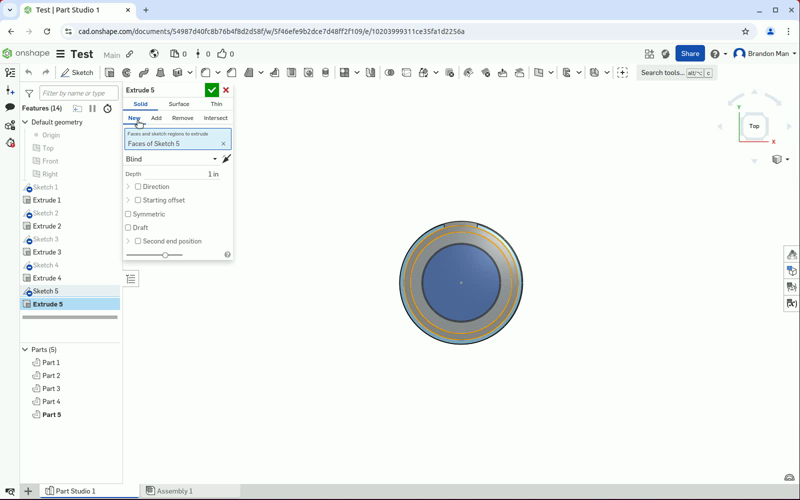
key(tab, 4)
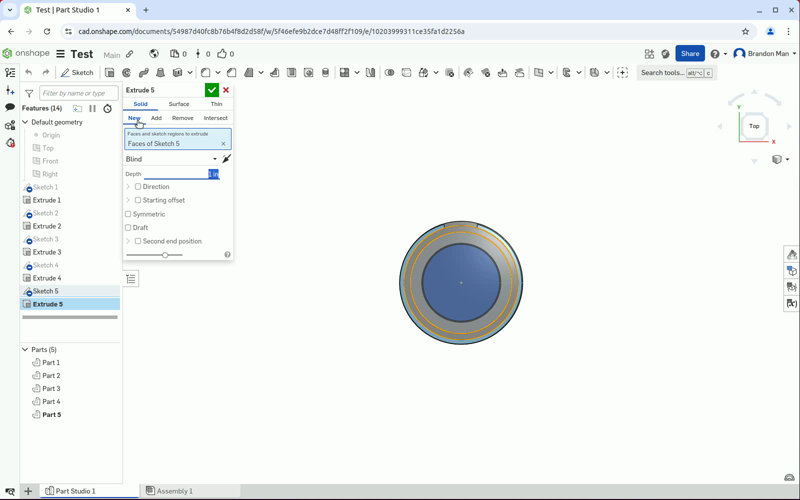
text(-1.204)
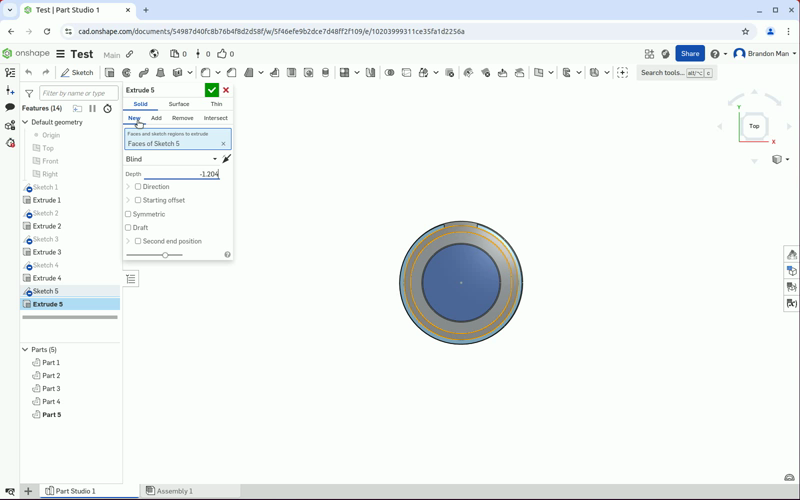
key(enter)
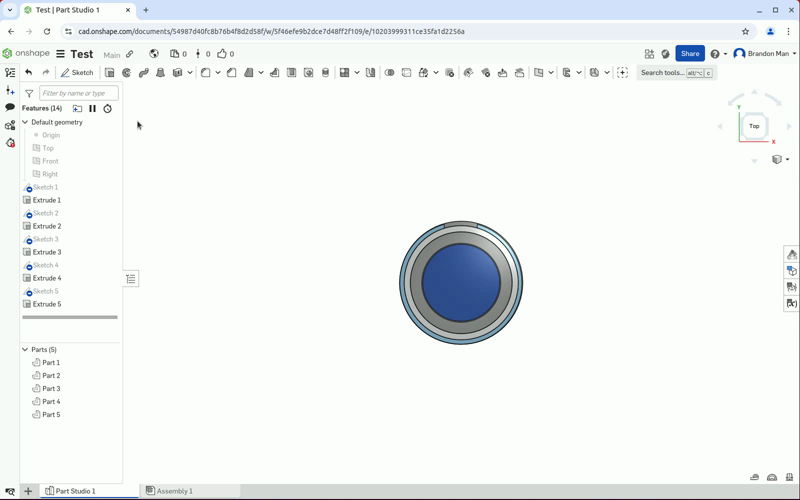
key(shift+h)
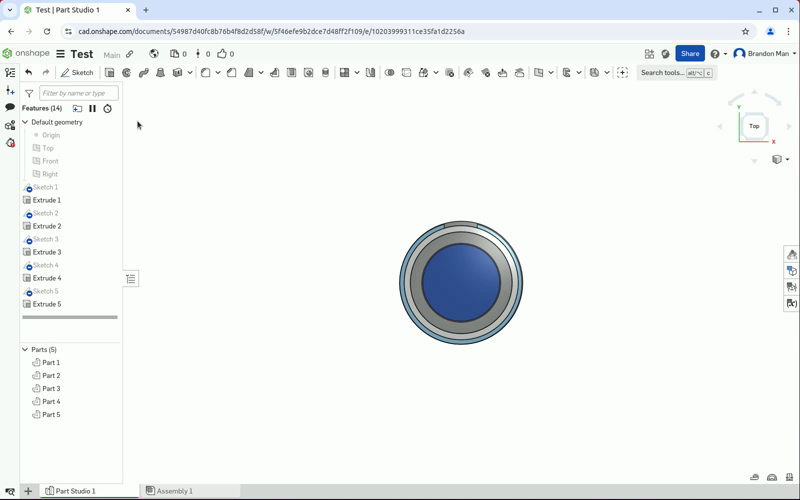
key(shift+h)
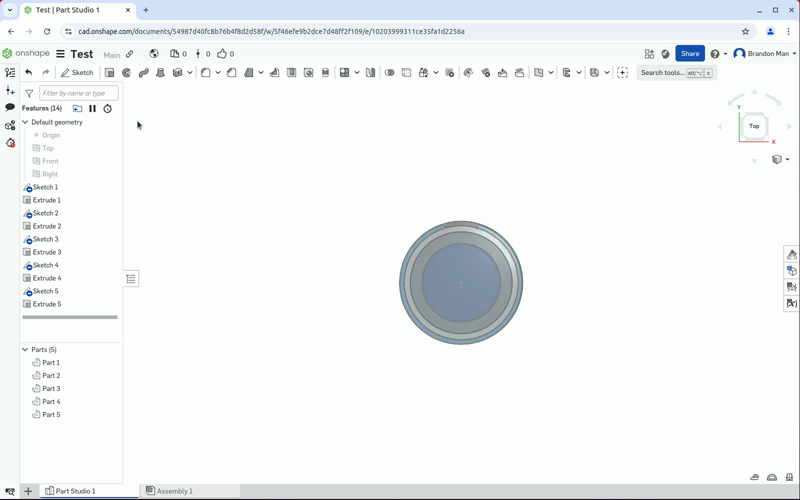
key(shift+7)
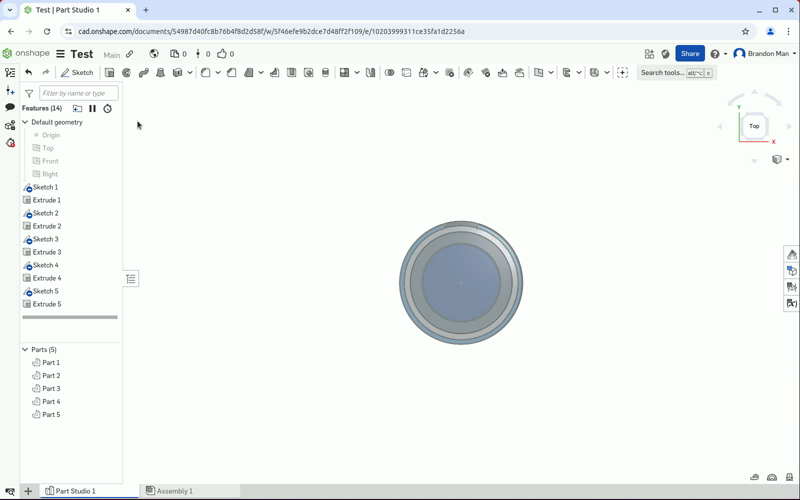
key(up, 3)
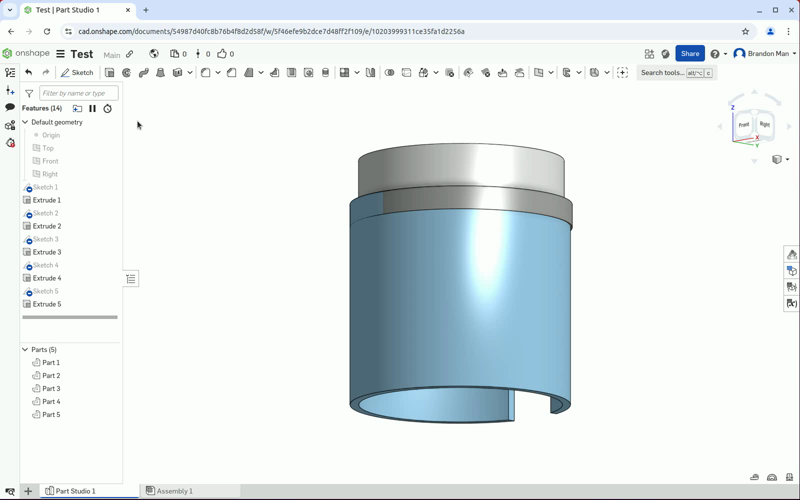
key(left, 3)
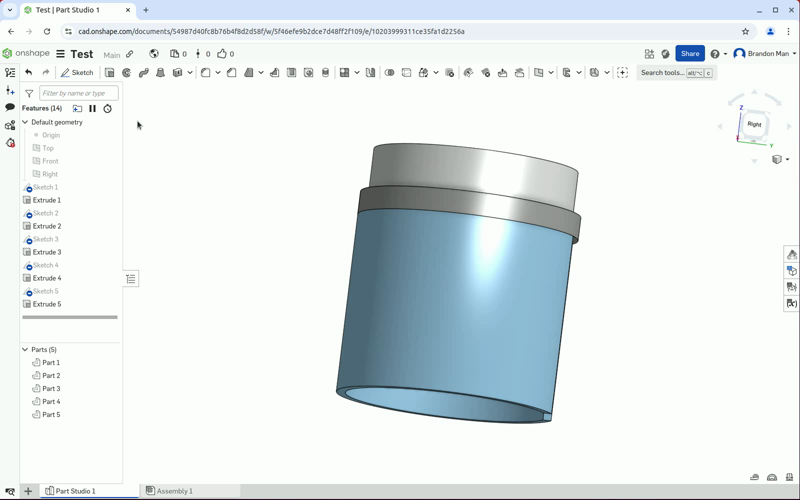
key(right, 3)
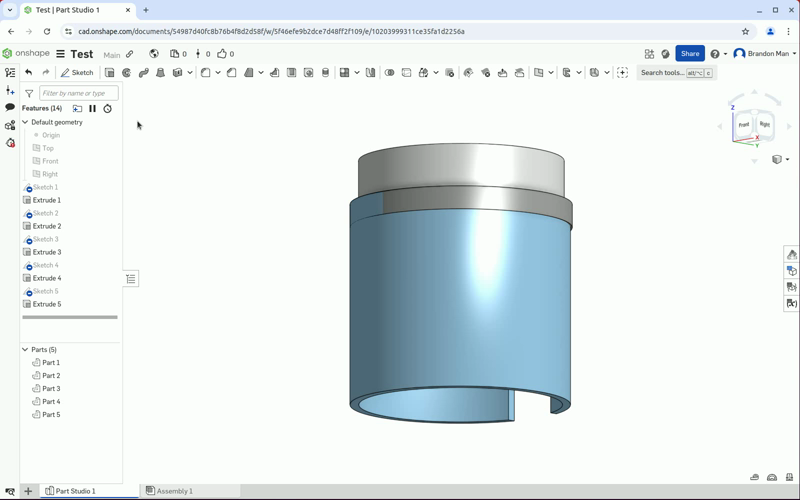
key(down, 3)
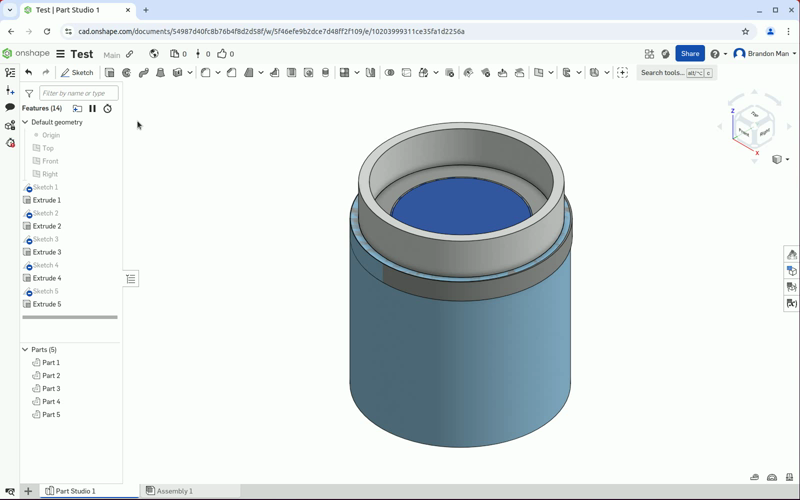
mouse_move(73, 189)
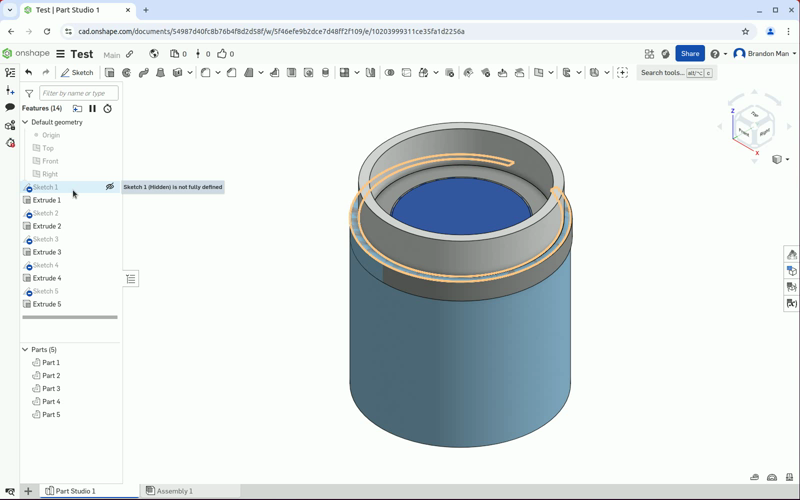
click(73, 189)